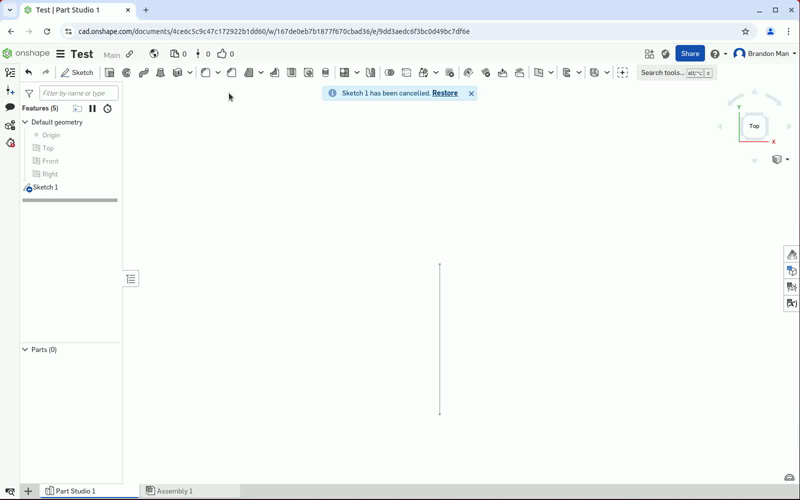
key(shift+h)
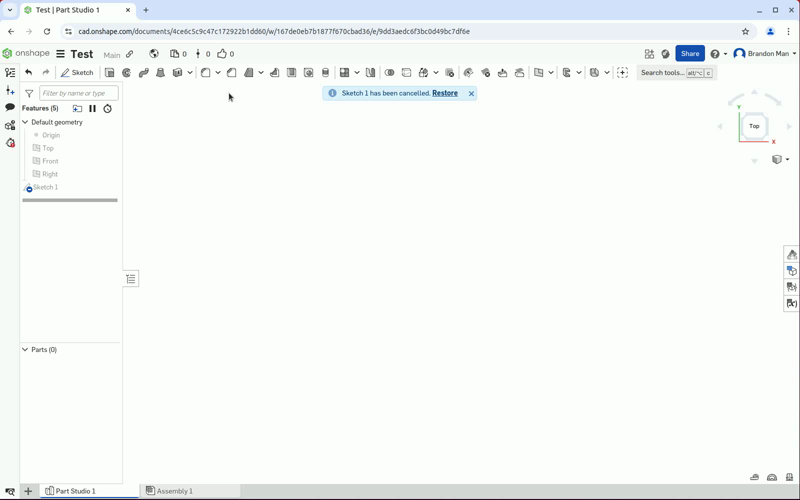
mouse_move(73, 352)
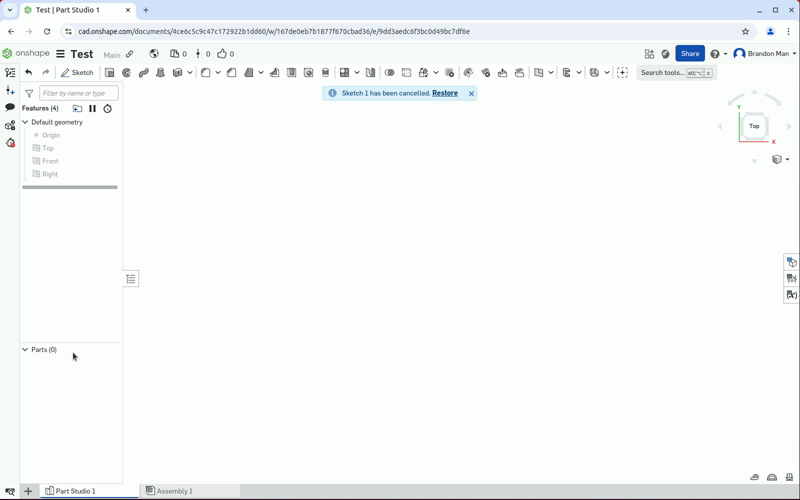
key(y)
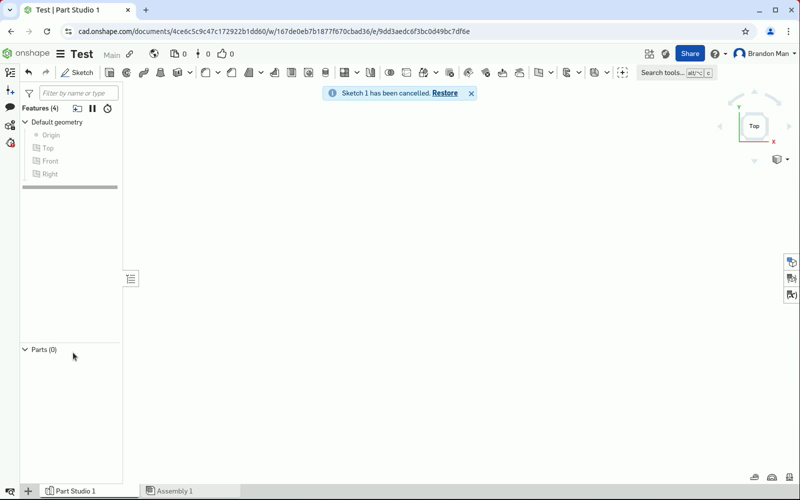
key(shift+p)
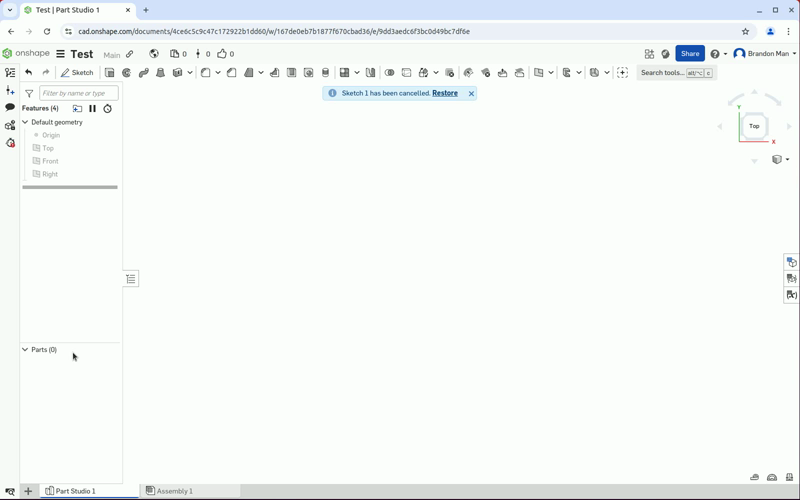
key(space)
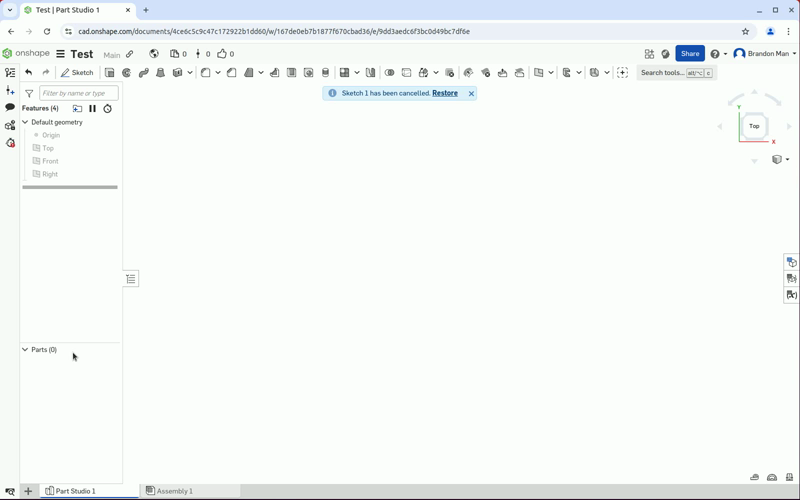
key_down(shift)
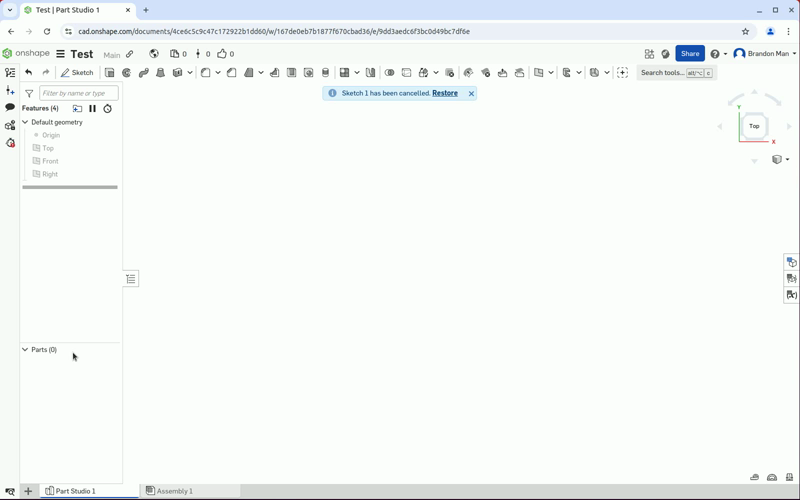
key(up)
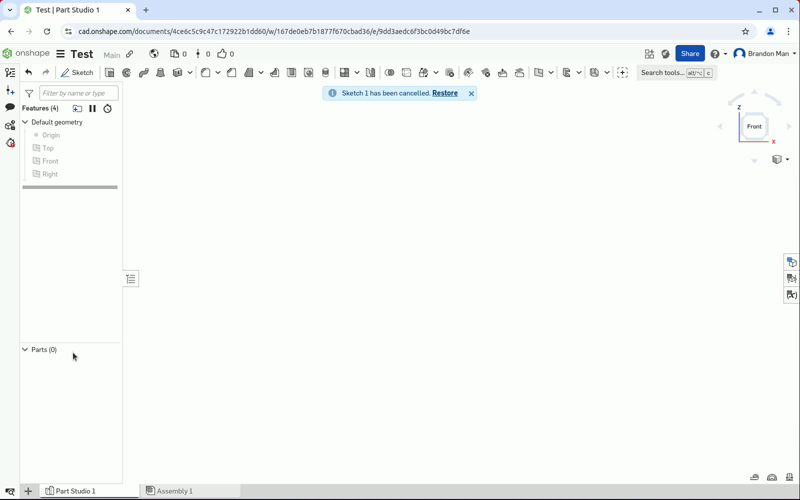
key_up(shift)
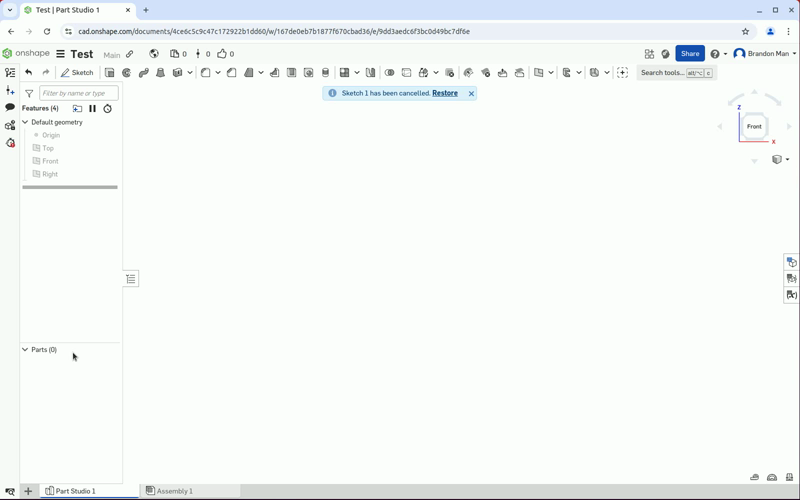
mouse_move(73, 352)
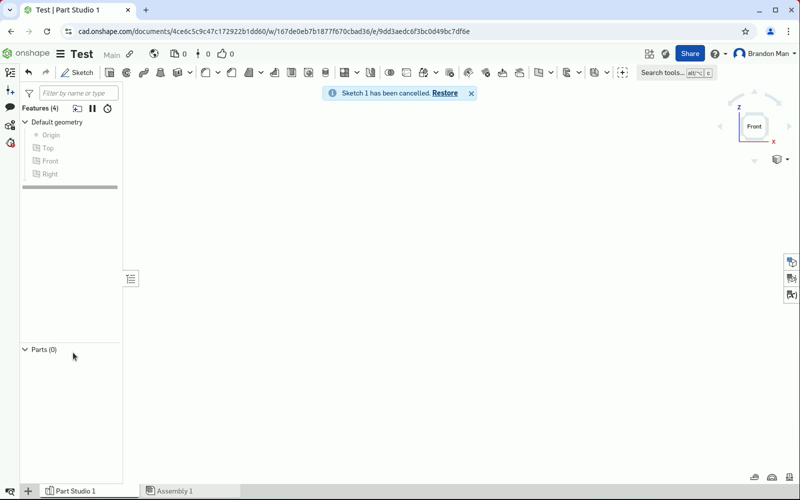
key(shift+y)
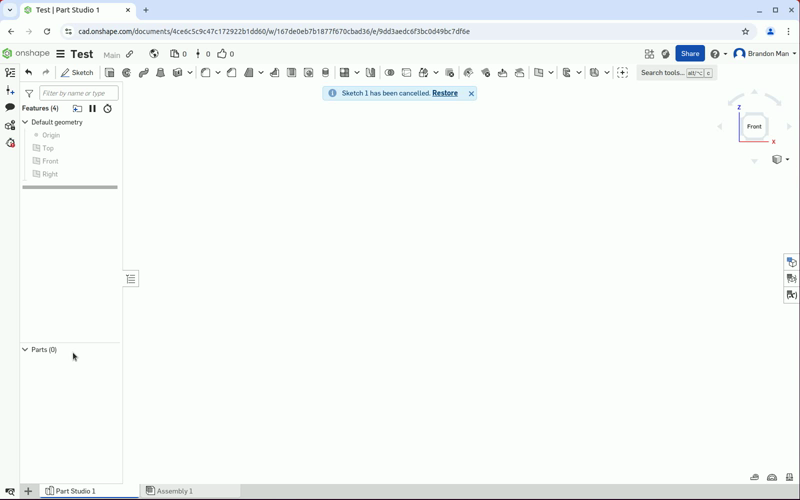
key(shift+s)
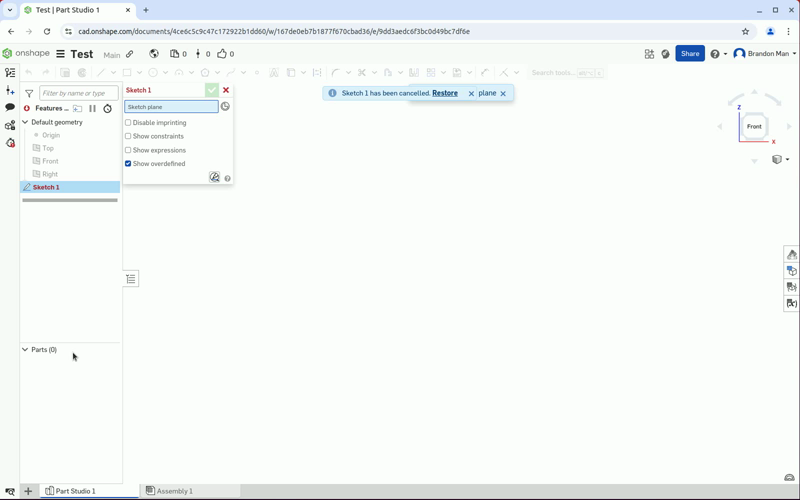
mouse_move(73, 163)
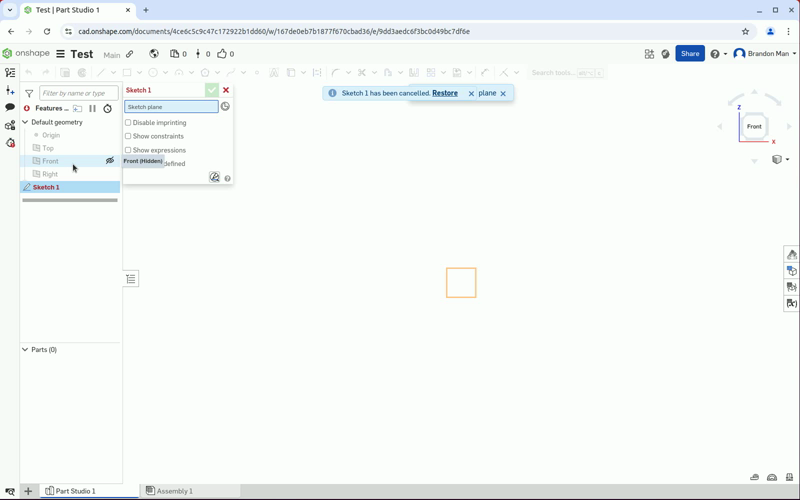
click(73, 163)
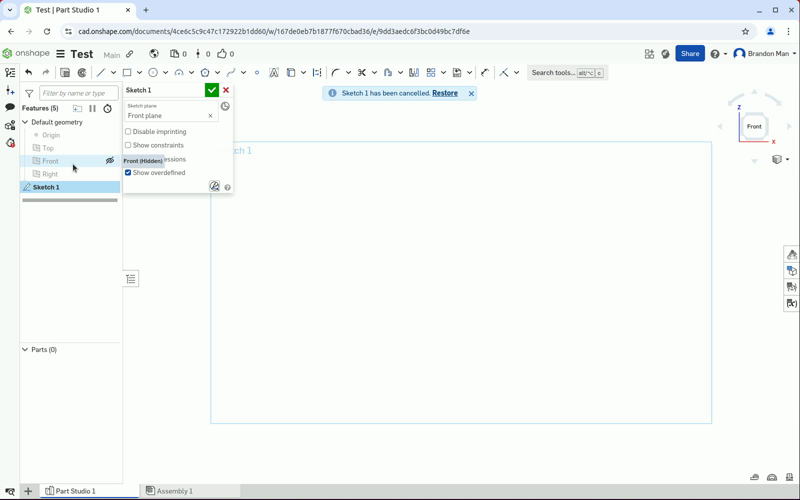
mouse_move(73, 352)
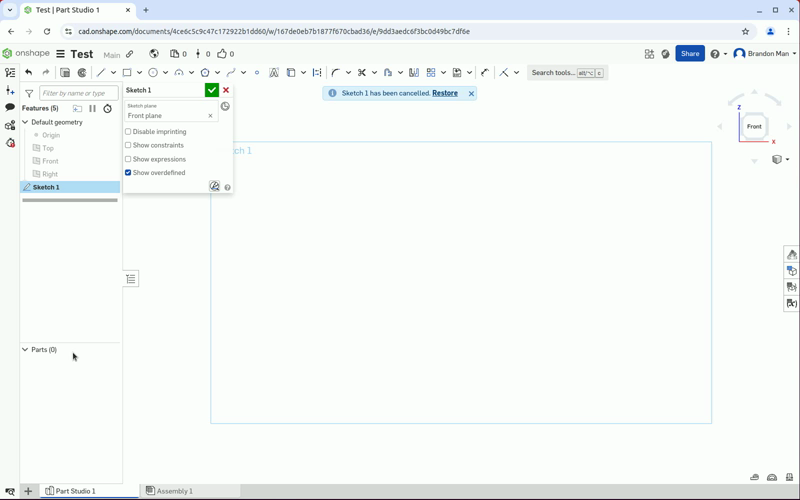
key(y)
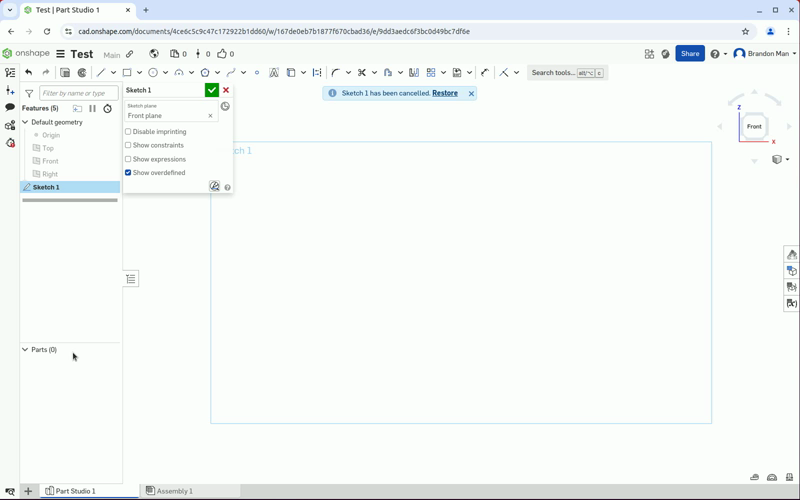
key(c)
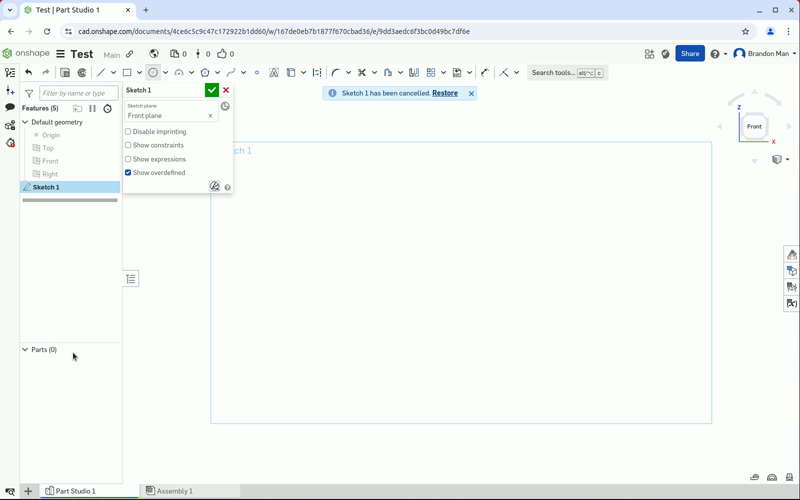
key_down(shift)
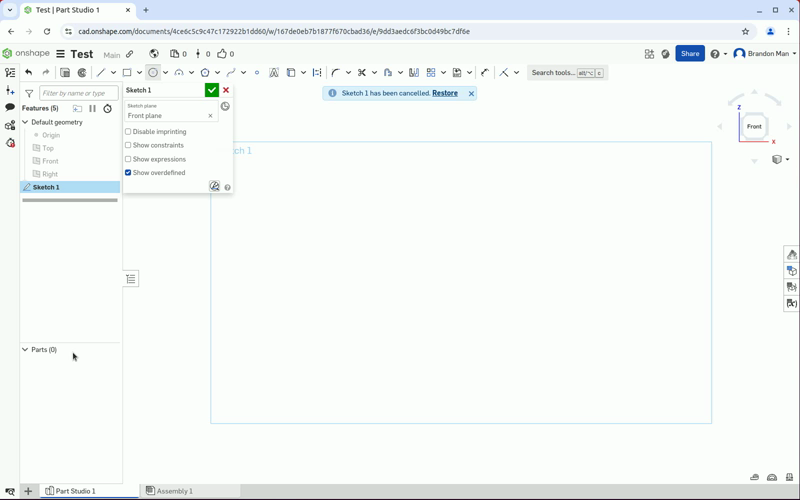
mouse_move(461, 282)
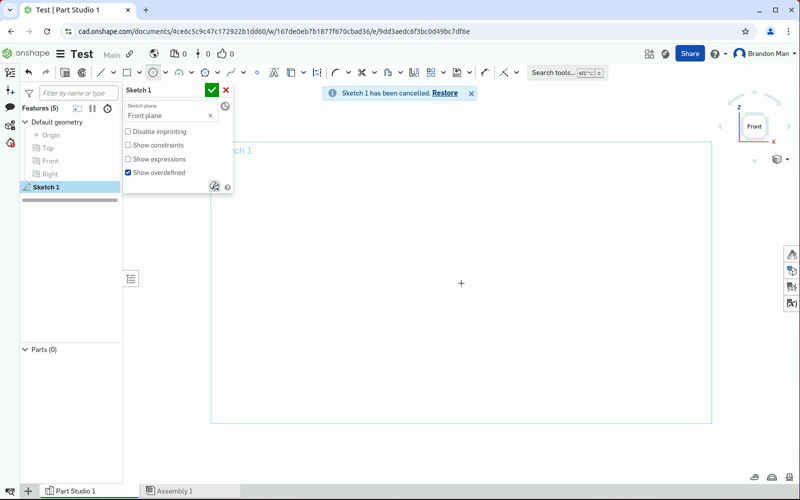
click(461, 282)
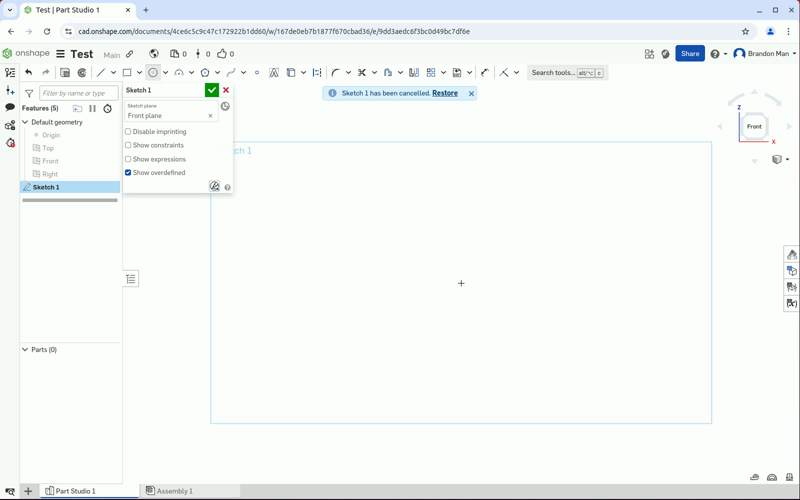
key_up(shift)
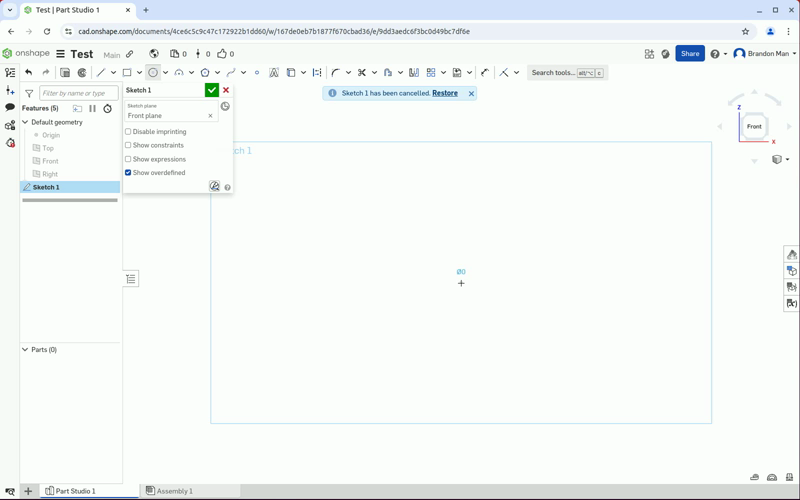
mouse_move(482, 282)
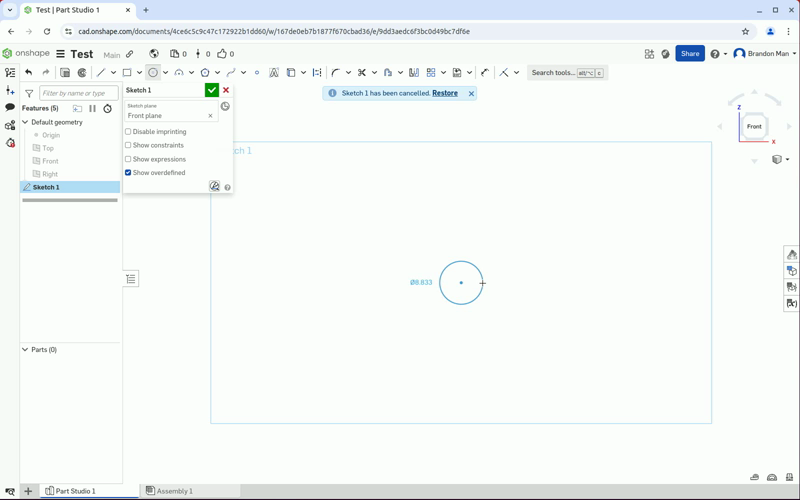
click(482, 282)
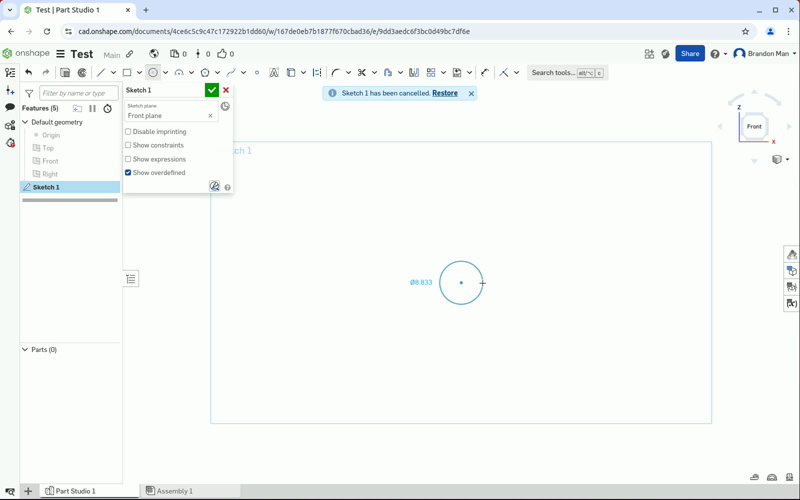
key(esc)
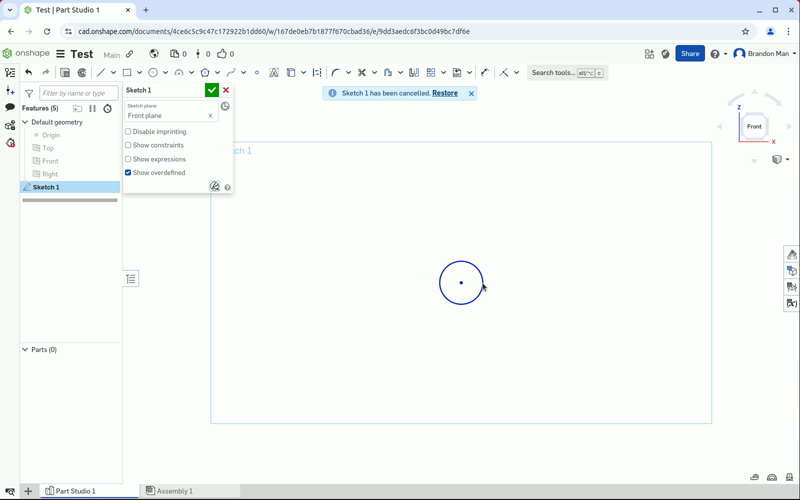
key(c)
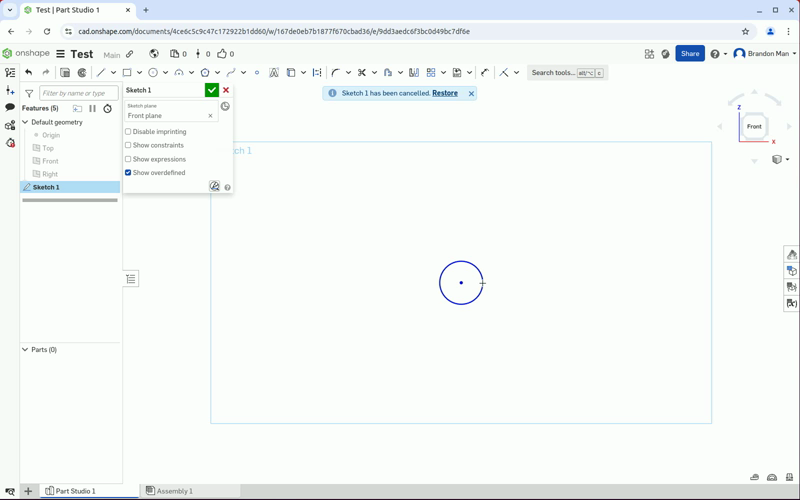
key_down(shift)
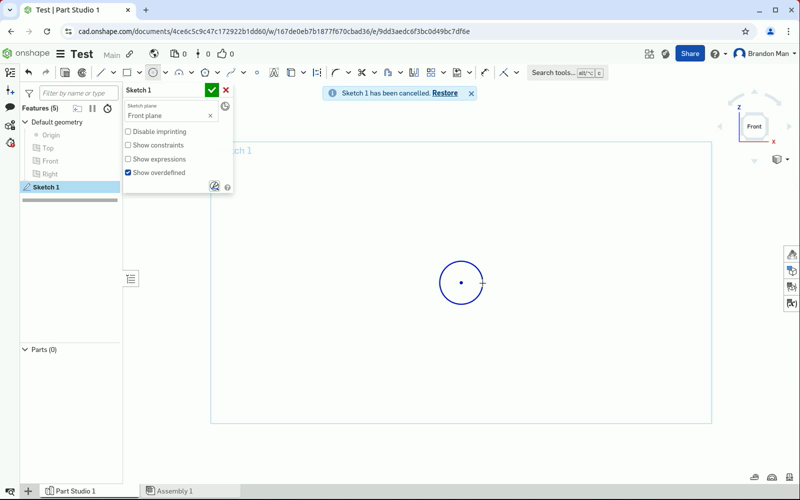
mouse_move(461, 282)
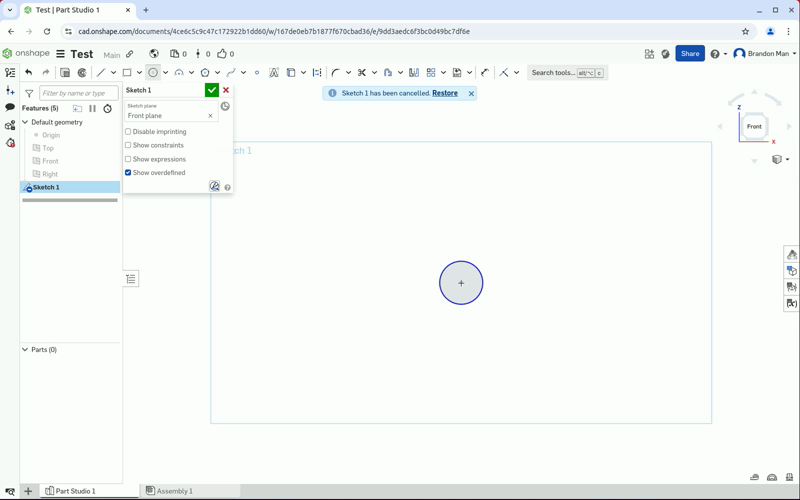
click(461, 282)
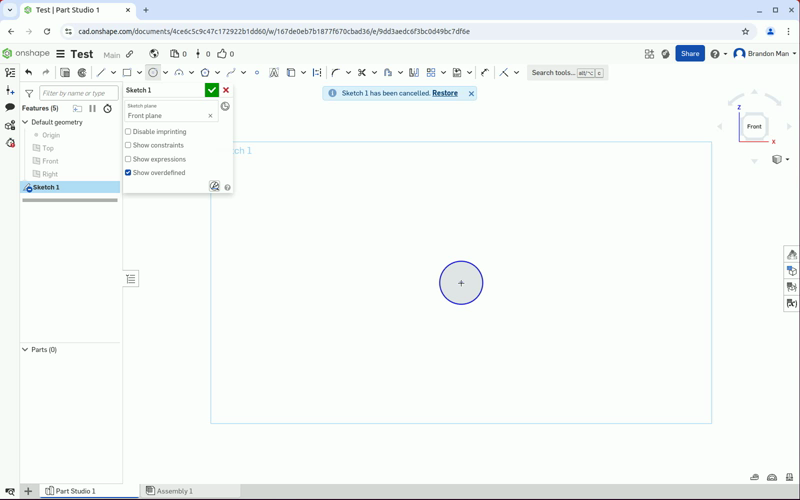
key_up(shift)
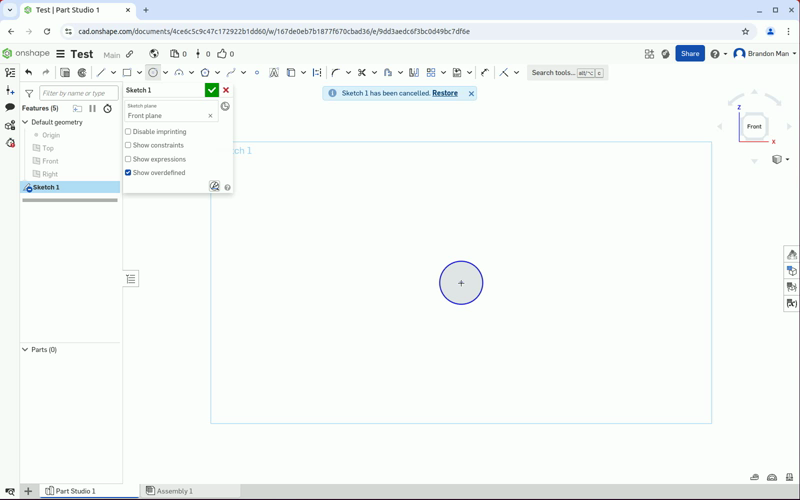
mouse_move(474, 282)
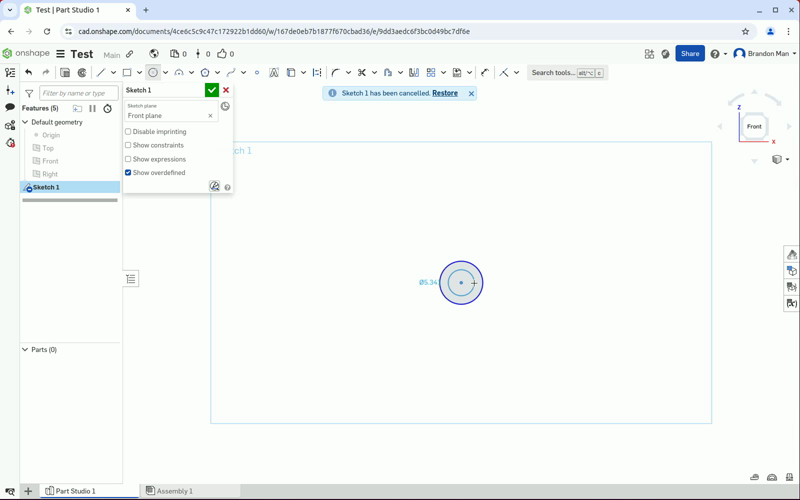
click(474, 282)
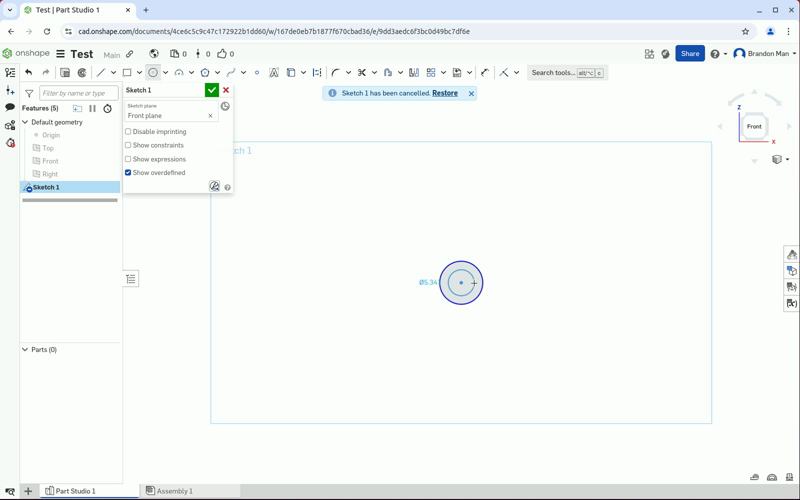
key(esc)
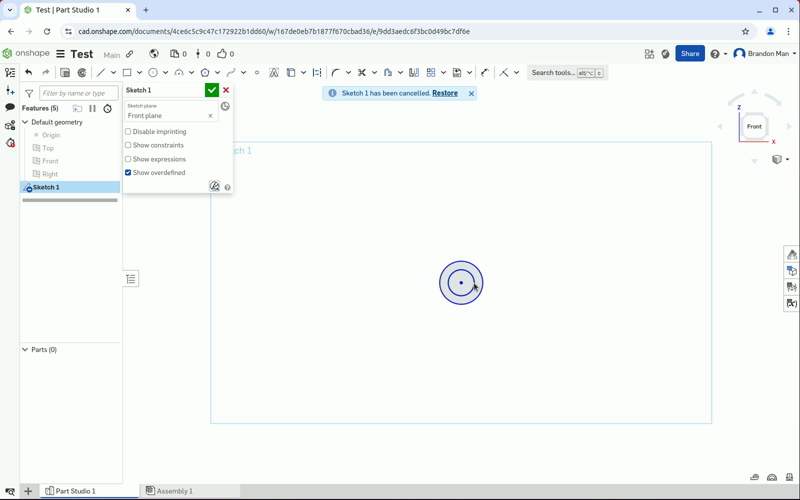
mouse_move(447, 271)
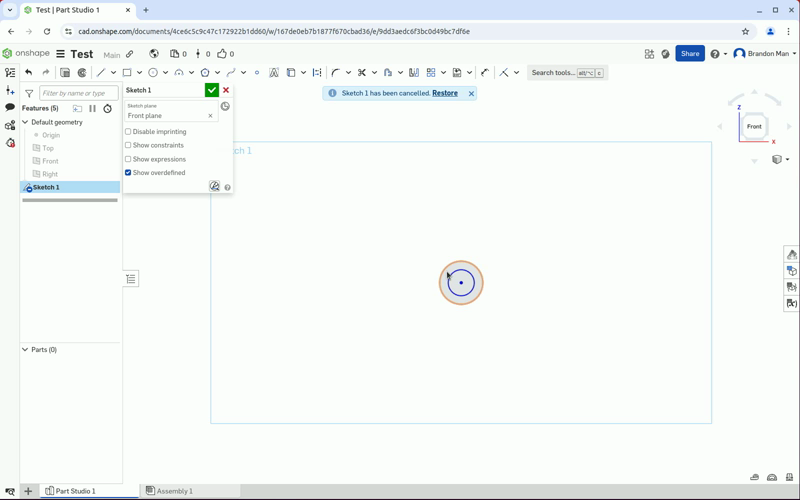
scroll(6)
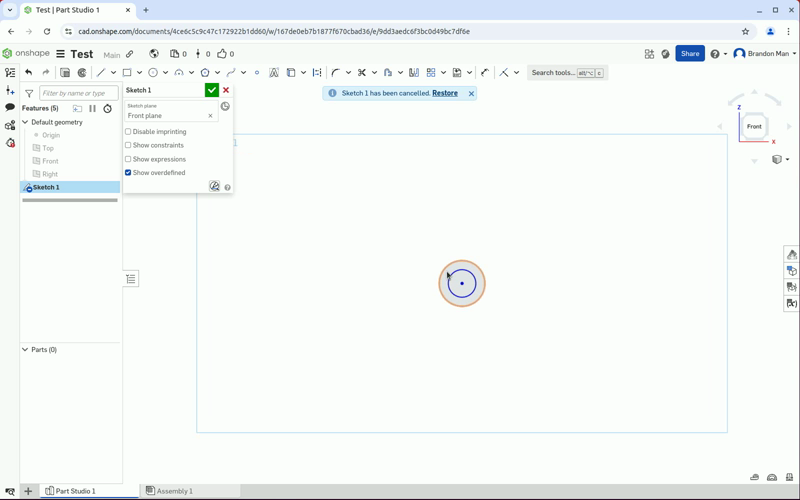
scroll(6)
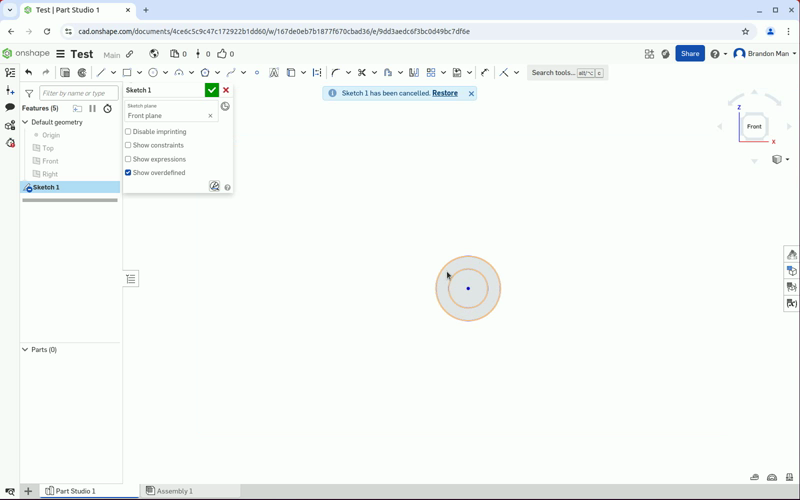
scroll(6)
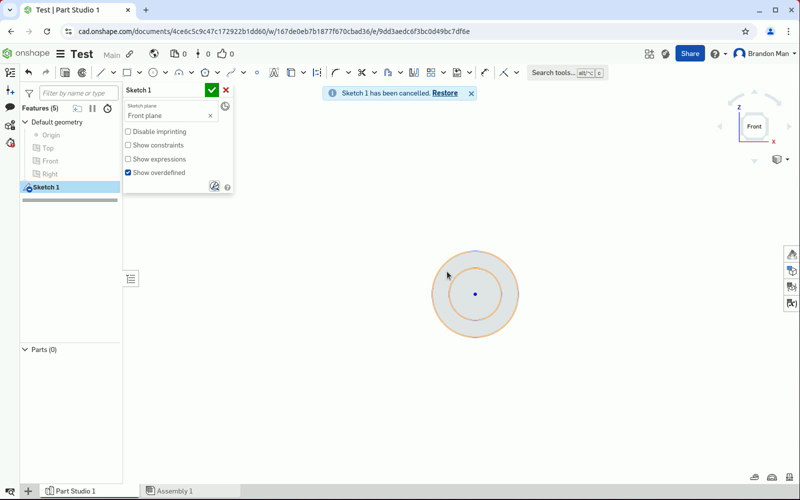
scroll(6)
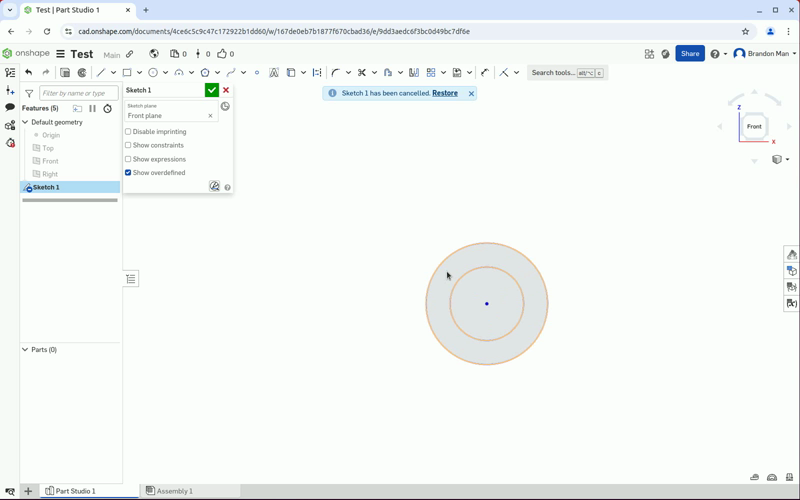
scroll(6)
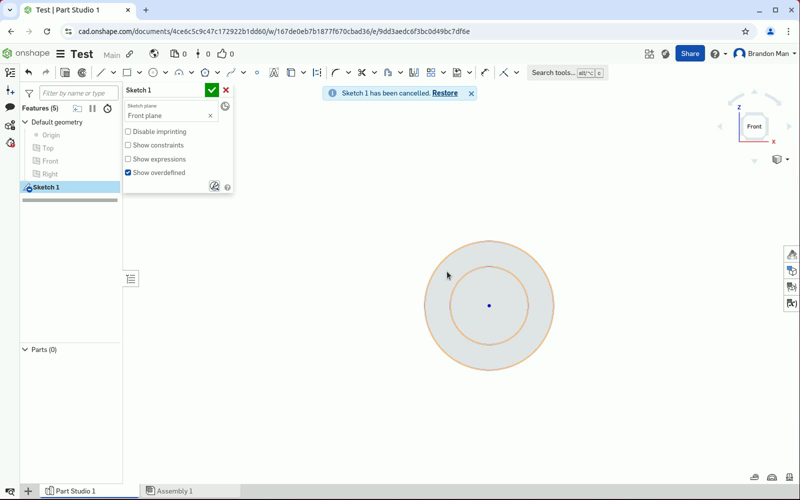
scroll(6)
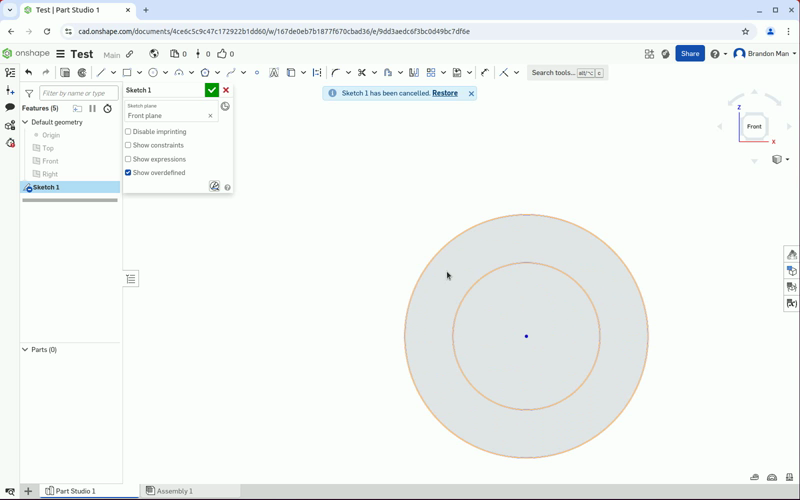
scroll(6)
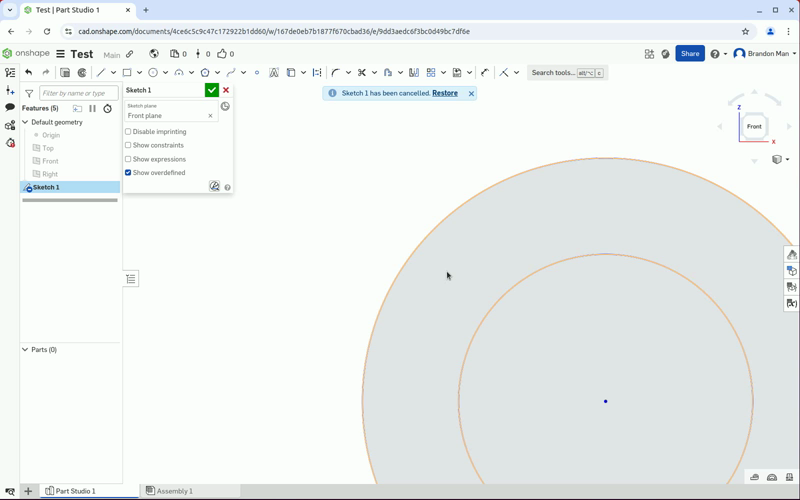
click(447, 271)
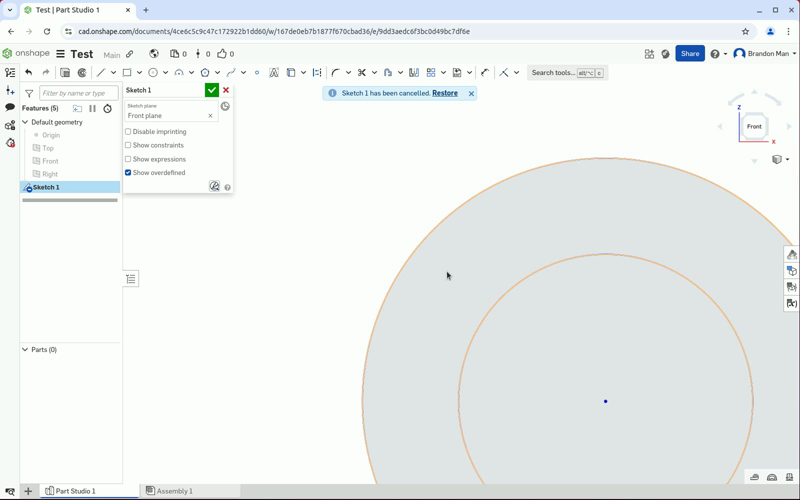
scroll(-6)
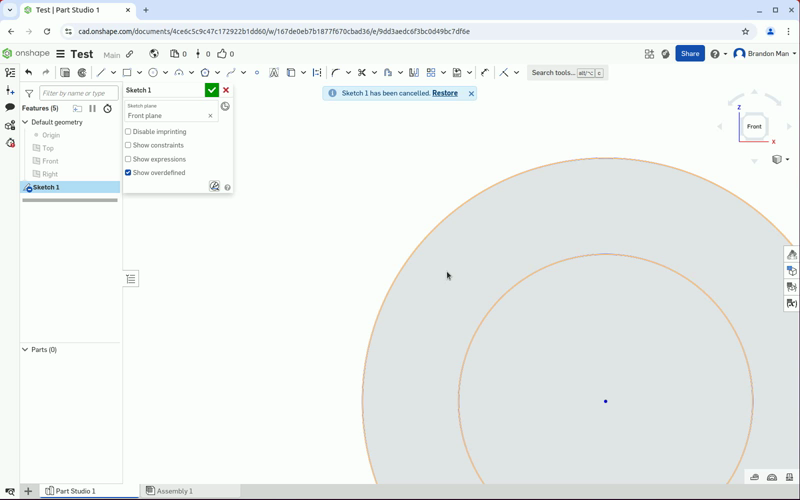
scroll(-6)
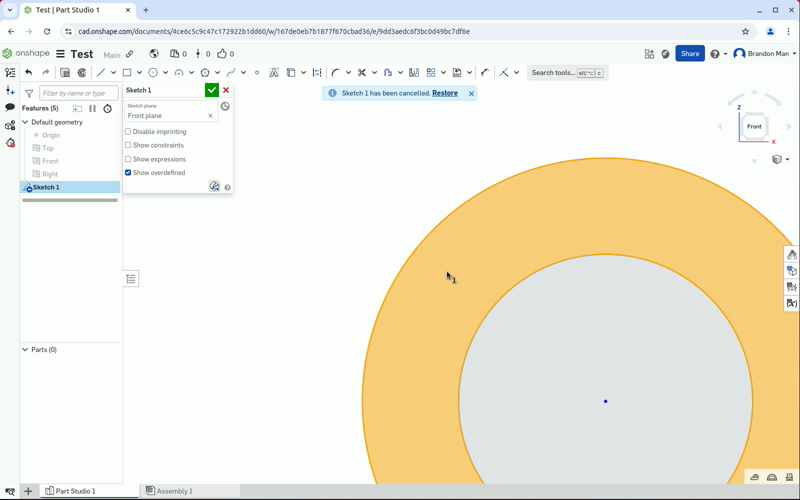
scroll(-6)
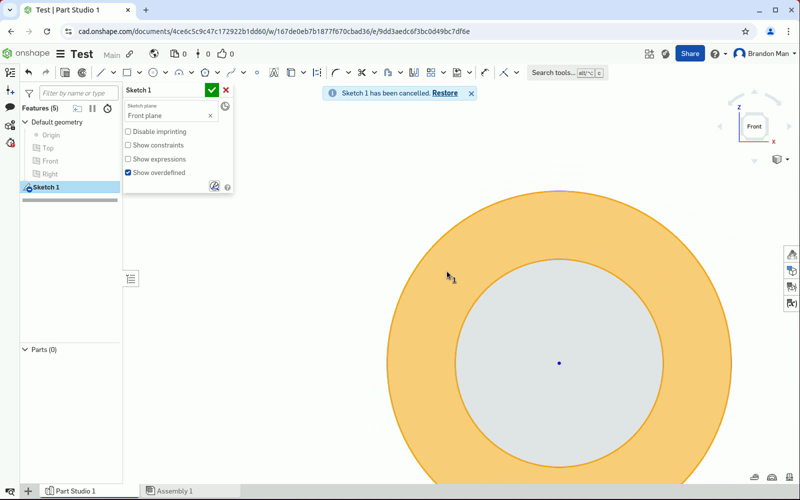
scroll(-6)
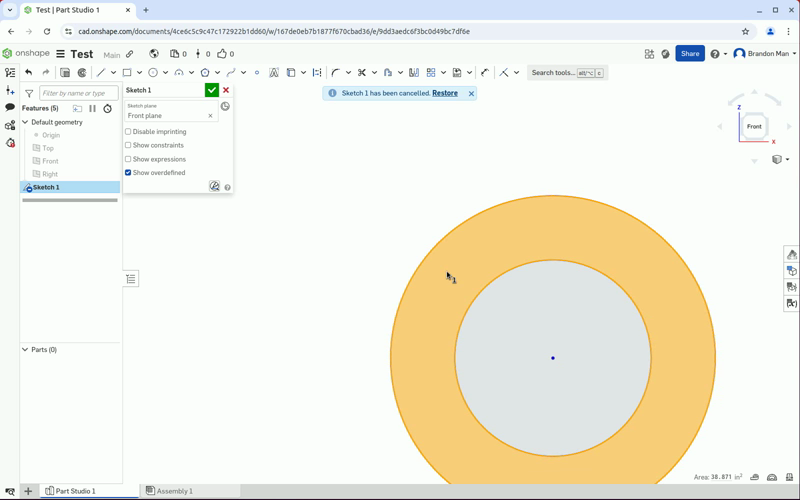
scroll(-6)
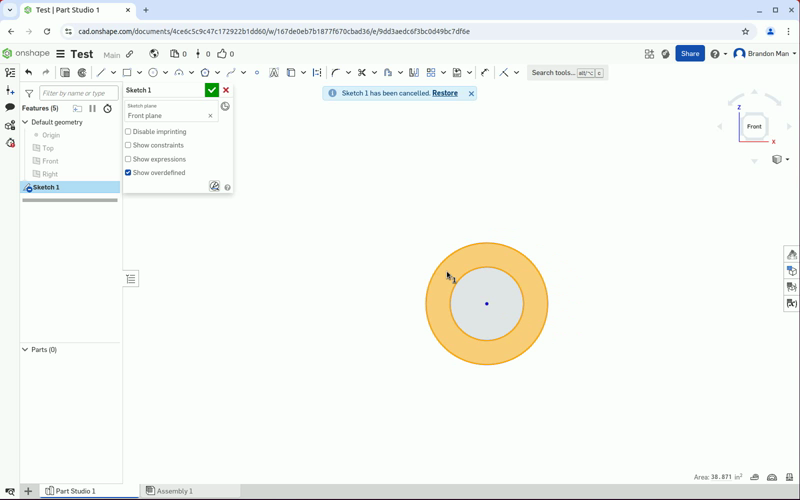
scroll(-6)
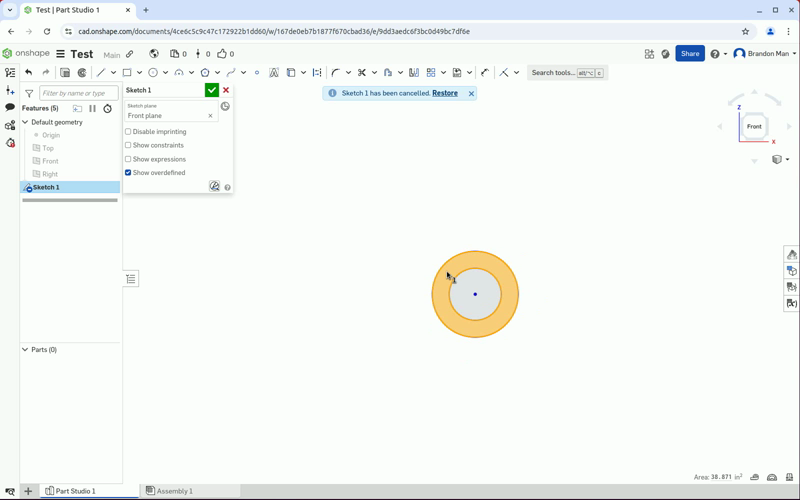
scroll(-6)
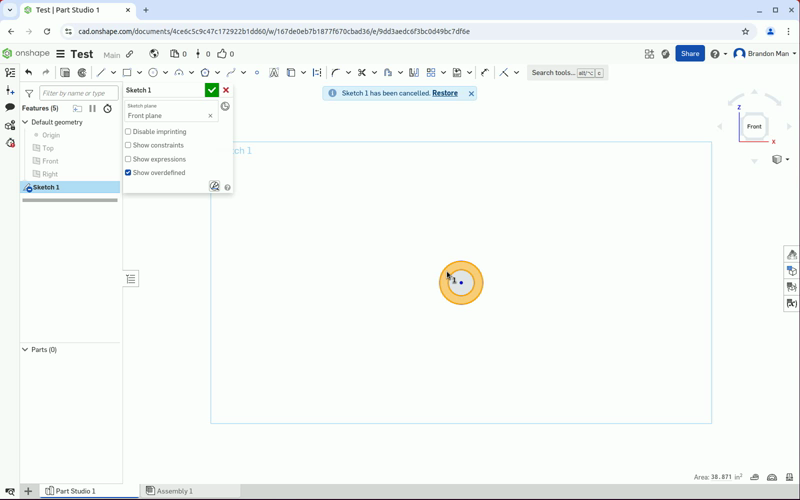
mouse_move(73, 352)
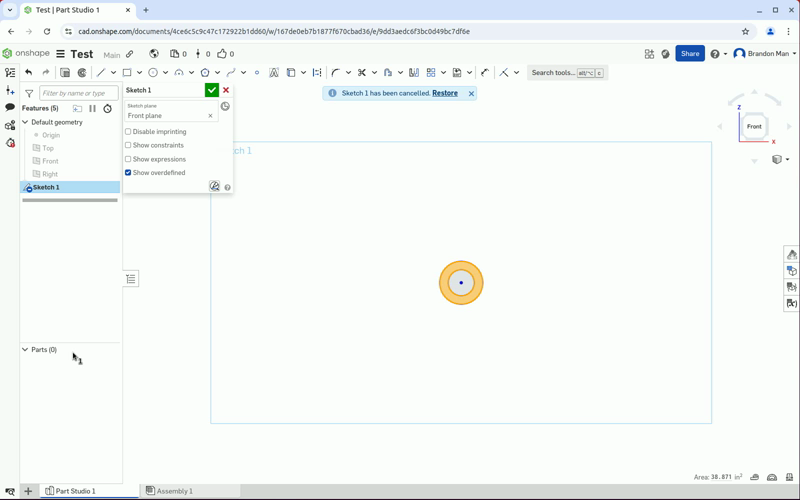
key(shift+y)
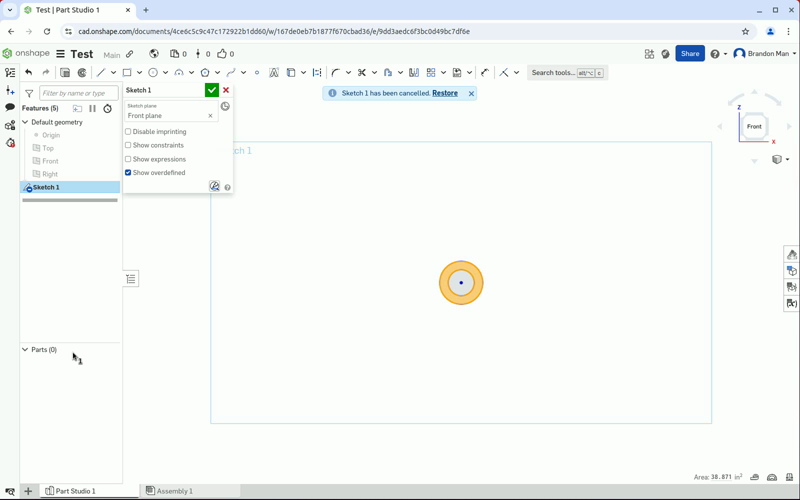
key(shift+e)
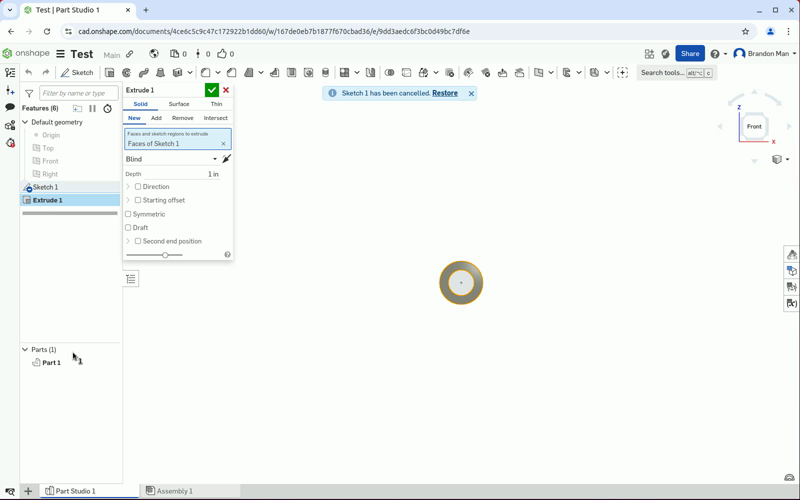
mouse_move(143, 106)
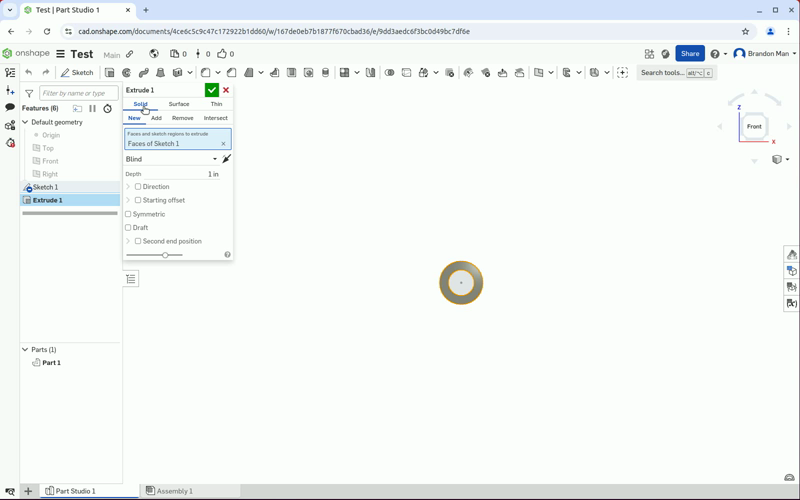
click(143, 106)
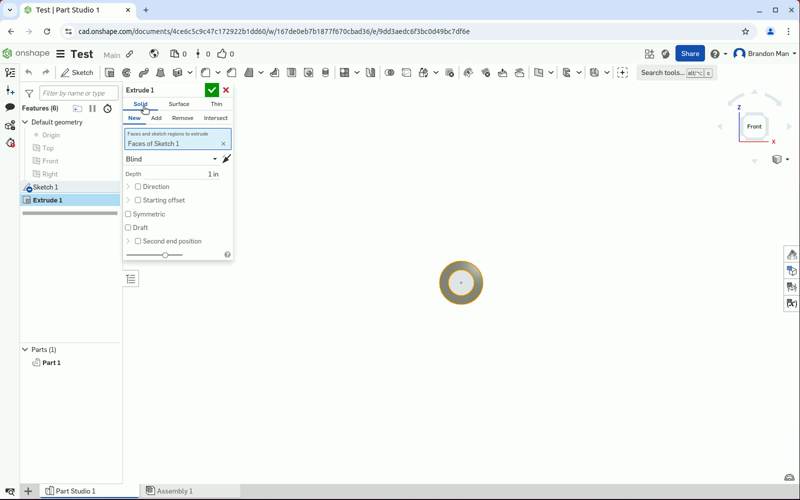
mouse_move(137, 120)
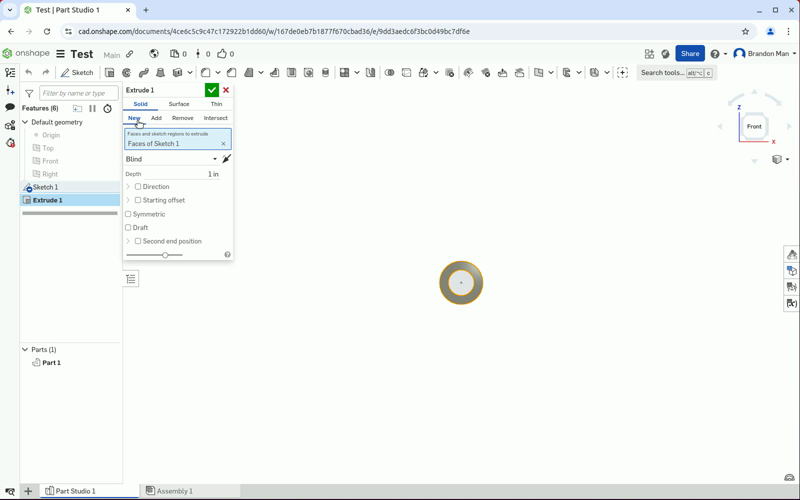
click(137, 120)
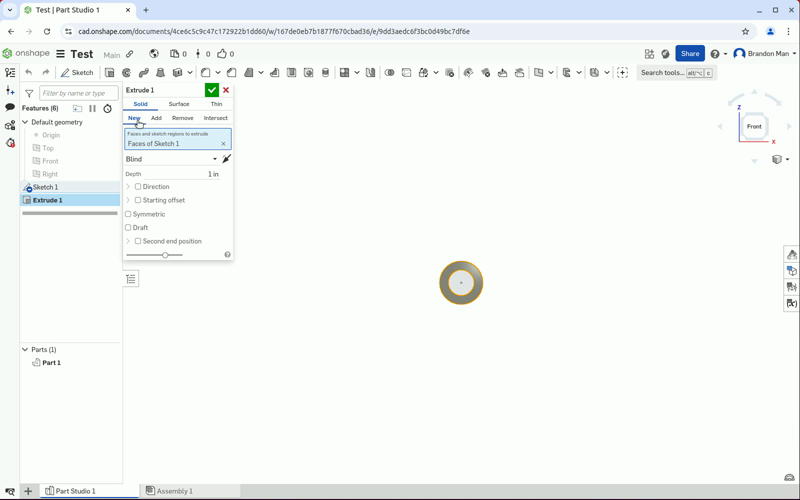
key(tab, 4)
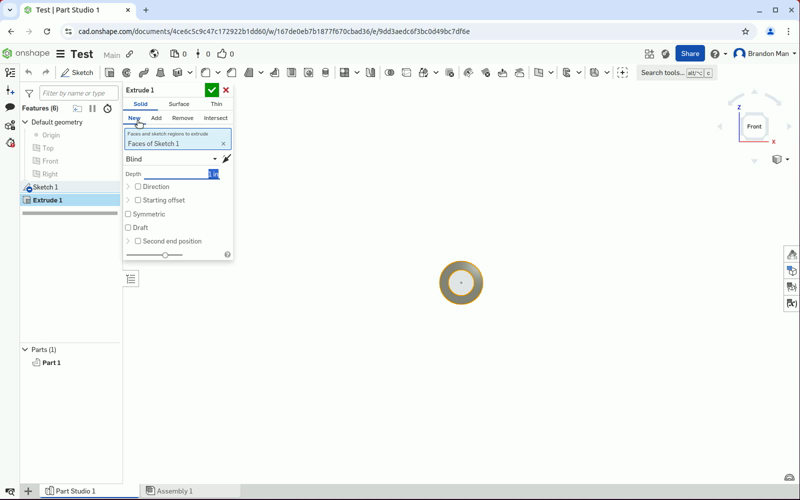
text(5.055)
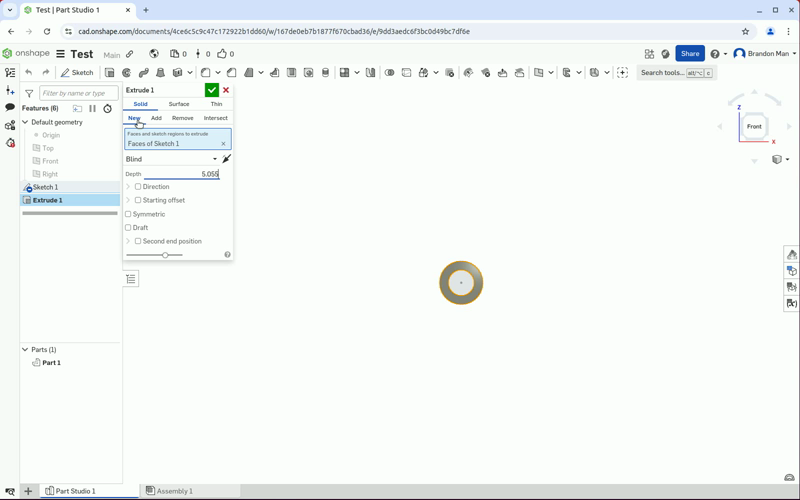
key(enter)
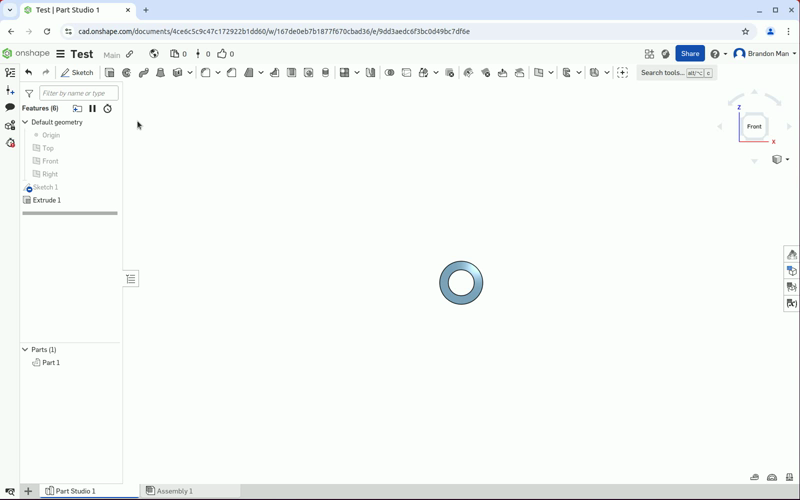
key(shift+h)
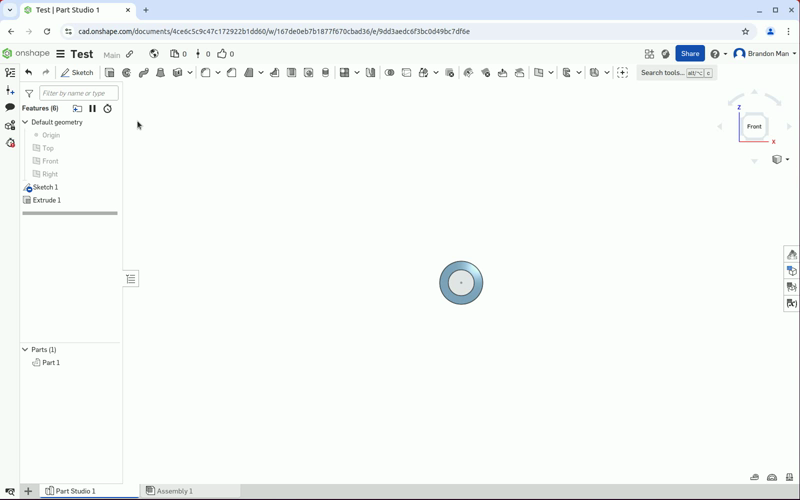
key(shift+h)
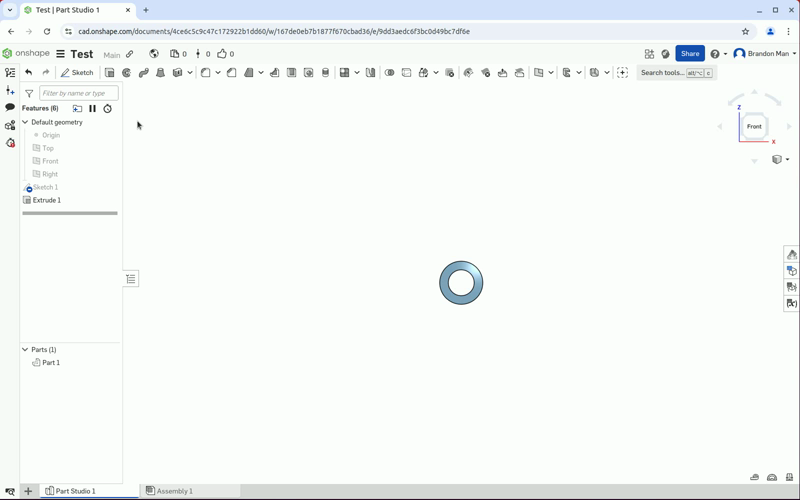
mouse_move(73, 189)
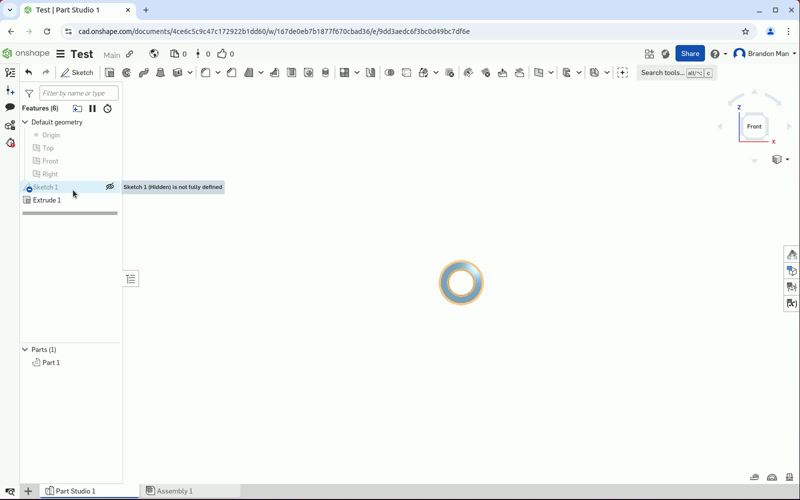
click(73, 189)
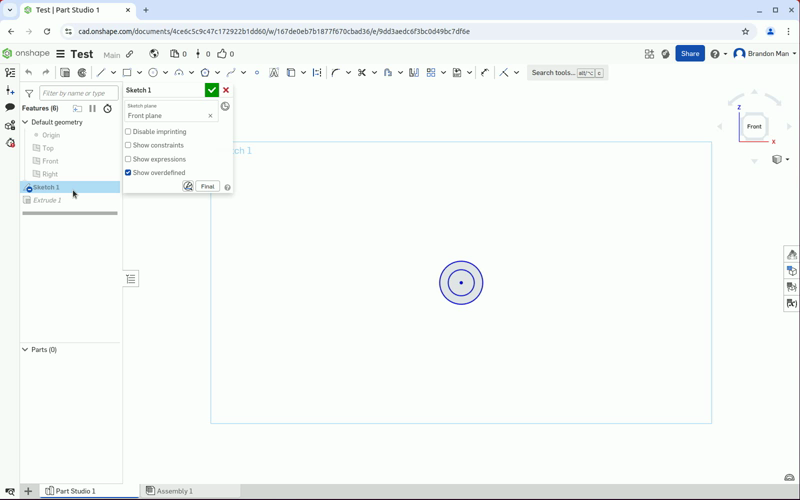
mouse_move(229, 92)
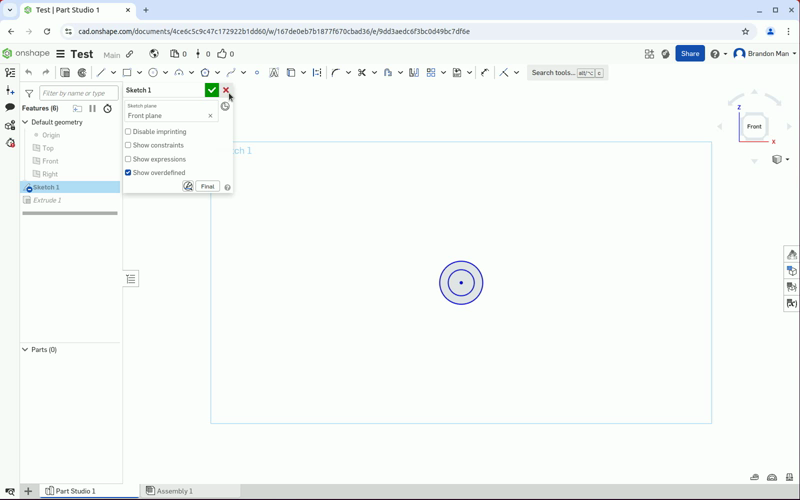
click(229, 92)
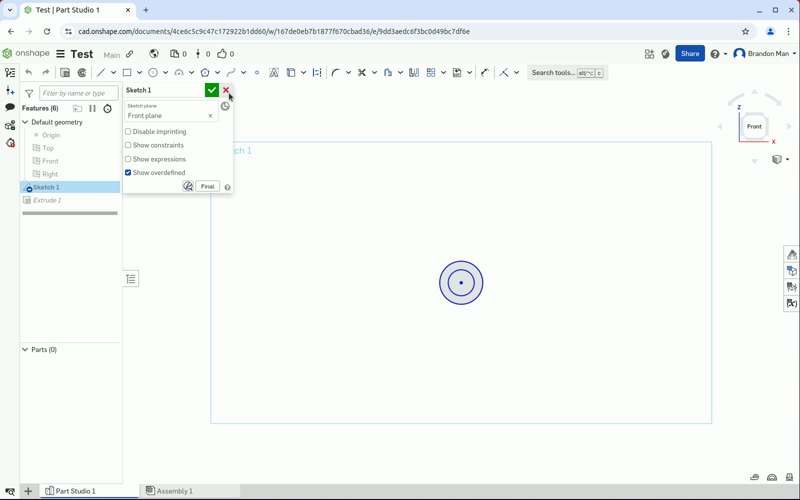
key(shift+s)
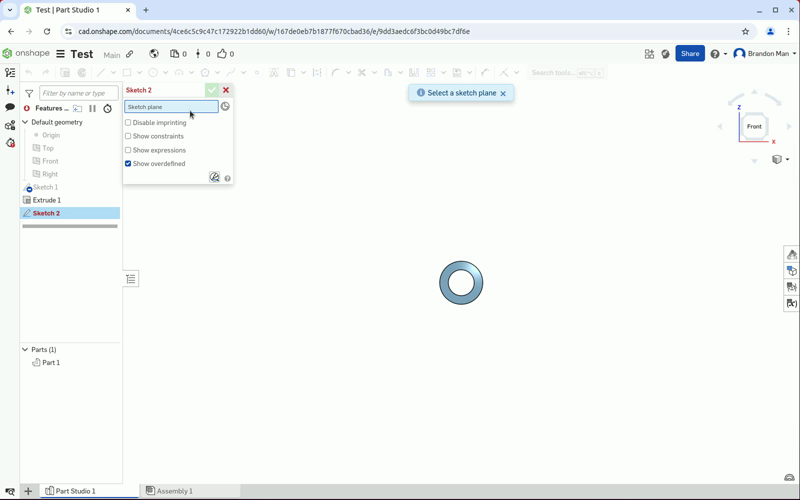
mouse_move(73, 163)
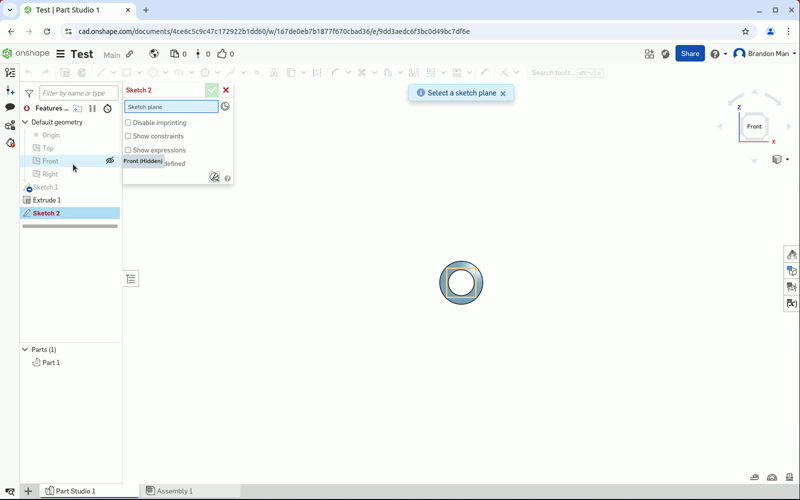
click(73, 163)
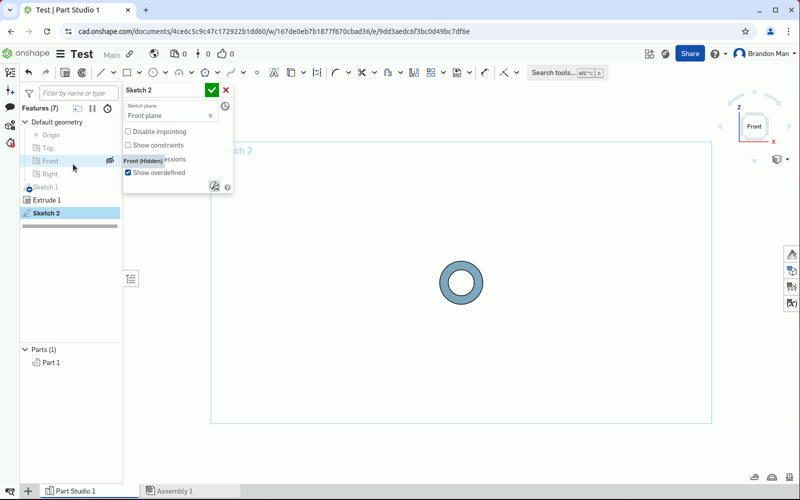
mouse_move(73, 352)
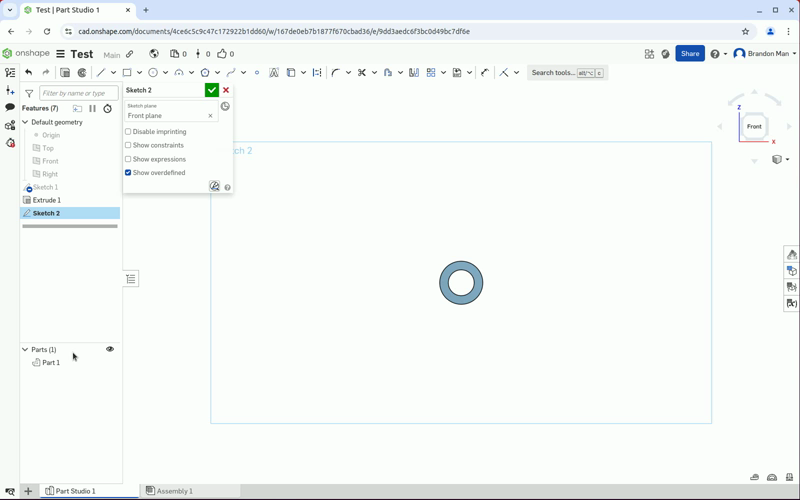
key(y)
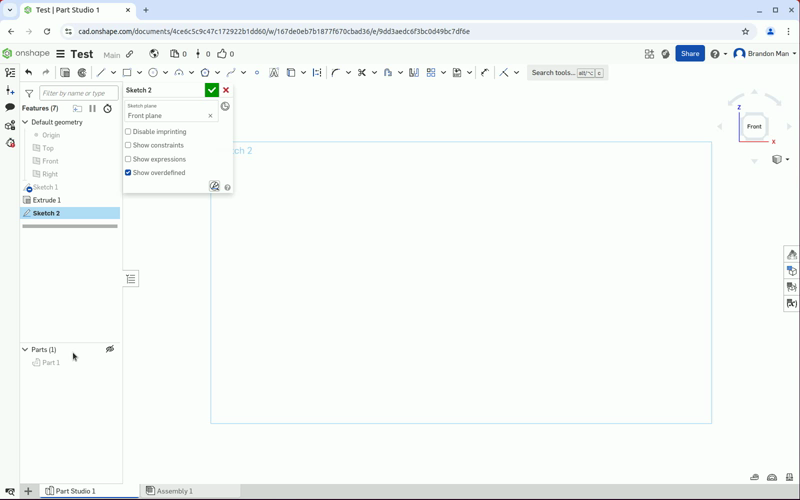
key(l)
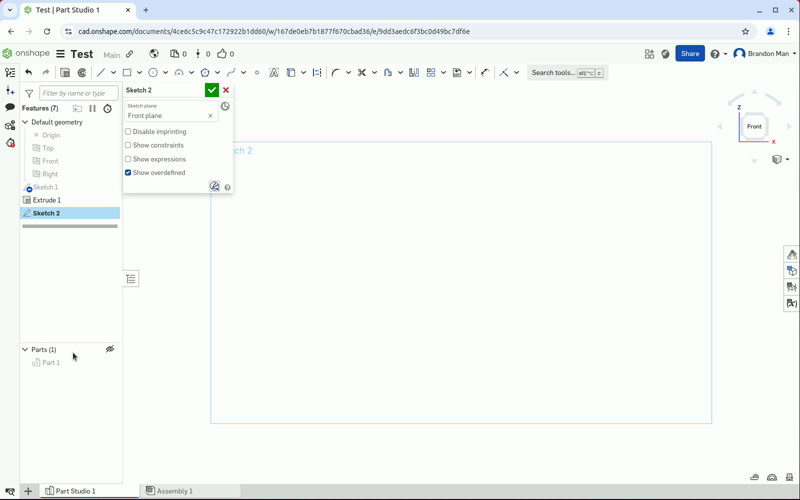
key_down(shift)
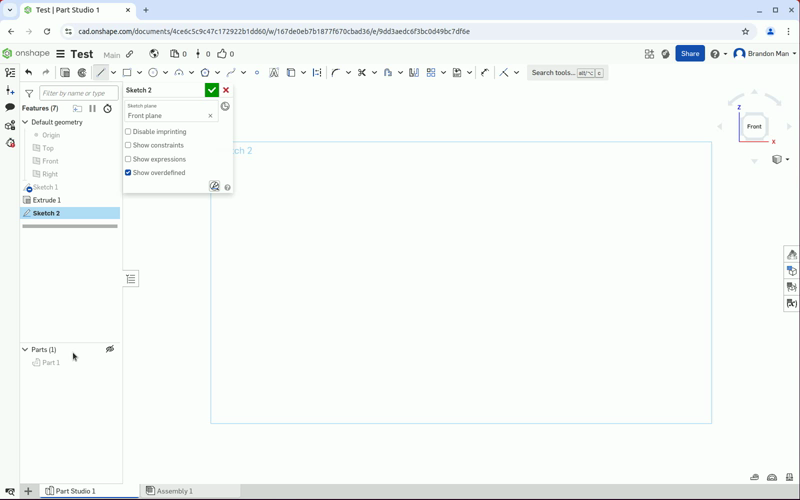
mouse_move(460, 304)
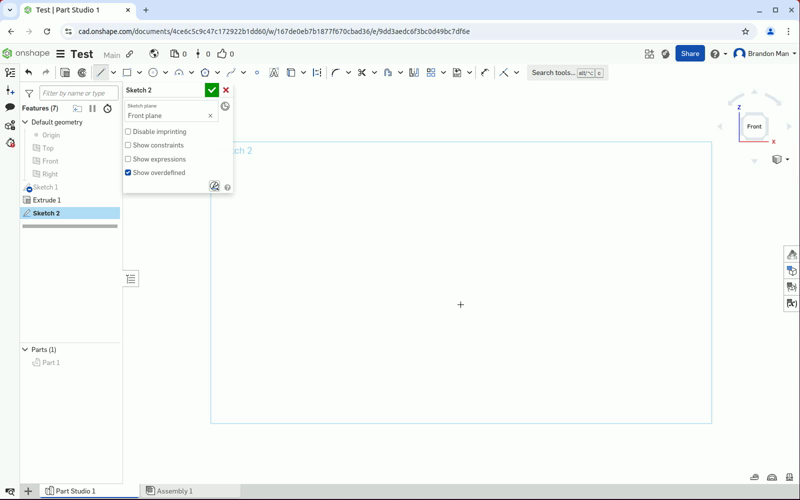
click(460, 304)
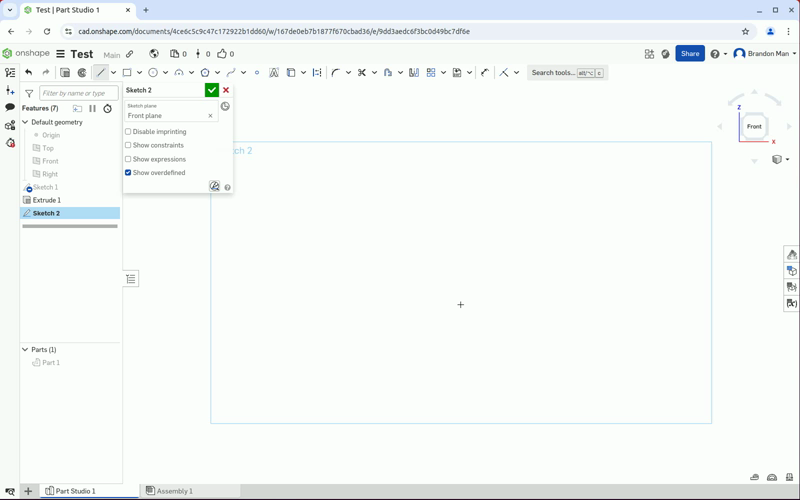
key_up(shift)
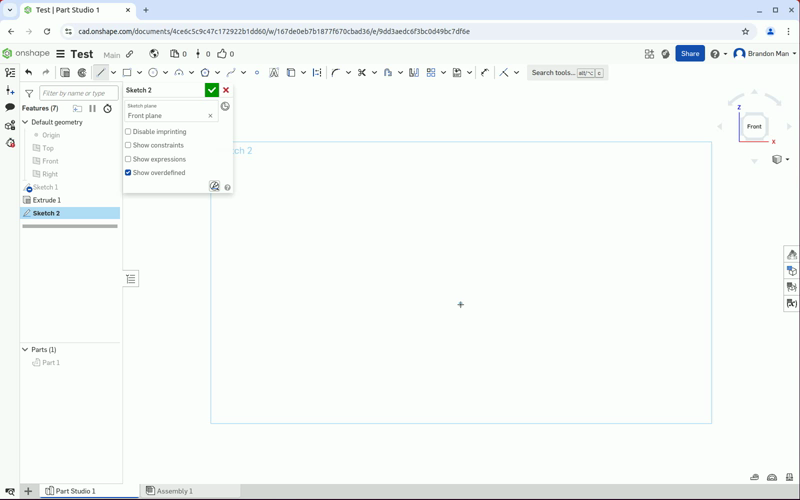
key_down(shift)
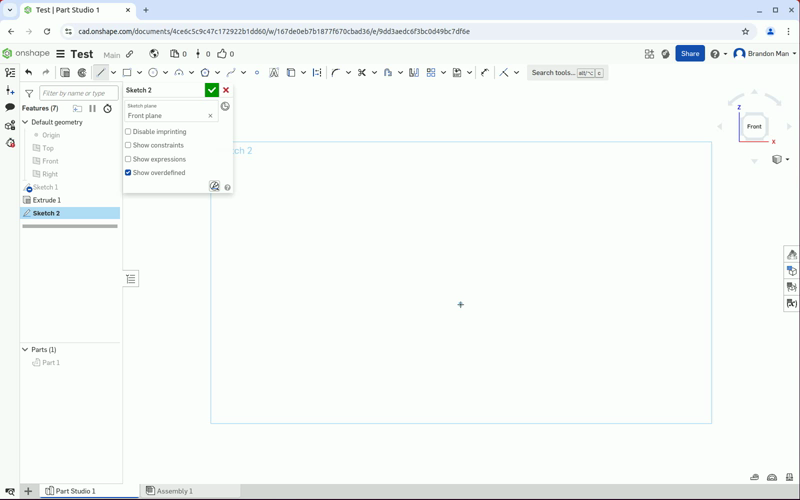
mouse_move(490, 304)
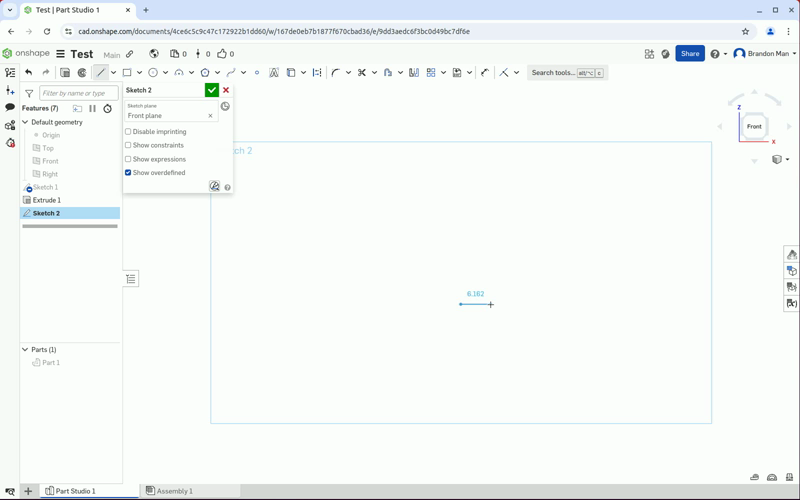
mouse_move(507, 304)
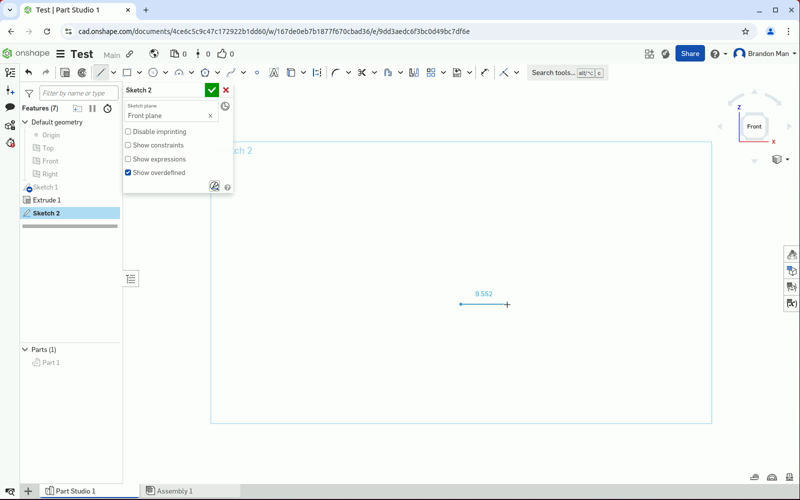
click(507, 304)
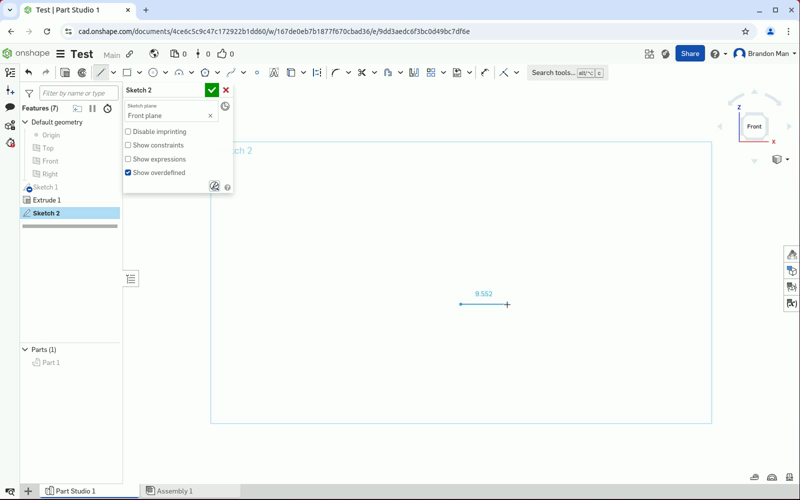
key_up(shift)
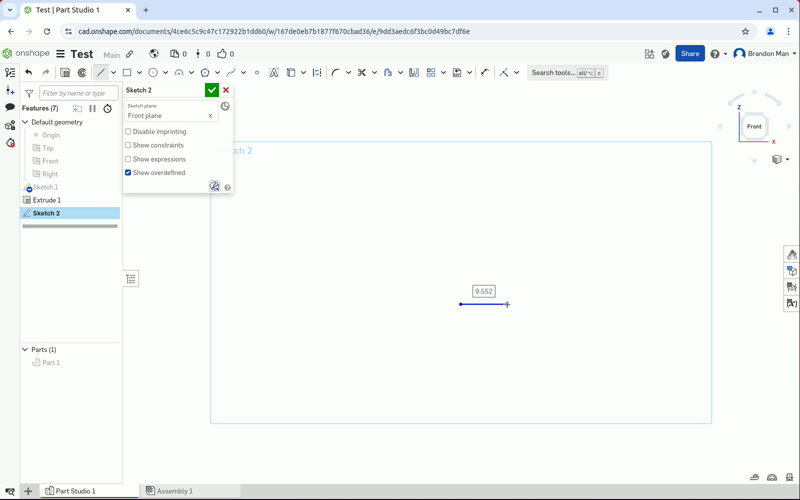
key_down(shift)
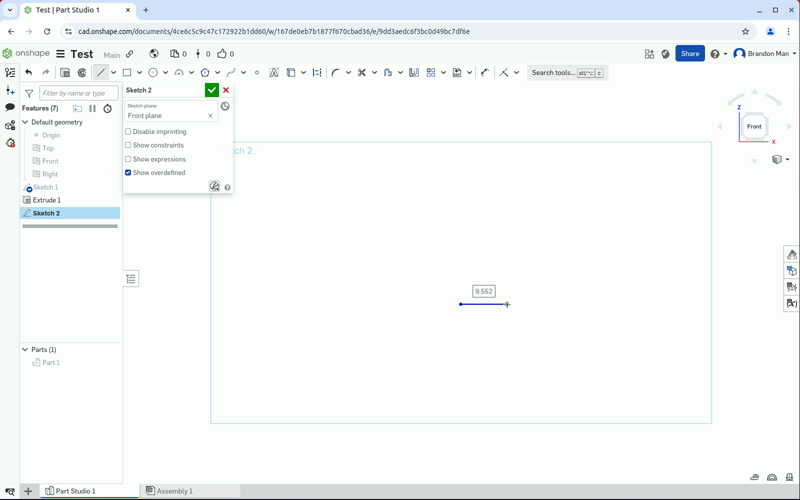
mouse_move(537, 304)
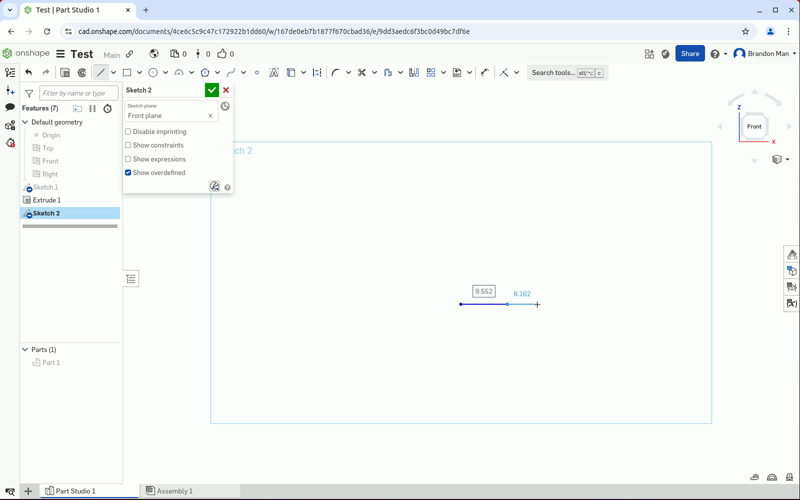
mouse_move(552, 304)
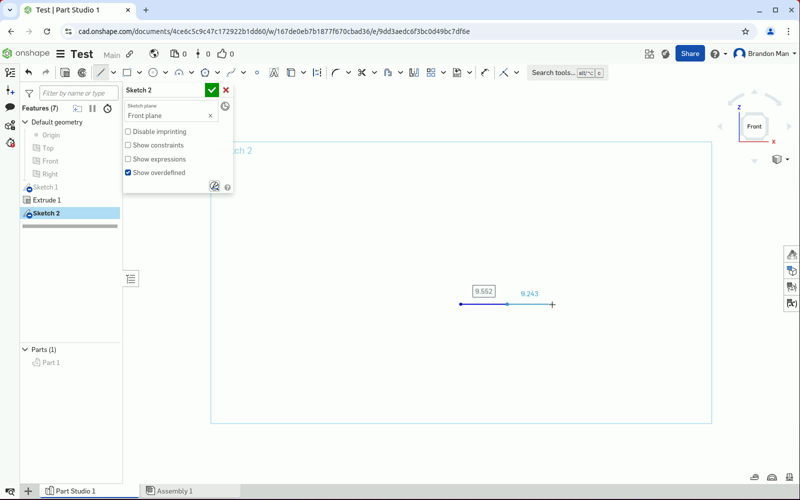
click(552, 304)
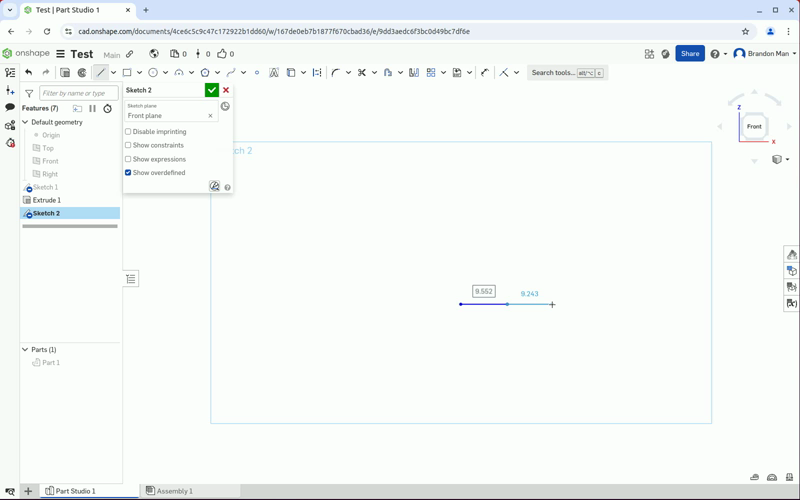
key_up(shift)
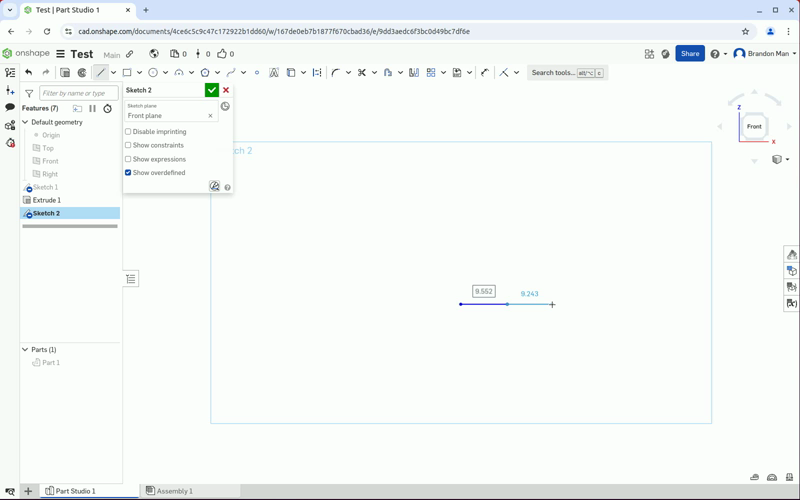
key(esc)
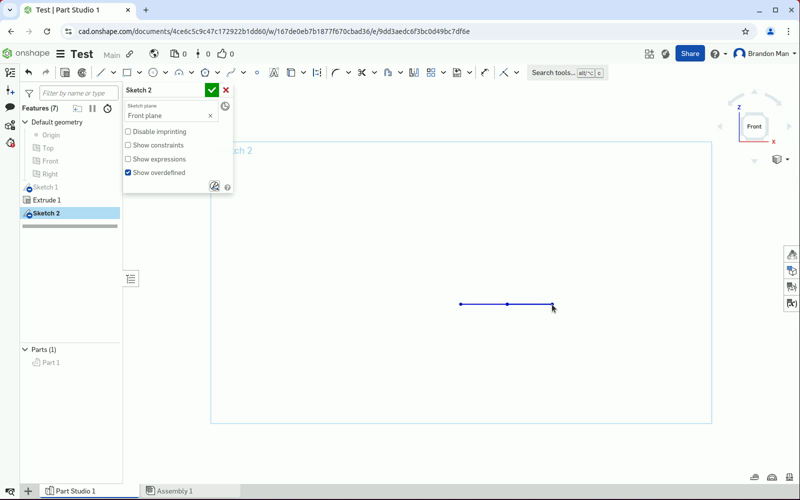
key(a)
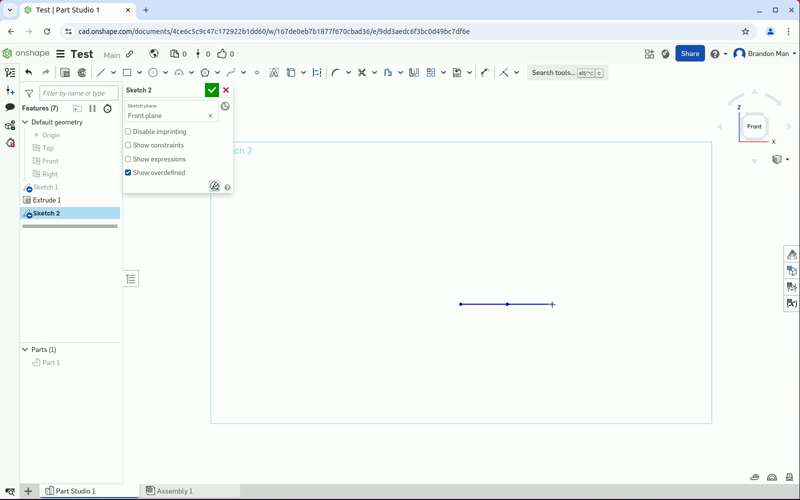
mouse_move(552, 304)
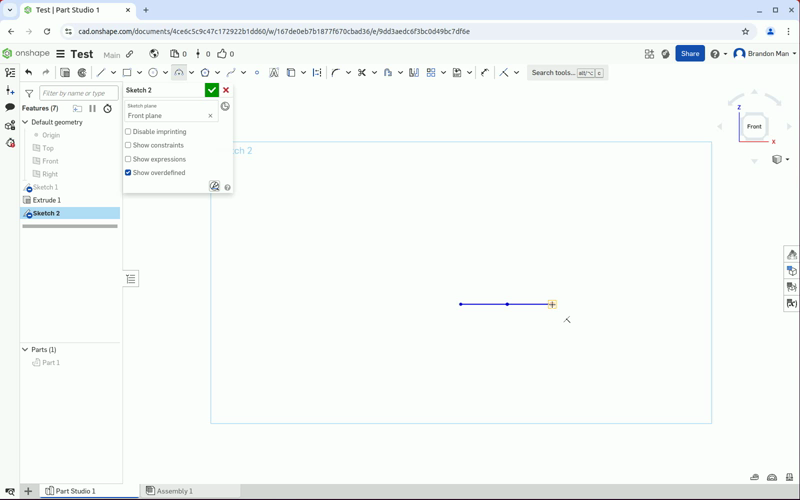
click(552, 304)
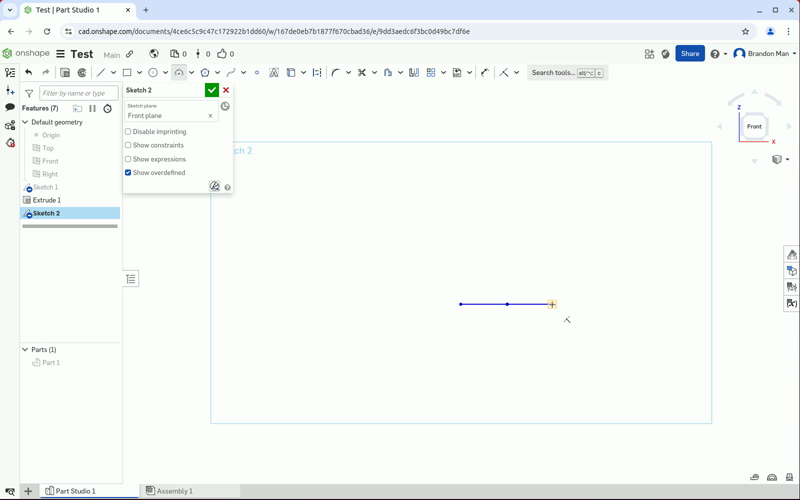
key_down(shift)
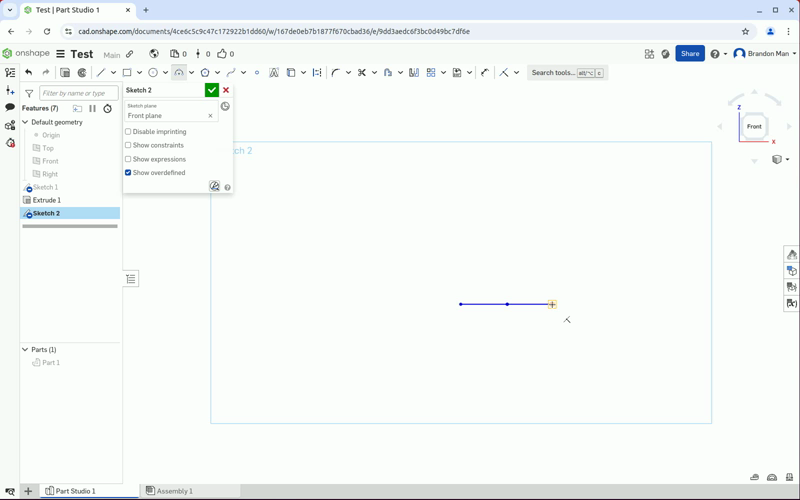
mouse_move(552, 261)
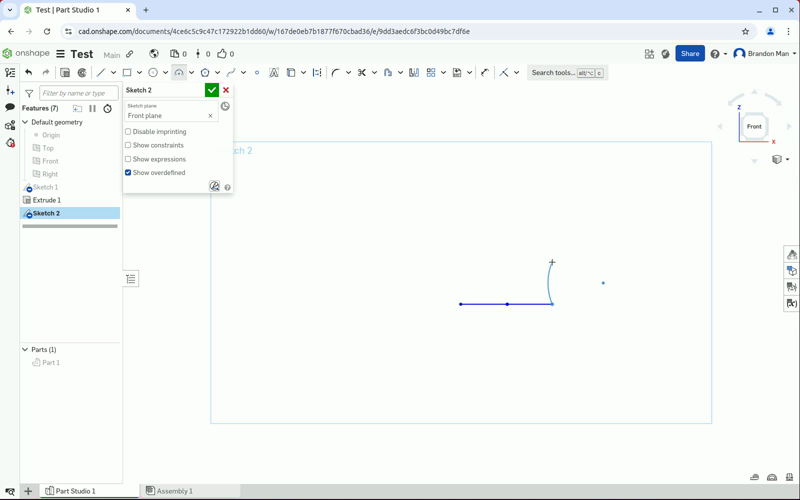
click(552, 261)
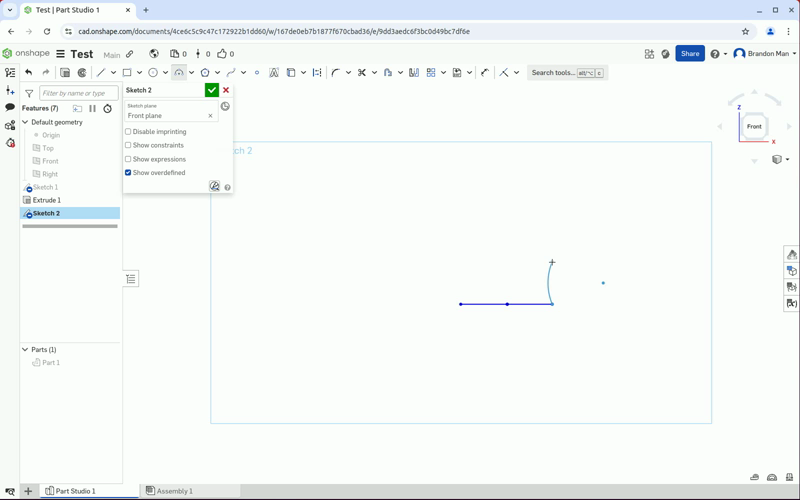
mouse_move(531, 282)
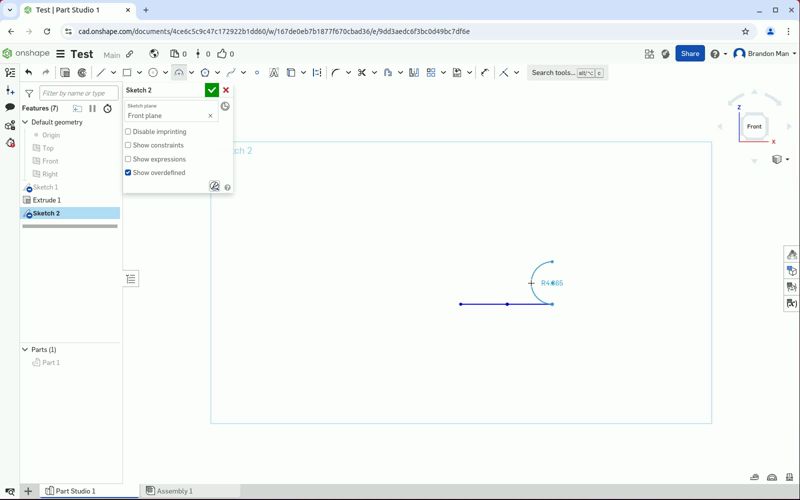
click(531, 282)
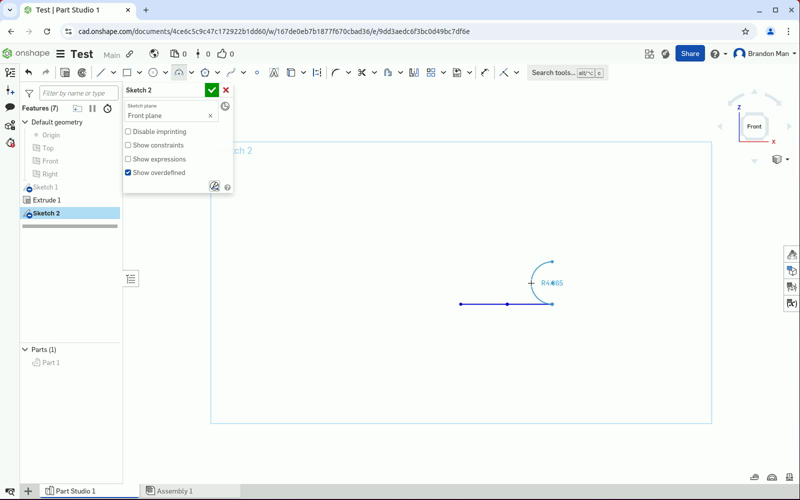
key_up(shift)
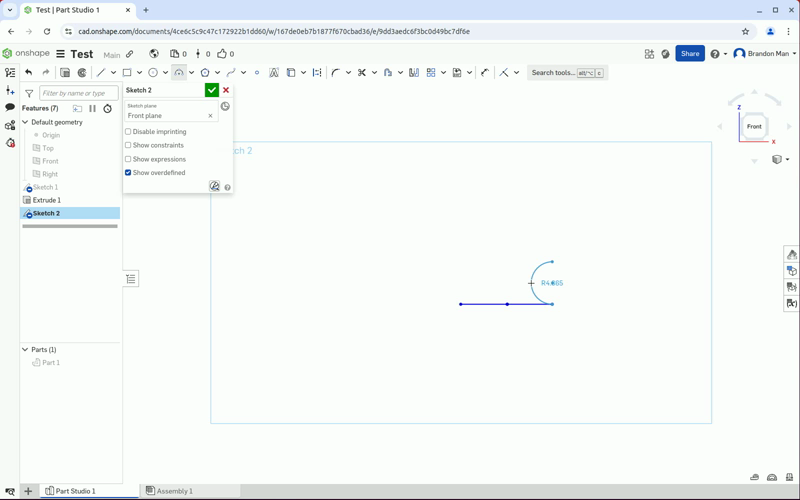
key(esc)
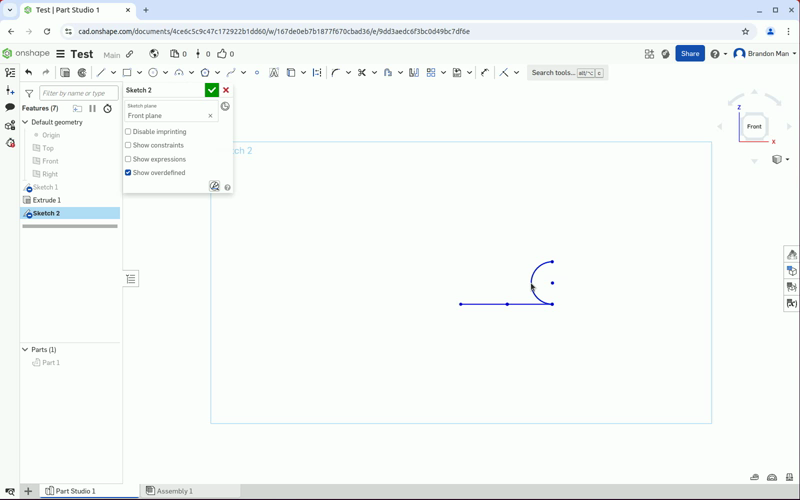
key(l)
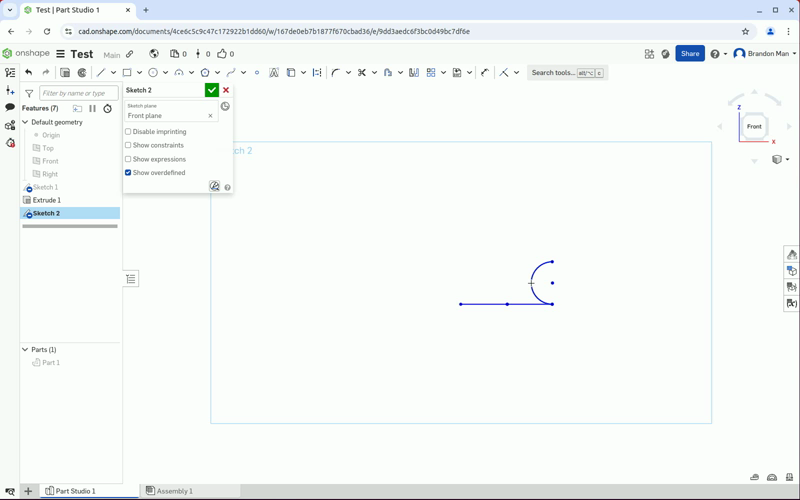
mouse_move(552, 261)
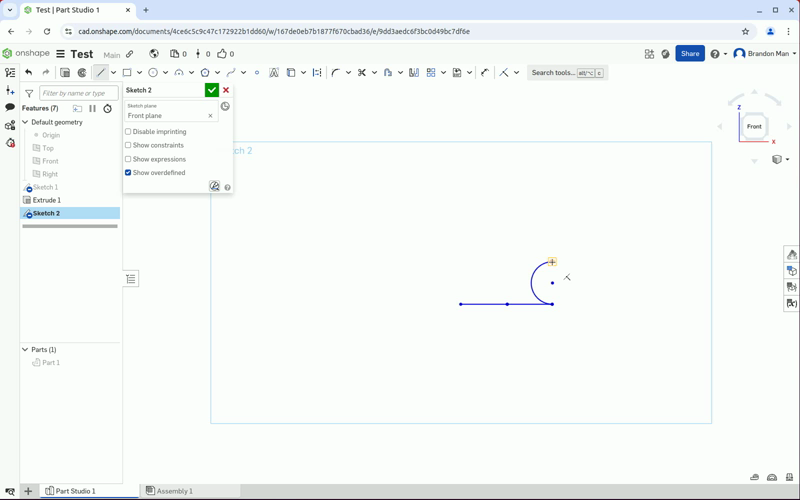
click(552, 261)
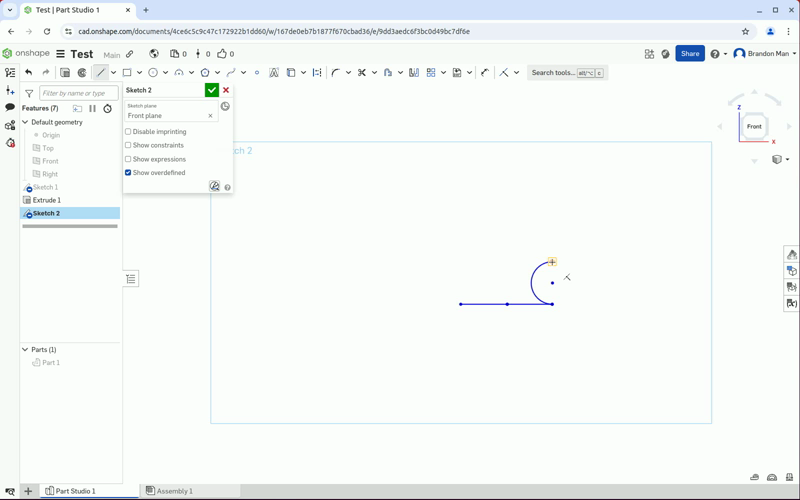
key_down(shift)
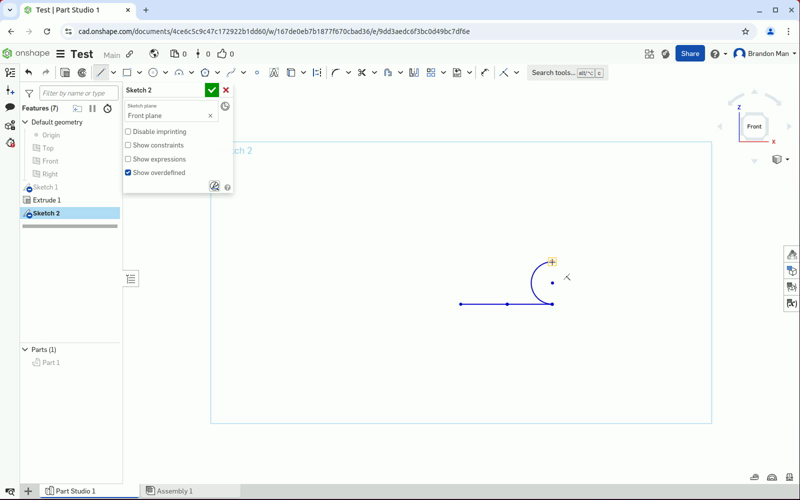
mouse_move(582, 261)
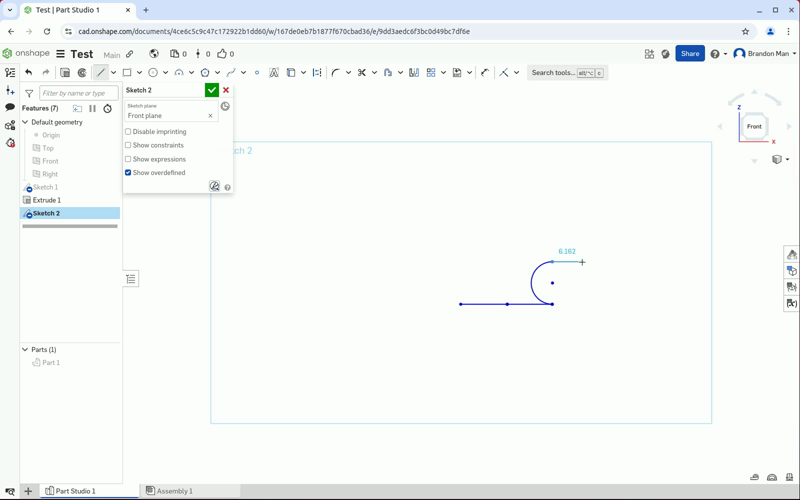
mouse_move(507, 261)
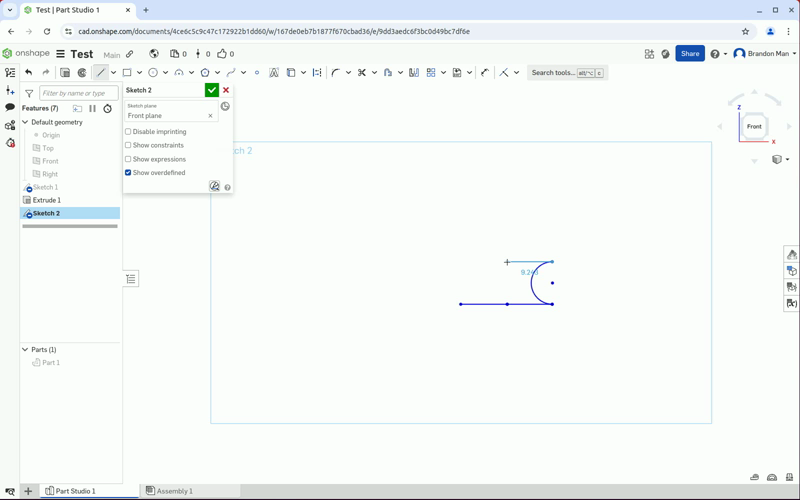
click(507, 261)
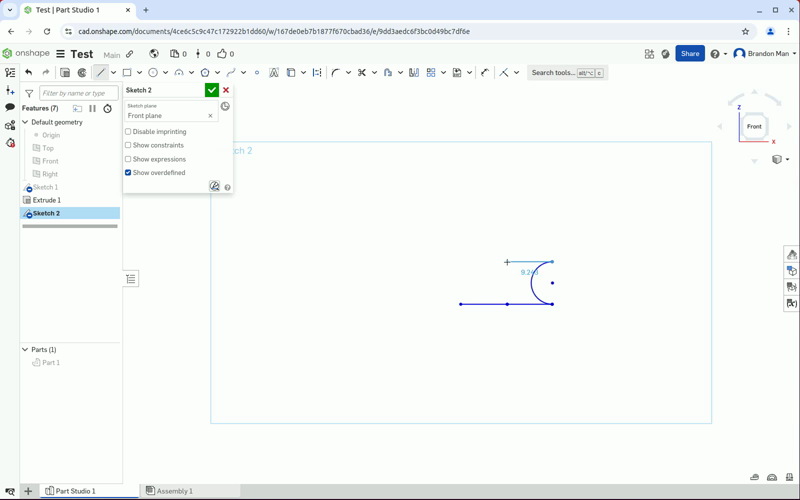
key_up(shift)
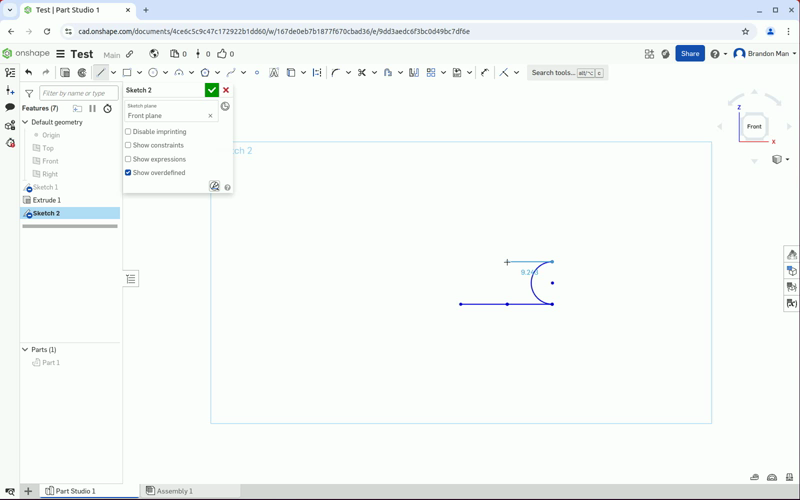
key_down(shift)
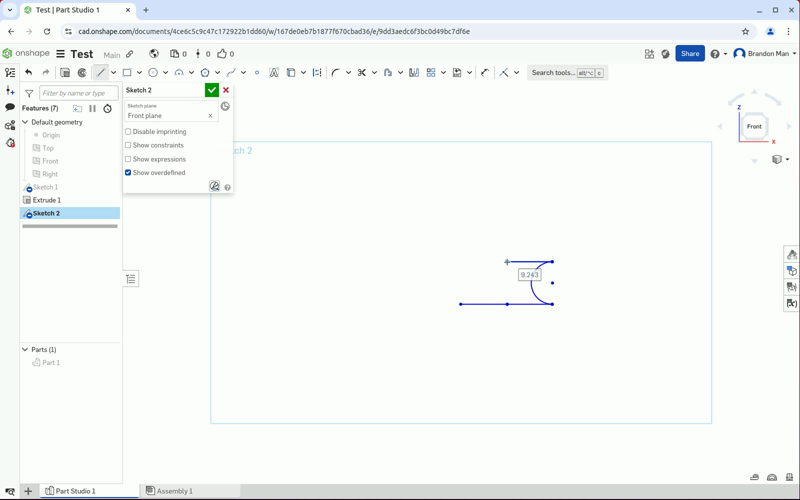
mouse_move(537, 261)
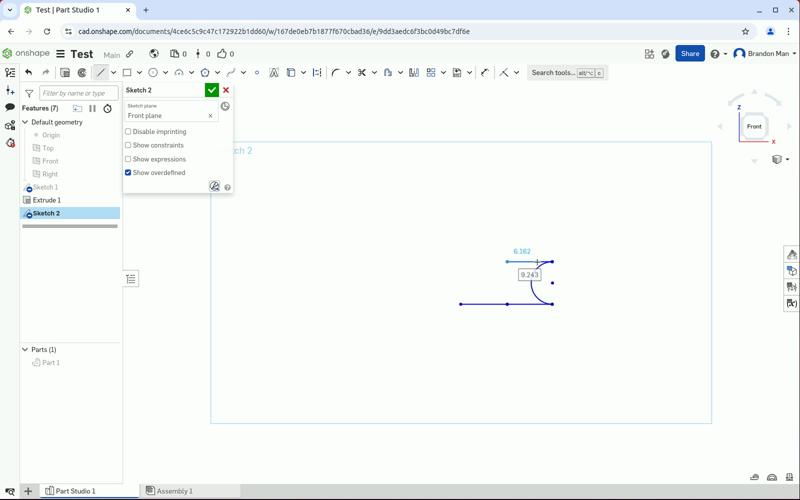
mouse_move(460, 261)
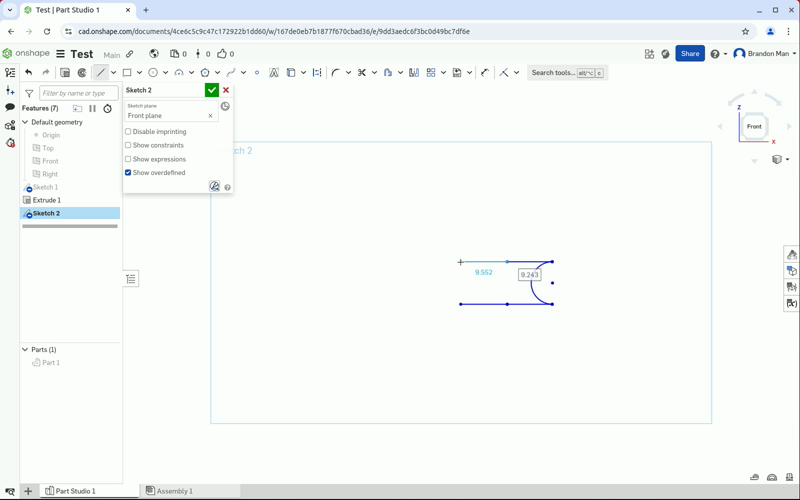
click(460, 261)
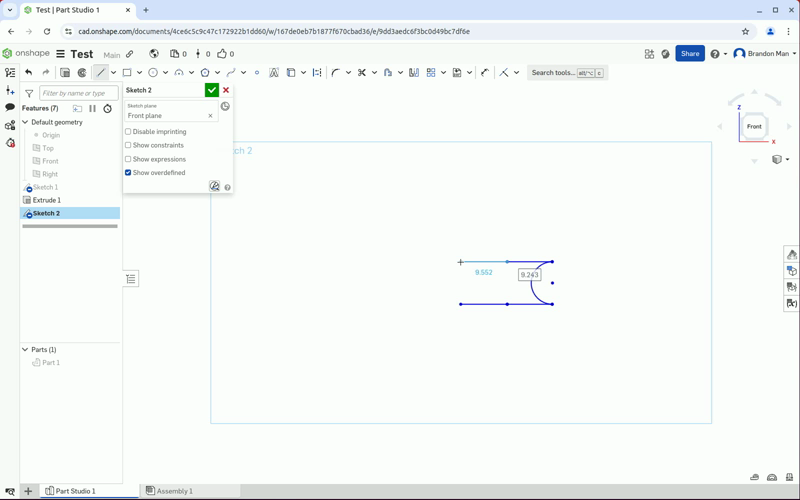
key_up(shift)
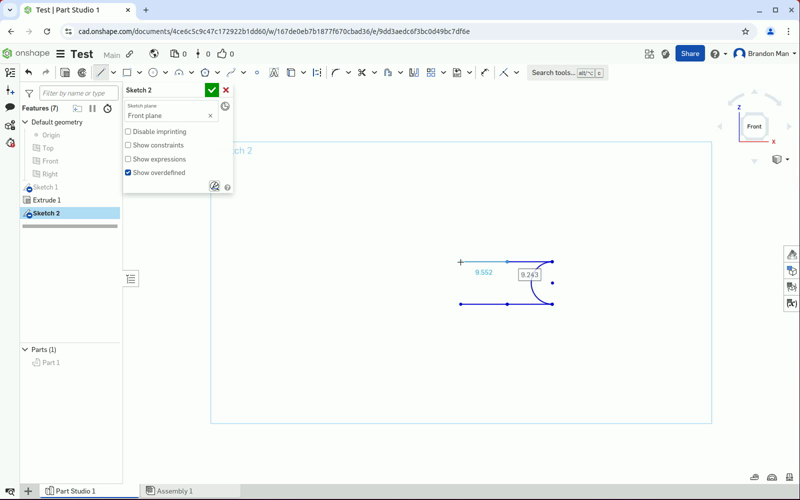
key(esc)
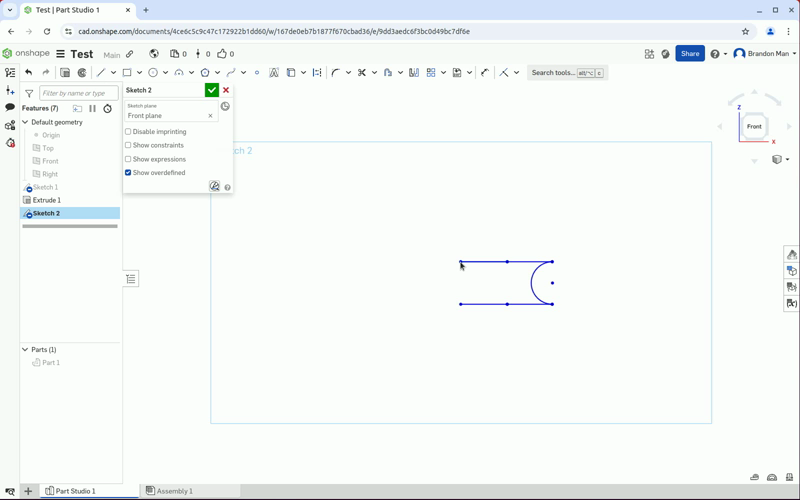
key(a)
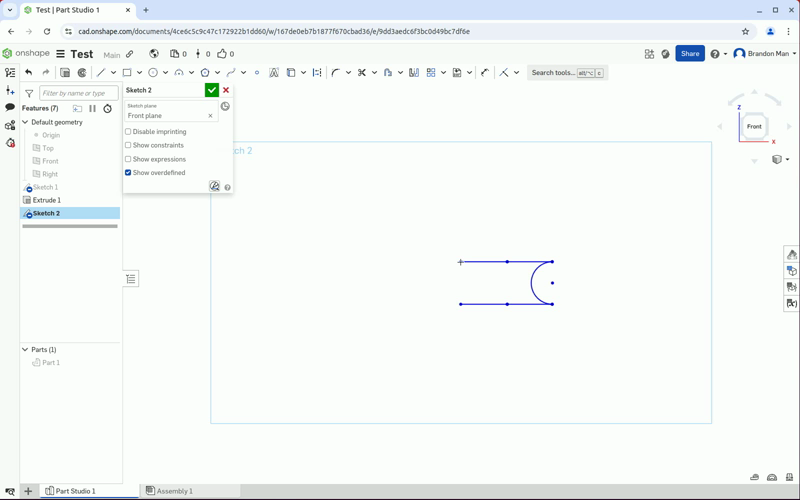
mouse_move(460, 261)
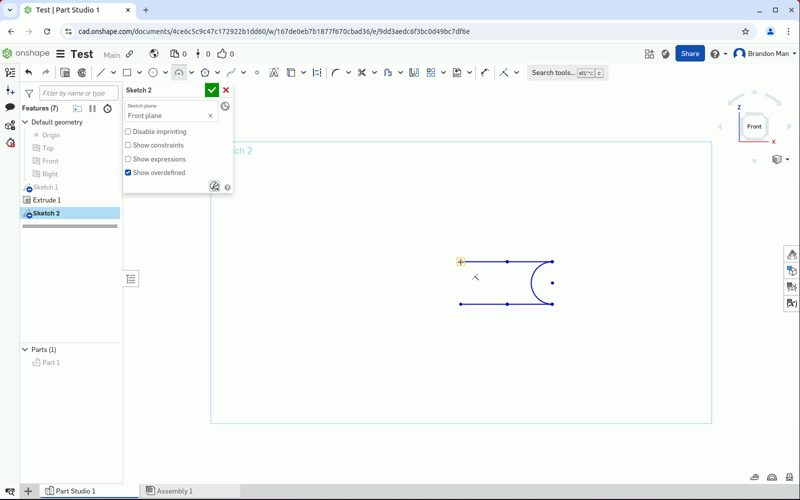
click(460, 261)
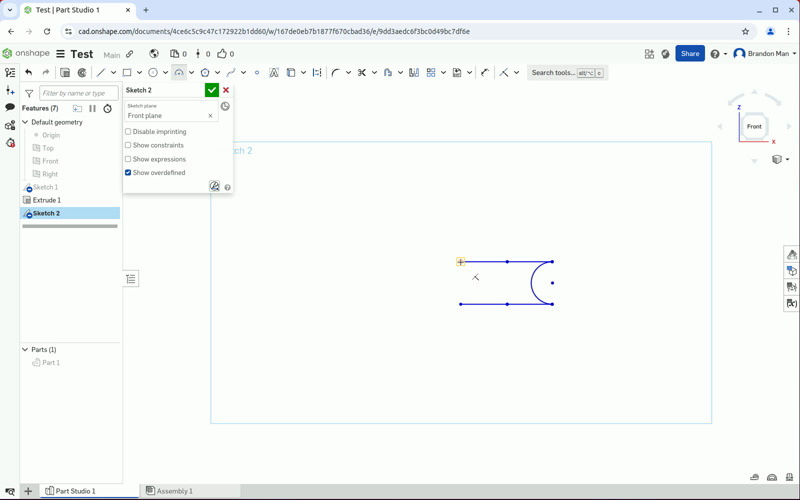
mouse_move(460, 304)
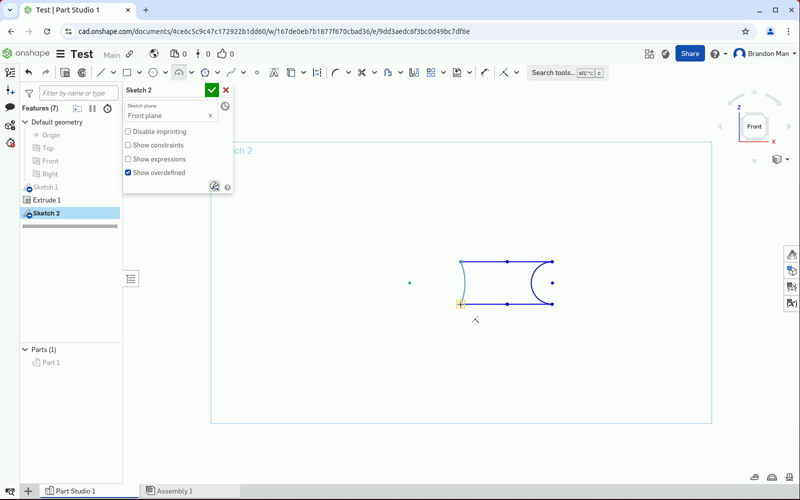
click(460, 304)
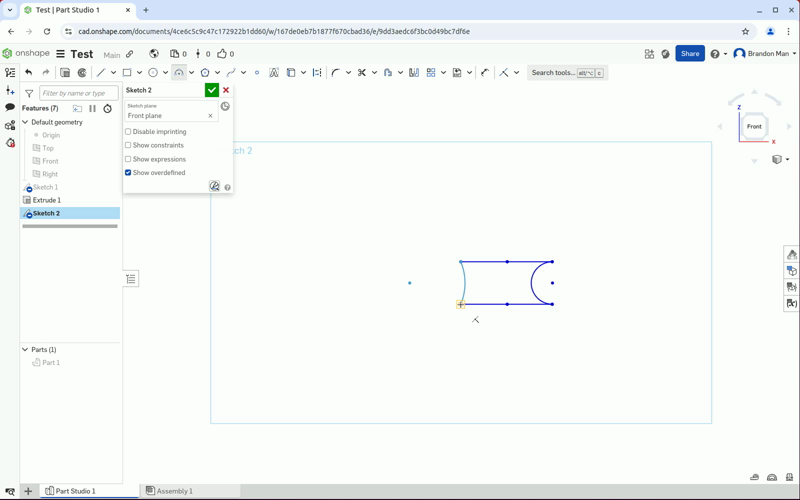
key_down(shift)
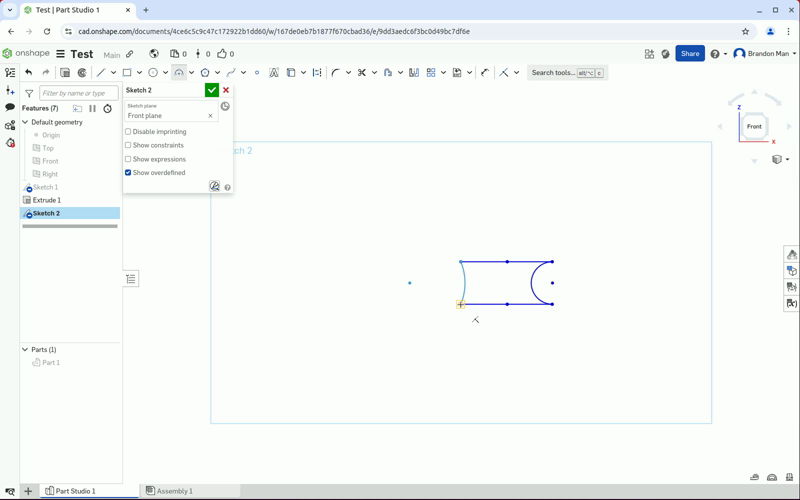
mouse_move(482, 282)
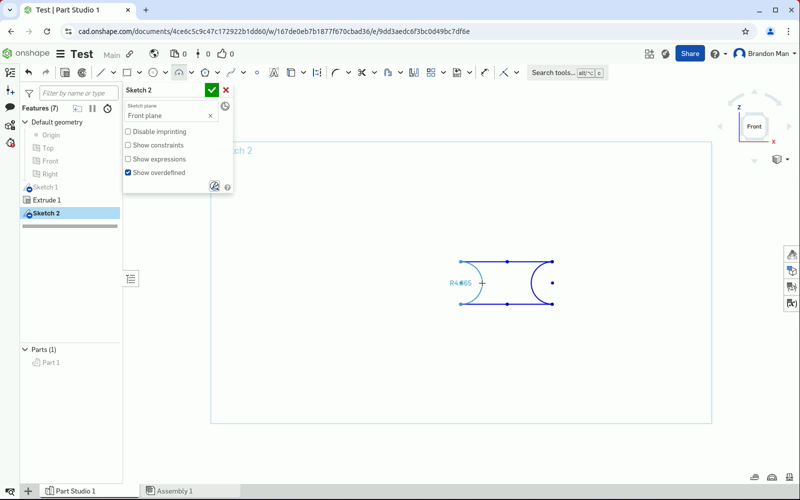
click(482, 282)
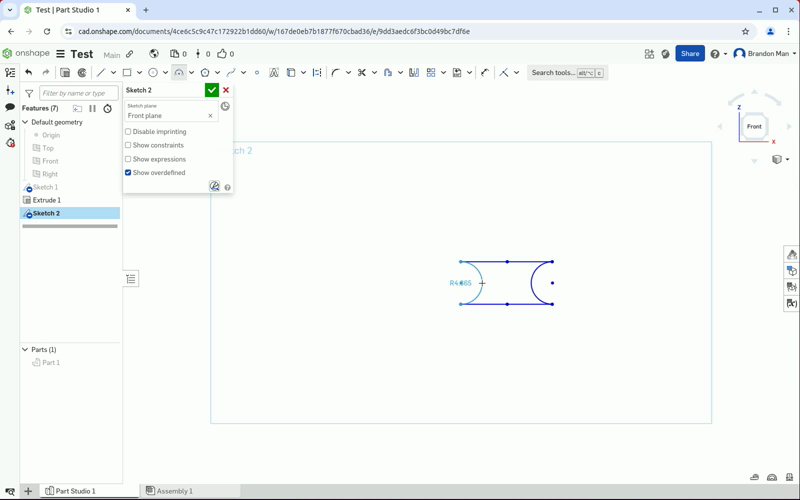
key_up(shift)
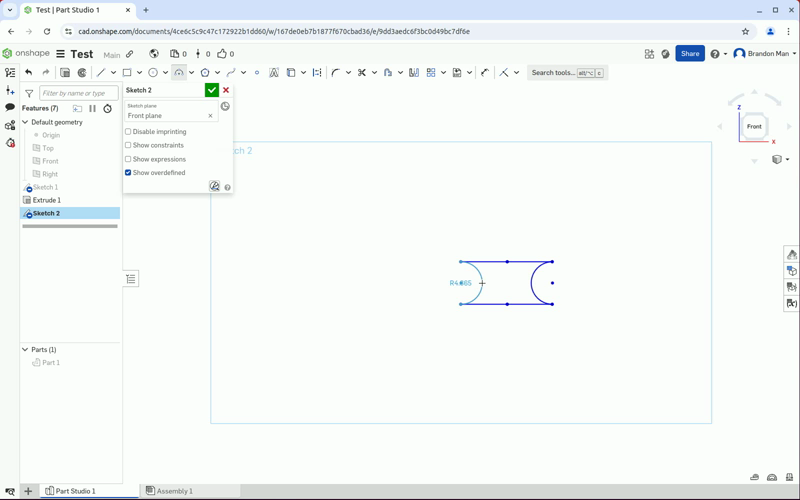
key(esc)
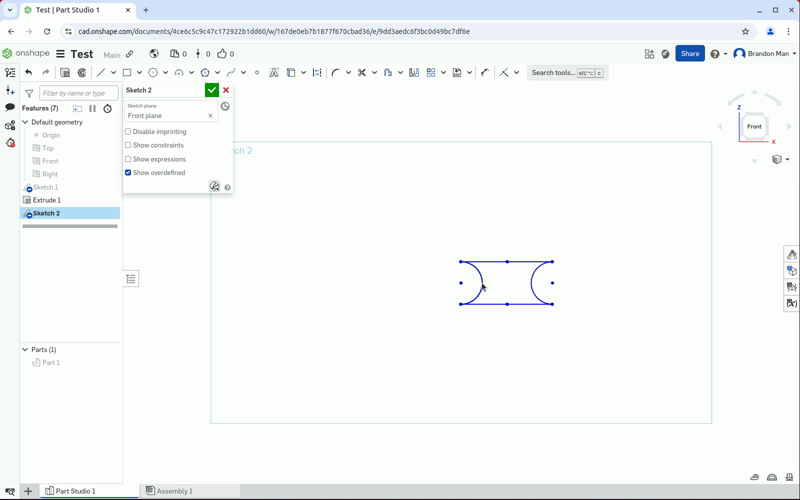
mouse_move(536, 269)
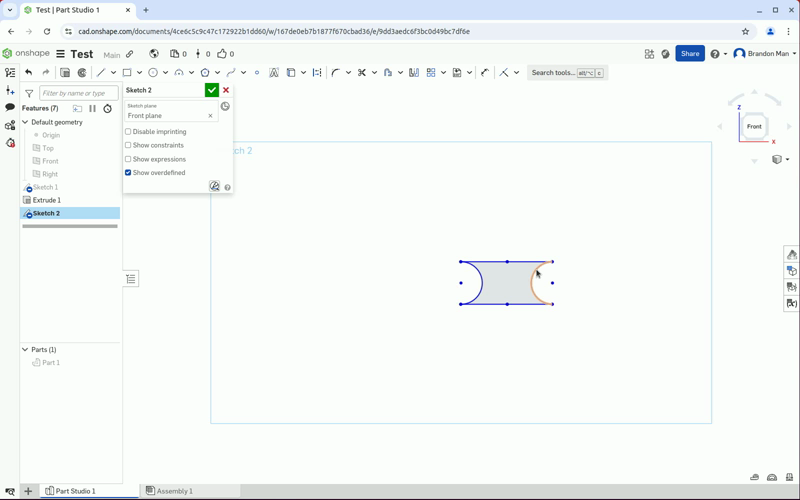
scroll(6)
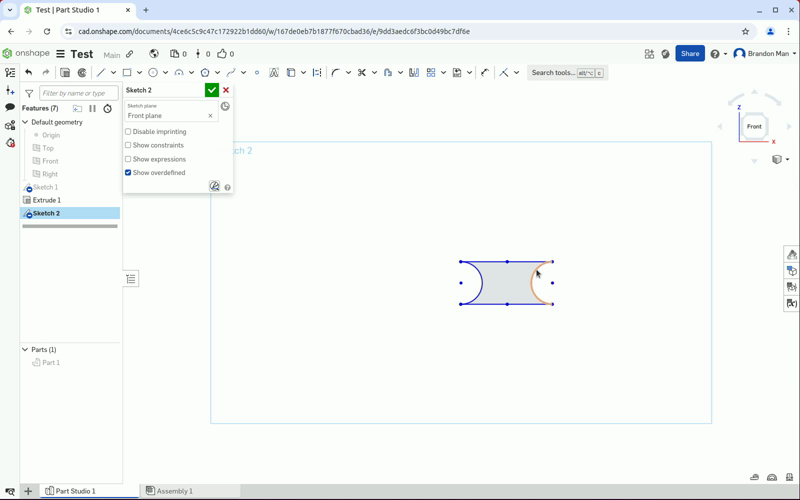
scroll(6)
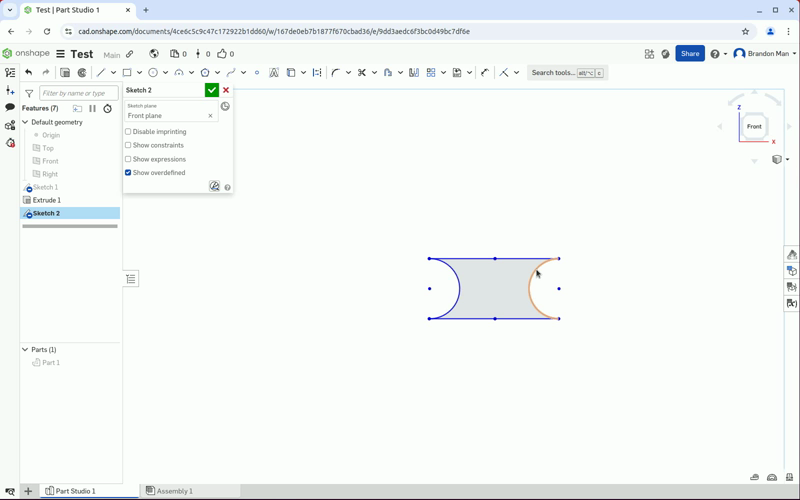
scroll(6)
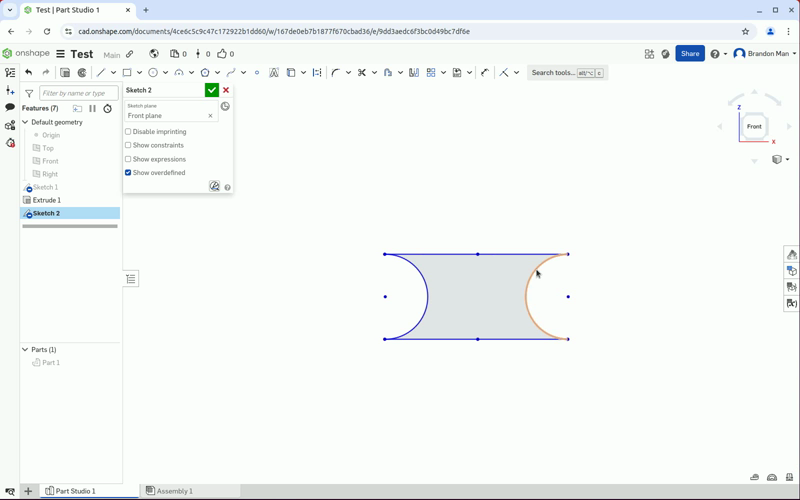
scroll(6)
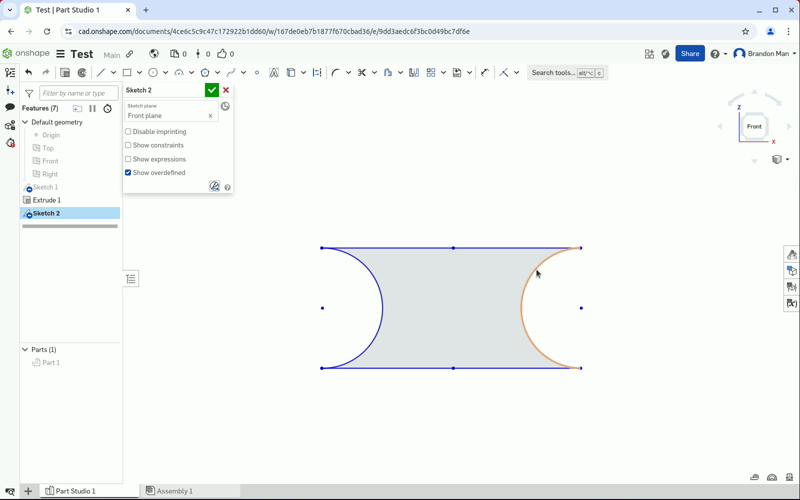
scroll(6)
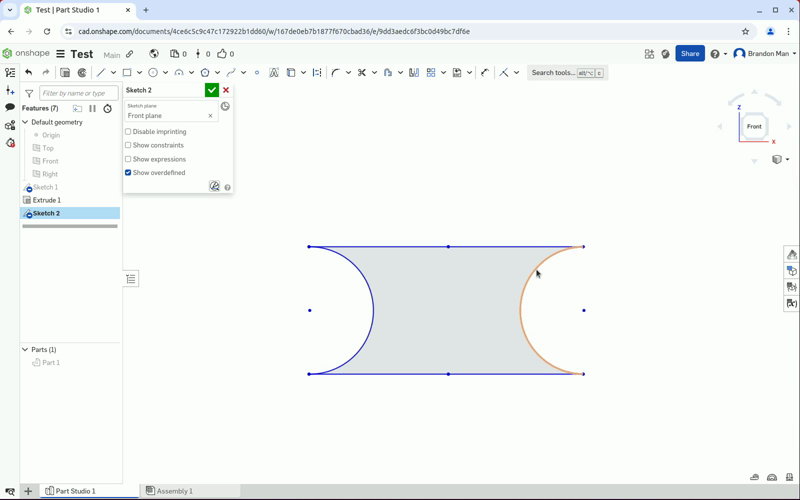
scroll(6)
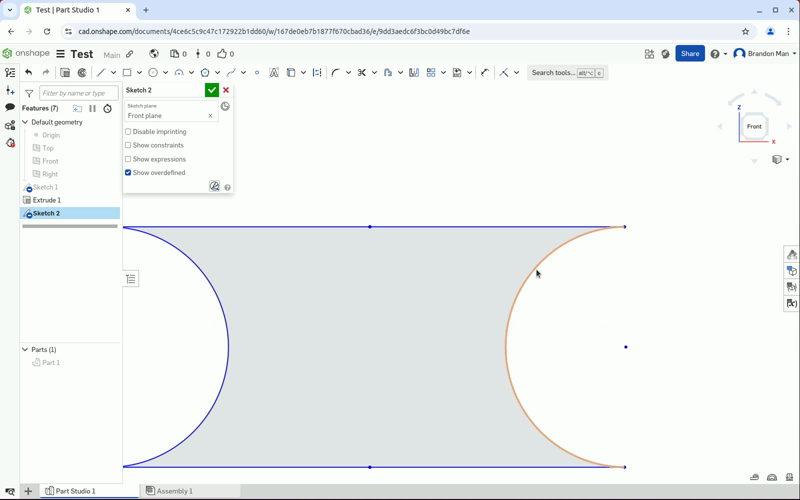
scroll(6)
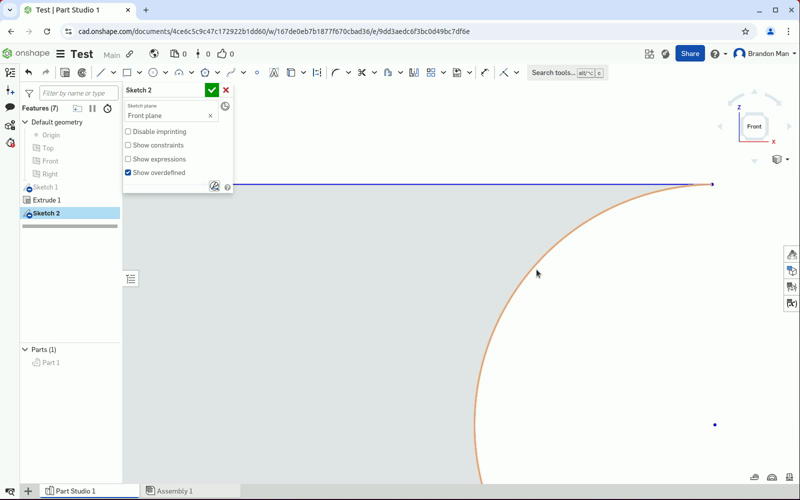
click(536, 269)
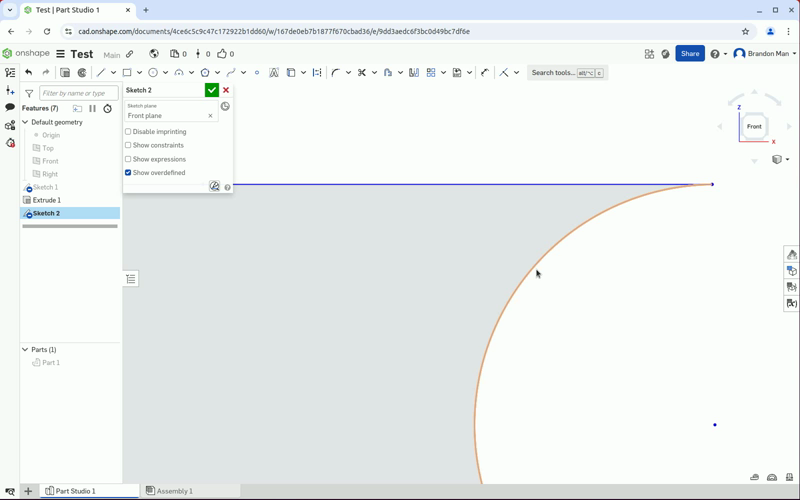
scroll(-6)
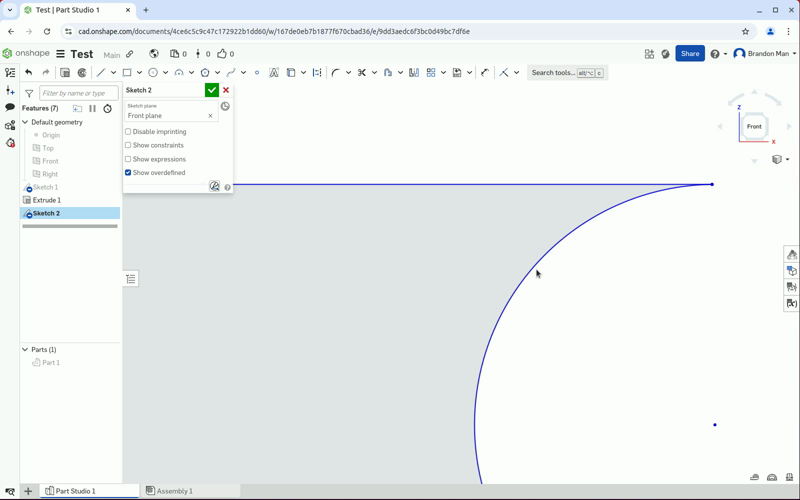
scroll(-6)
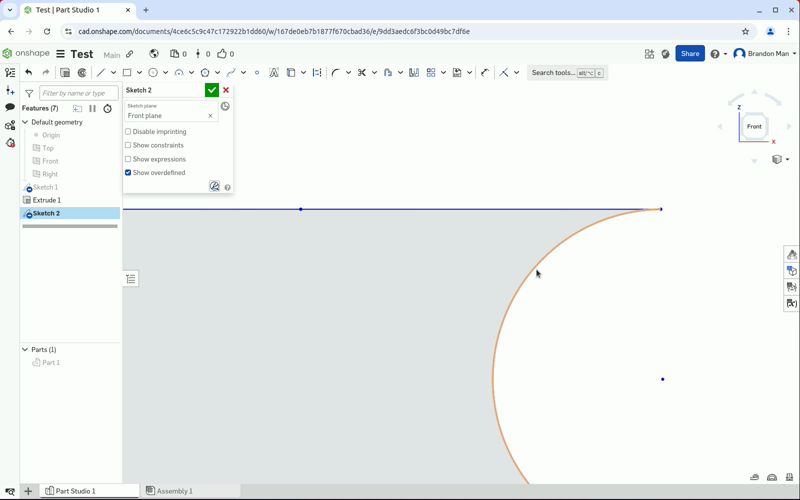
scroll(-6)
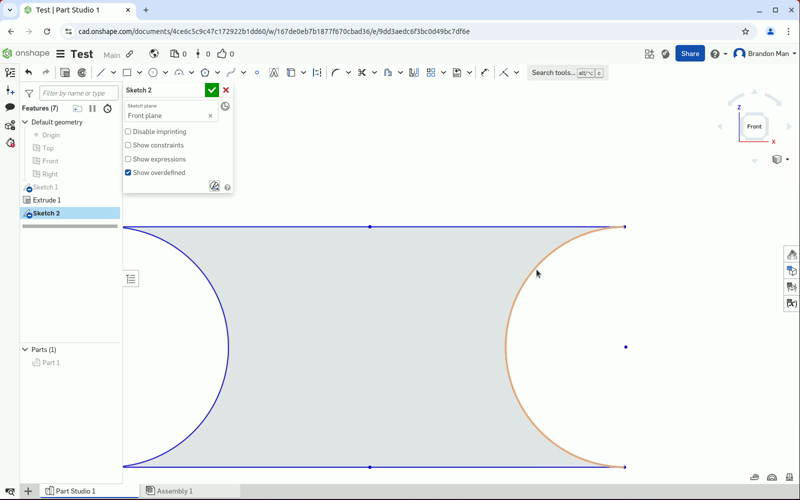
scroll(-6)
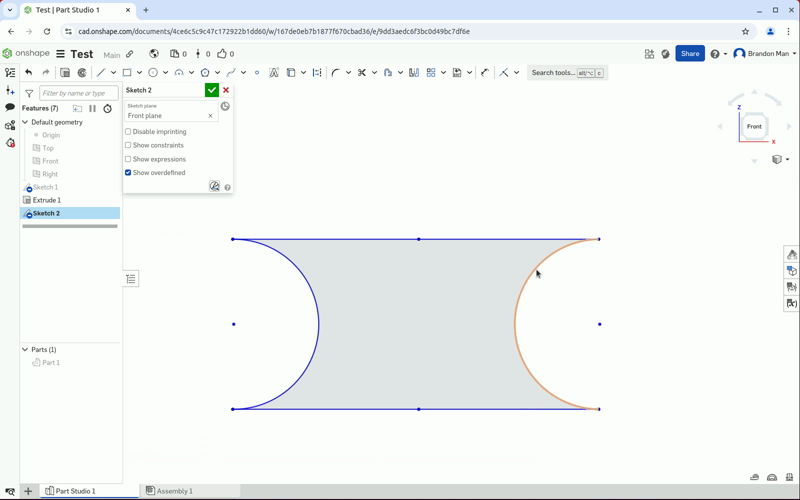
scroll(-6)
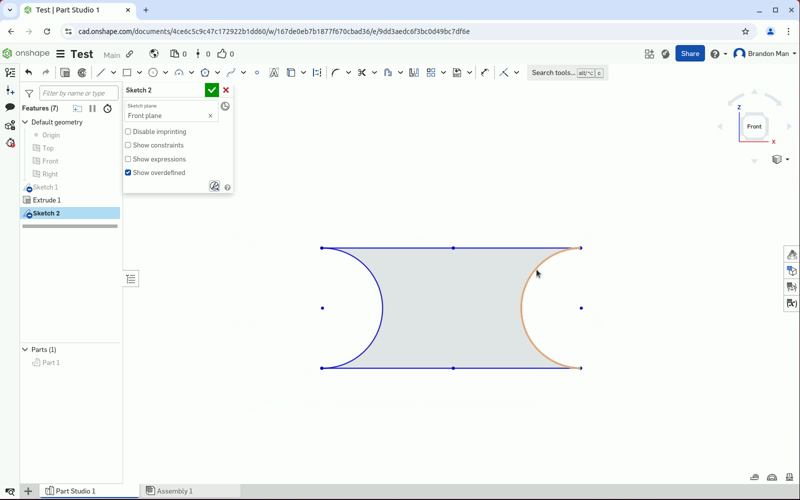
scroll(-6)
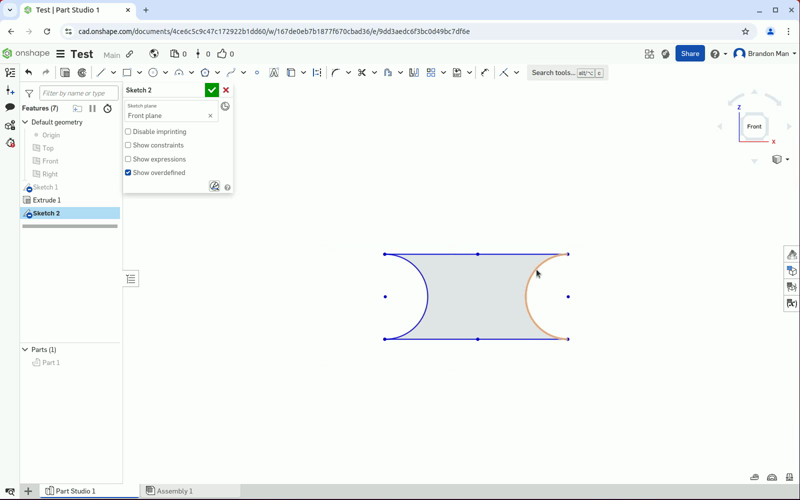
scroll(-6)
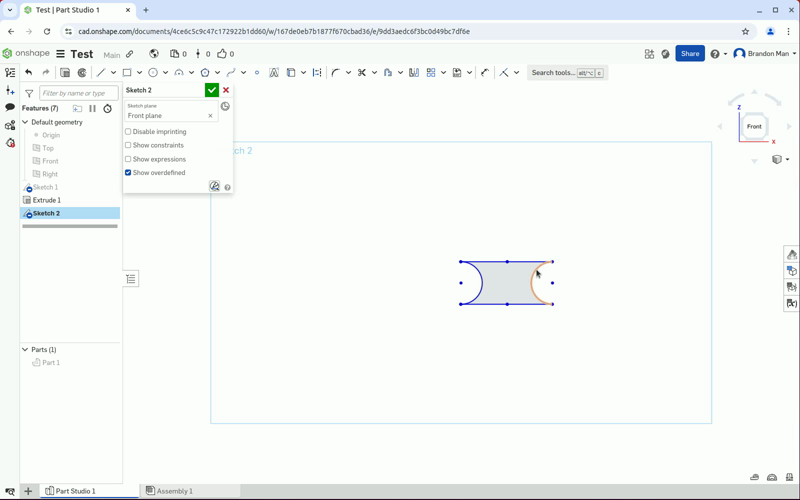
mouse_move(73, 352)
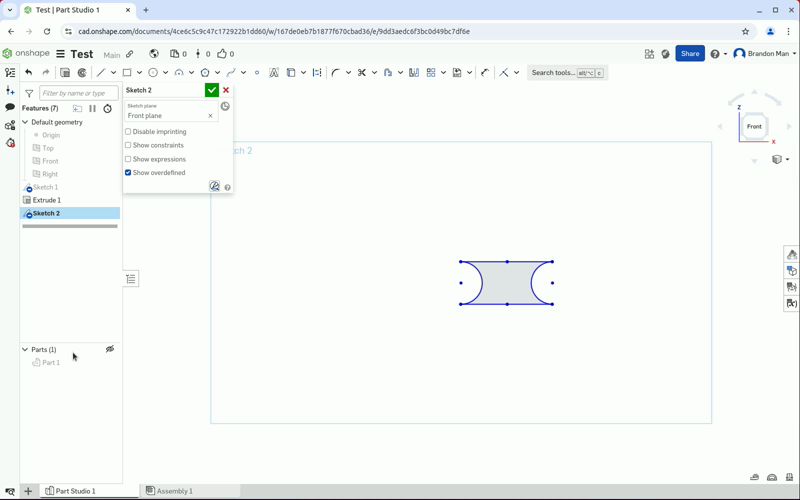
key(shift+y)
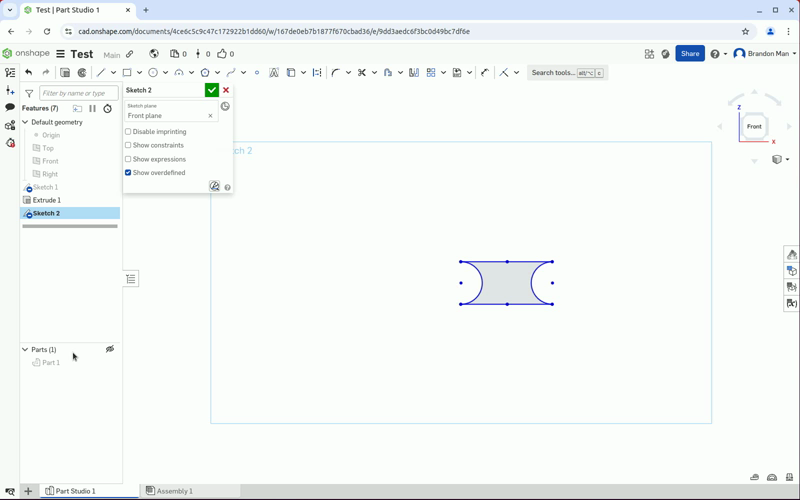
key(shift+e)
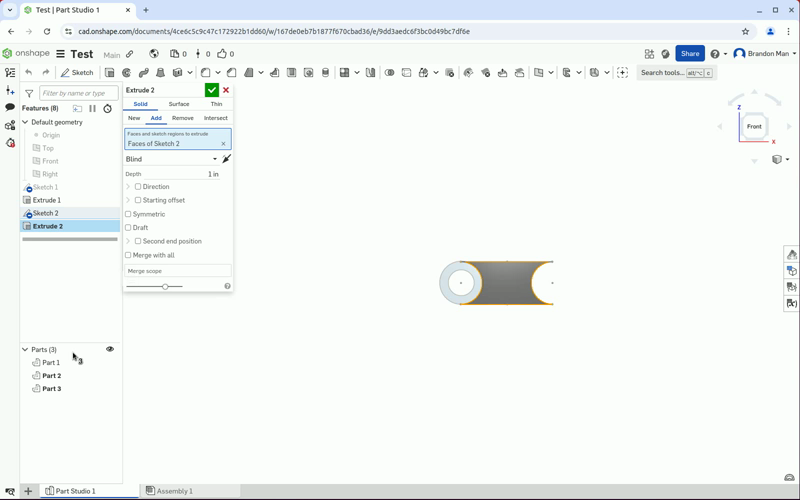
mouse_move(143, 106)
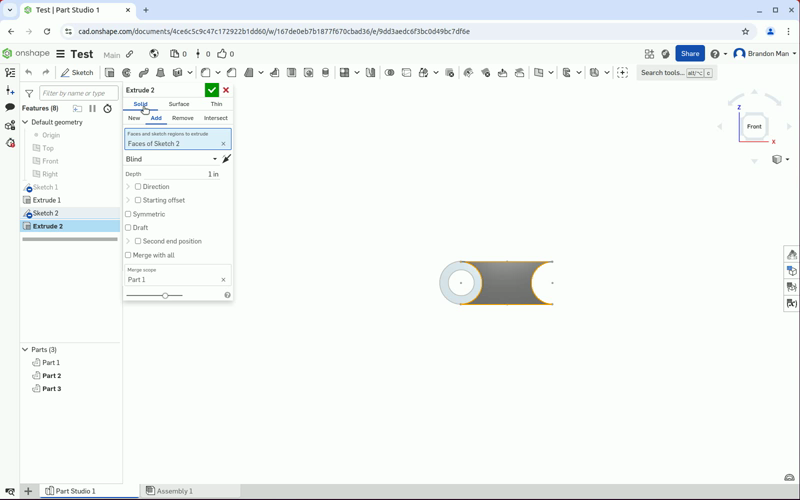
click(143, 106)
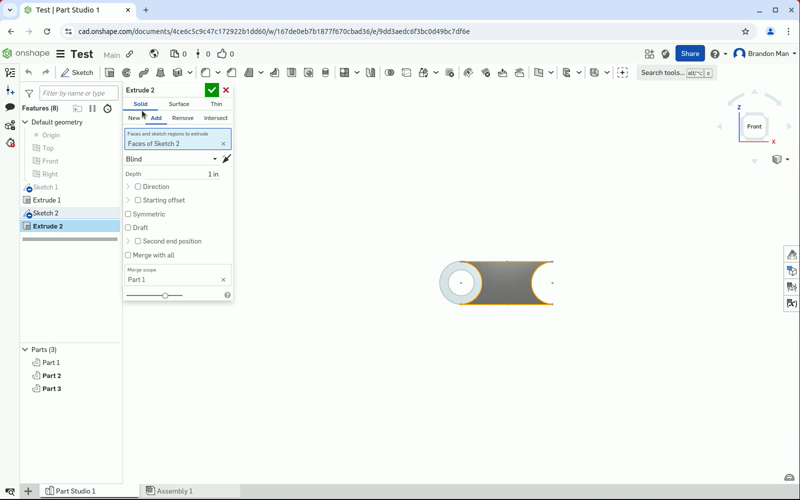
mouse_move(137, 120)
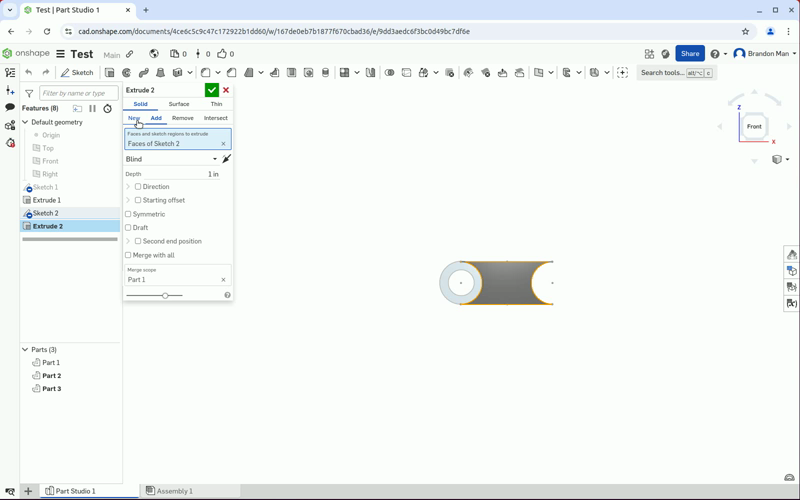
click(137, 120)
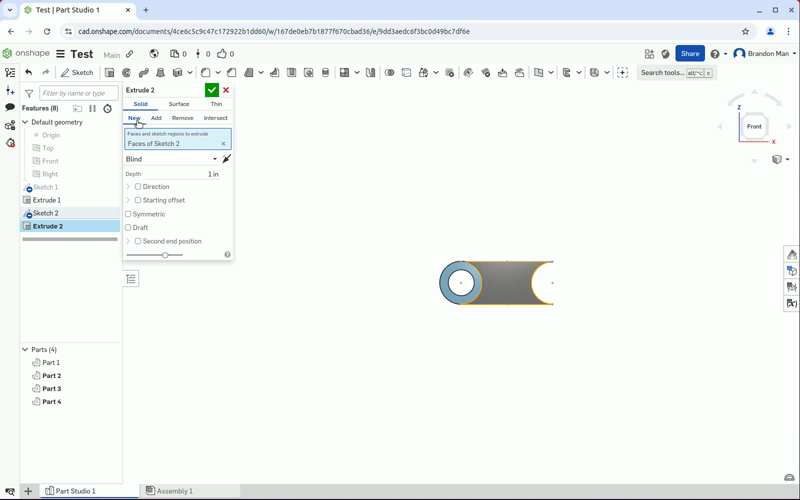
key(tab, 4)
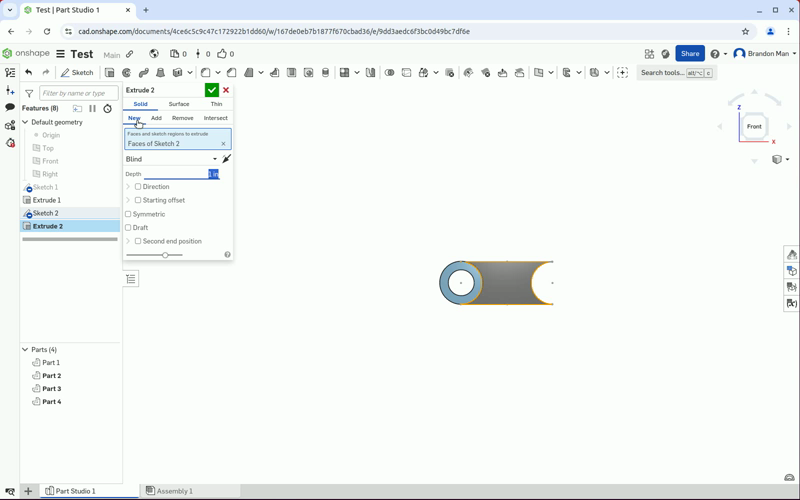
text(5.055)
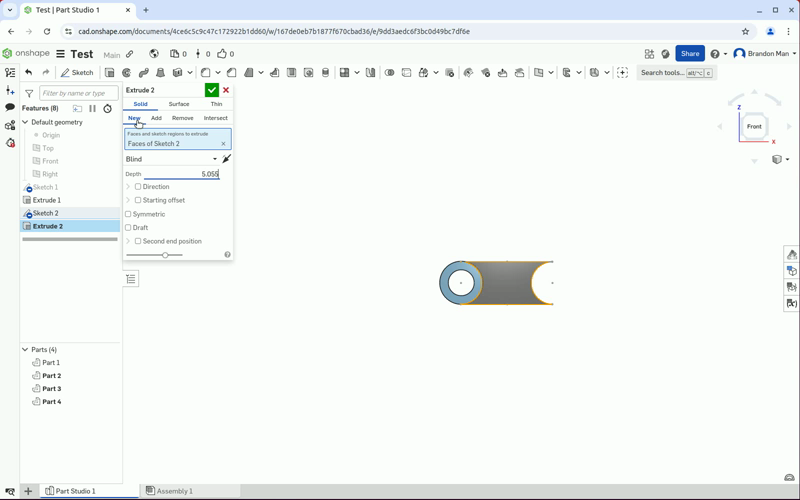
key(enter)
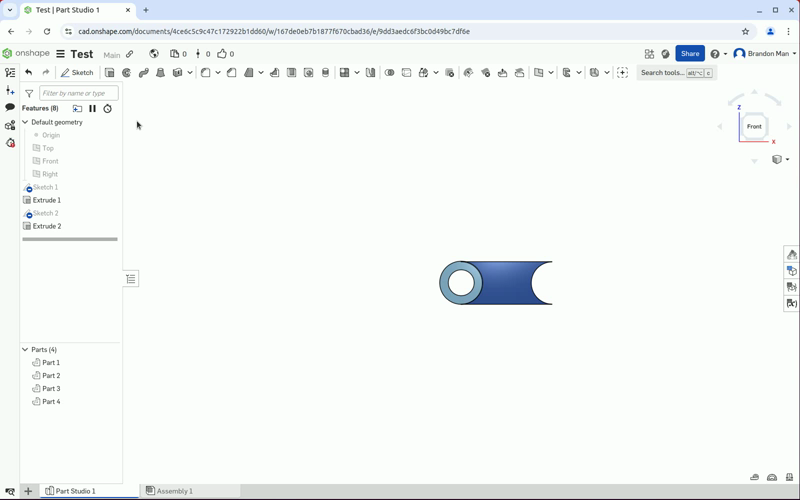
key(shift+h)
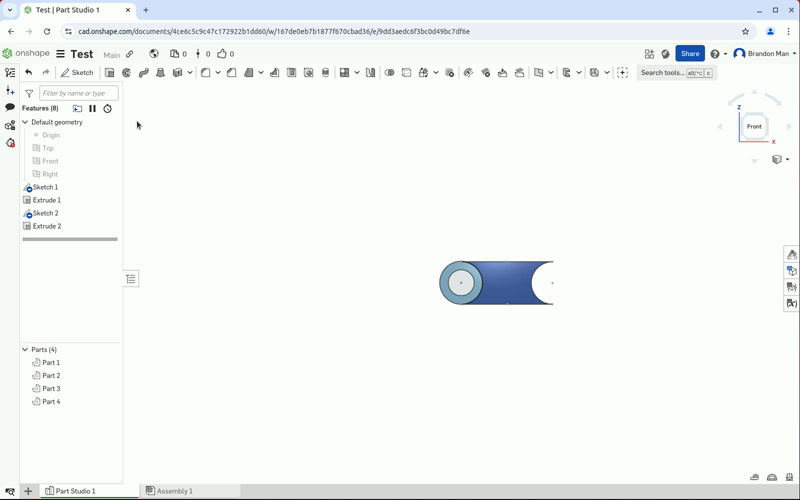
key(shift+h)
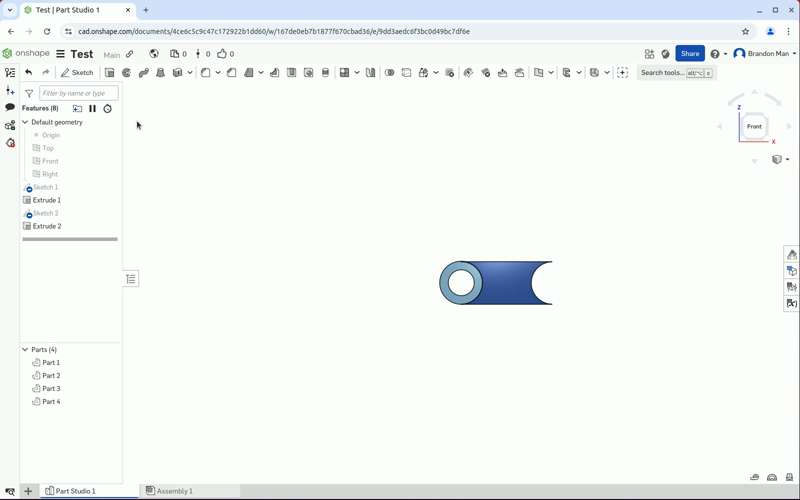
mouse_move(73, 189)
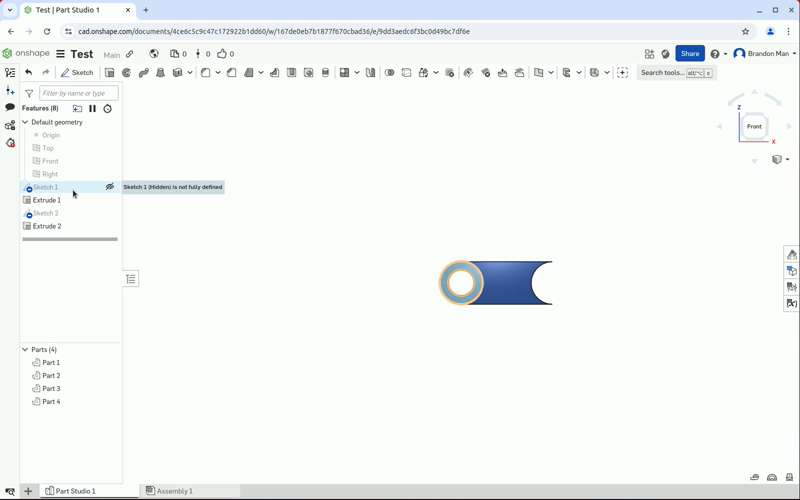
click(73, 189)
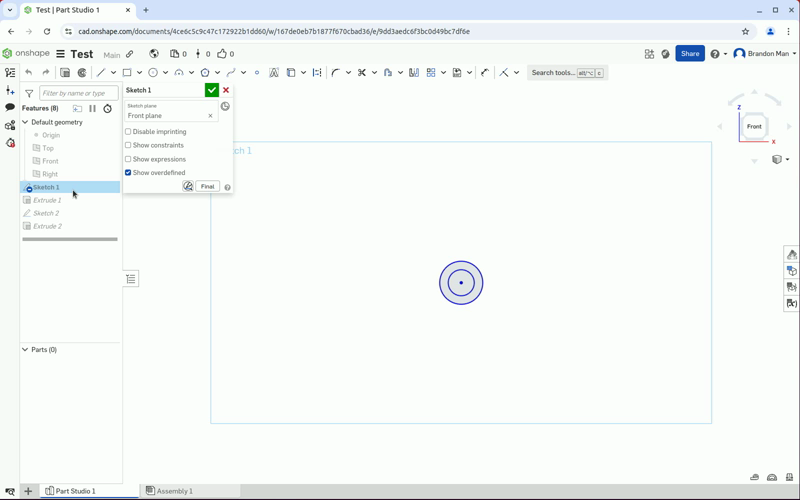
mouse_move(229, 92)
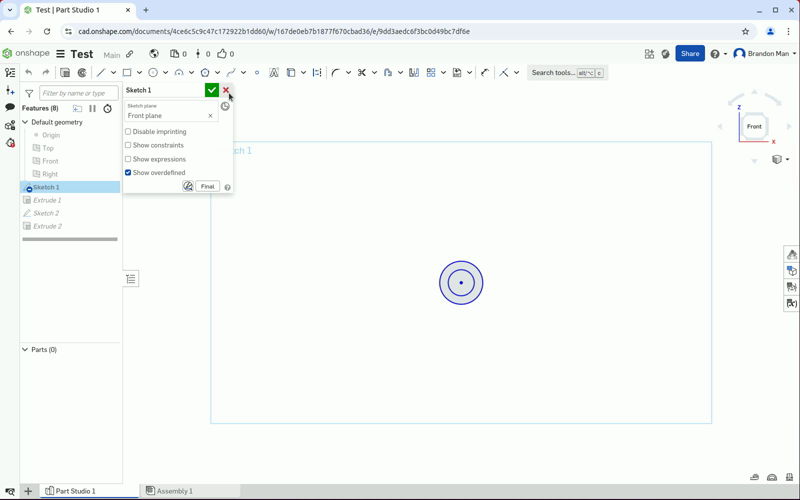
click(229, 92)
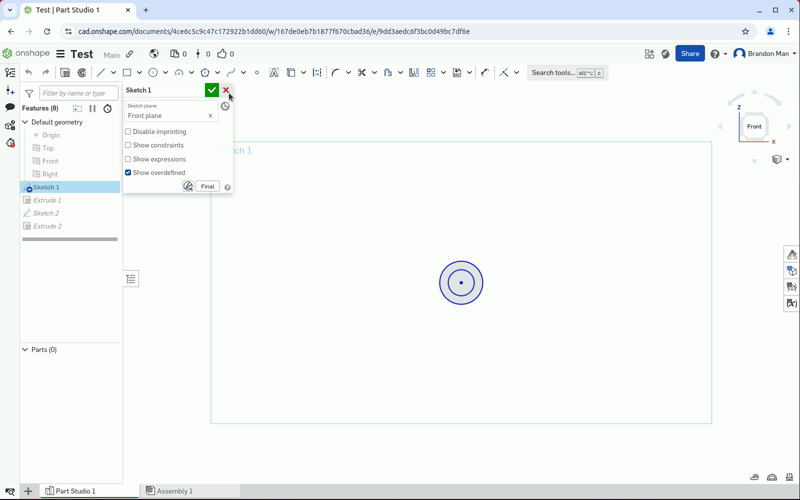
key(shift+s)
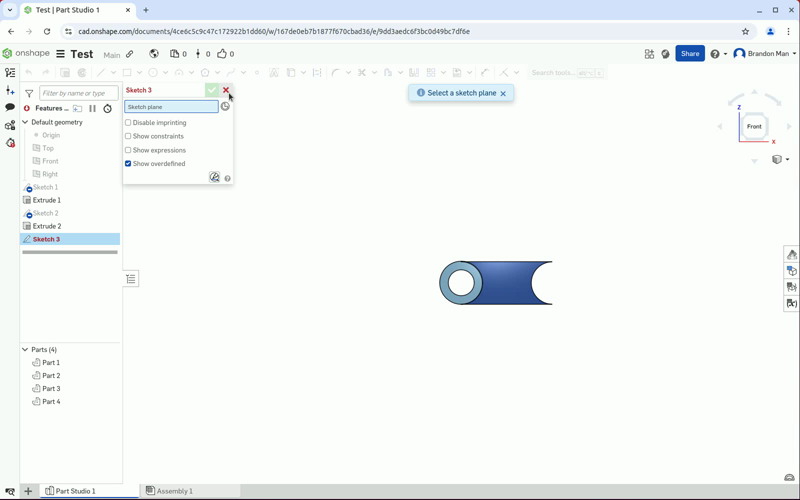
mouse_move(73, 163)
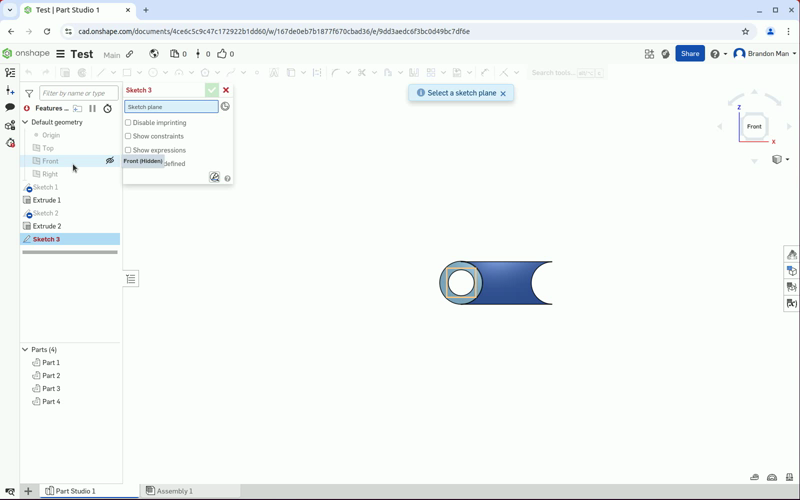
click(73, 163)
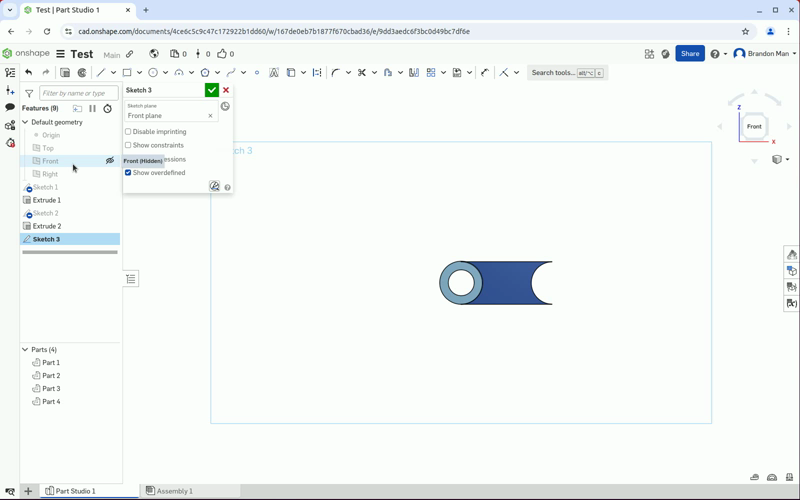
mouse_move(73, 352)
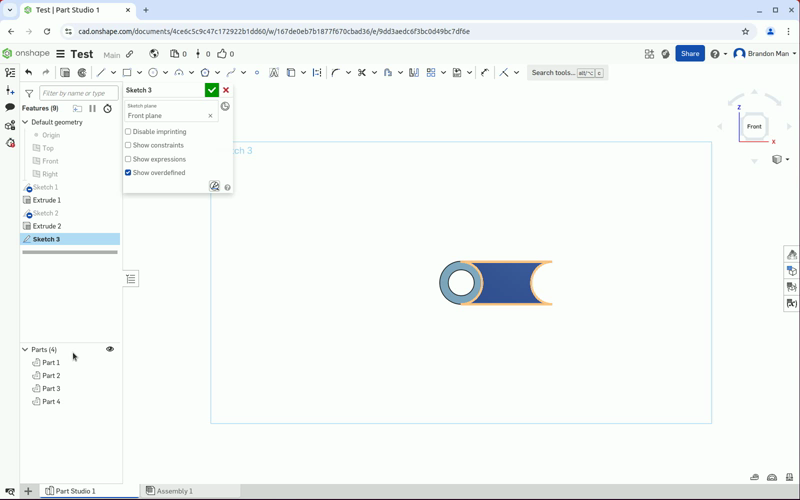
key(y)
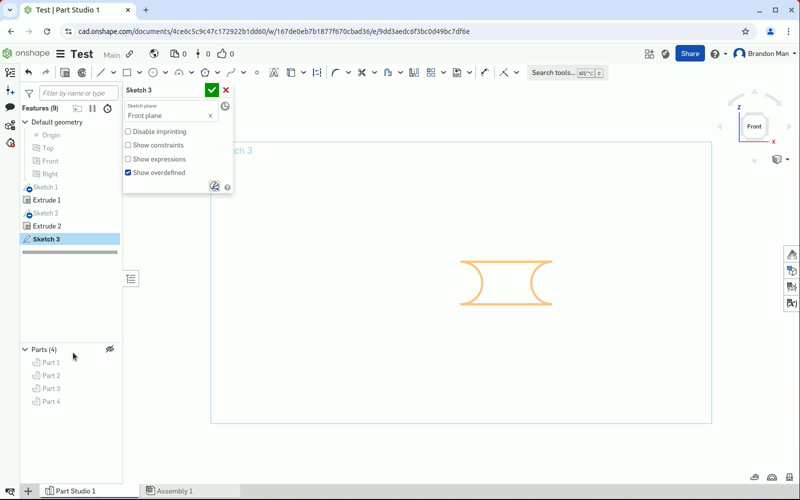
key(c)
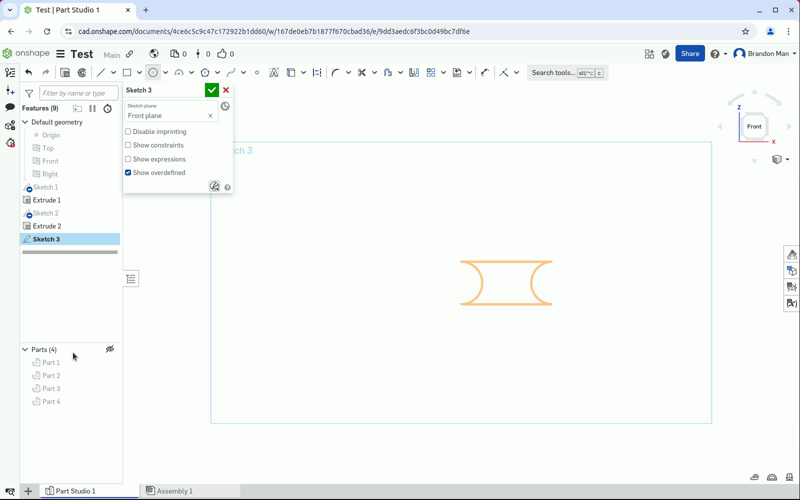
key_down(shift)
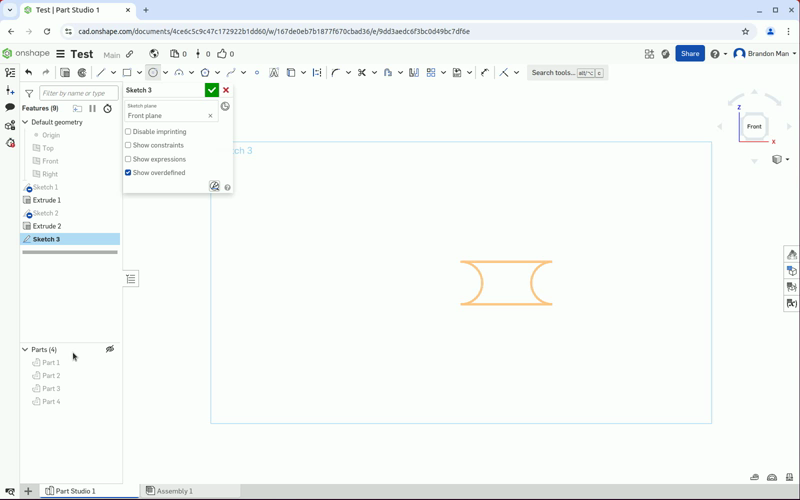
mouse_move(552, 282)
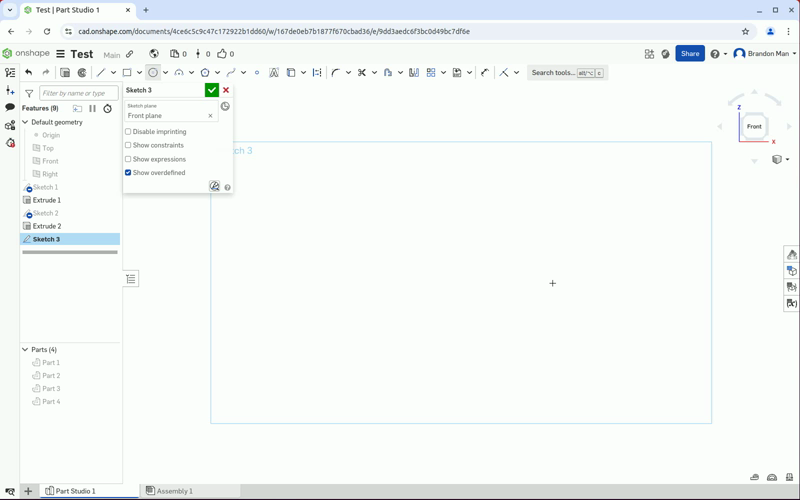
click(552, 282)
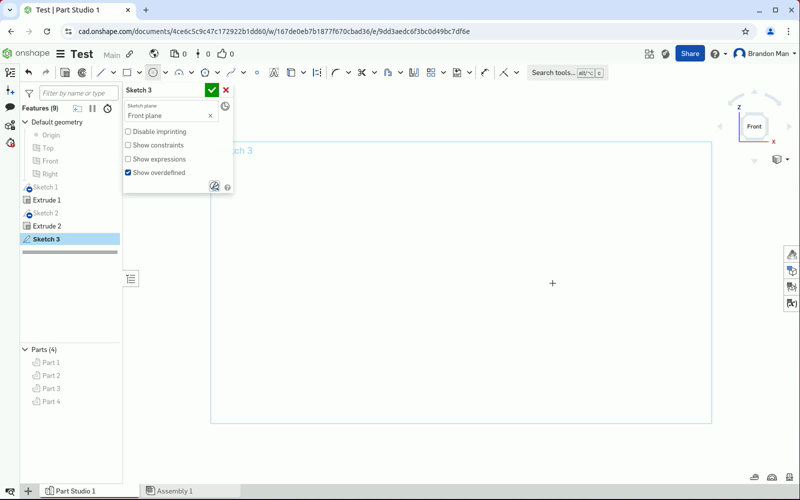
key_up(shift)
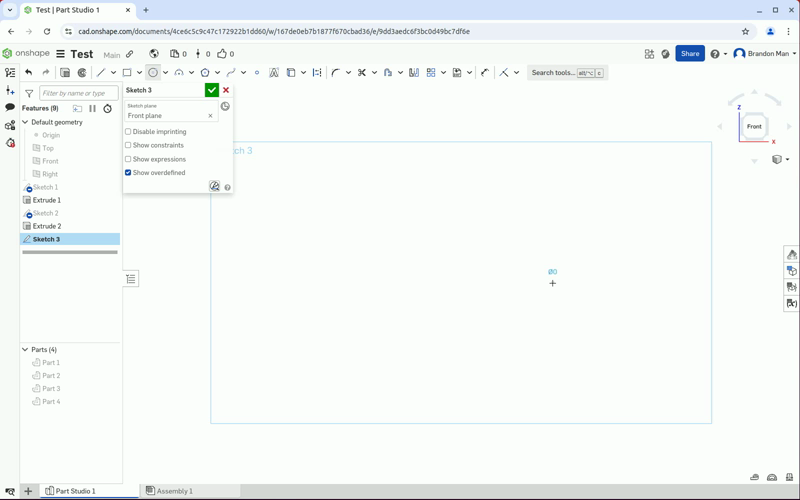
mouse_move(574, 282)
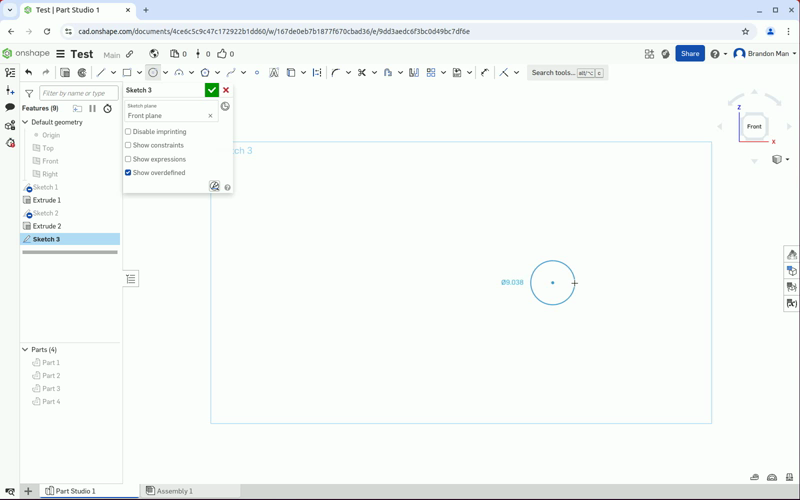
click(574, 282)
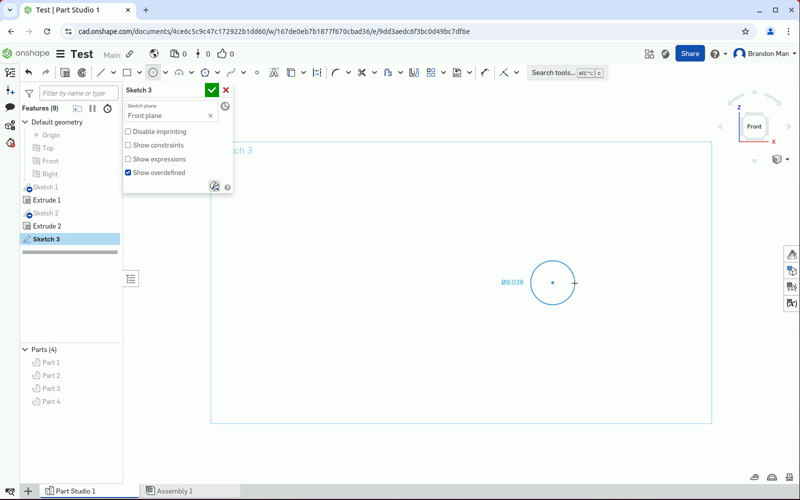
key(esc)
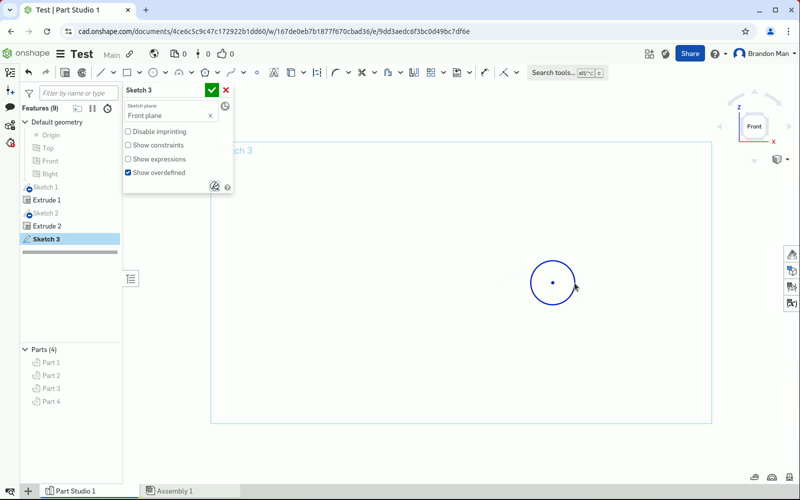
key(c)
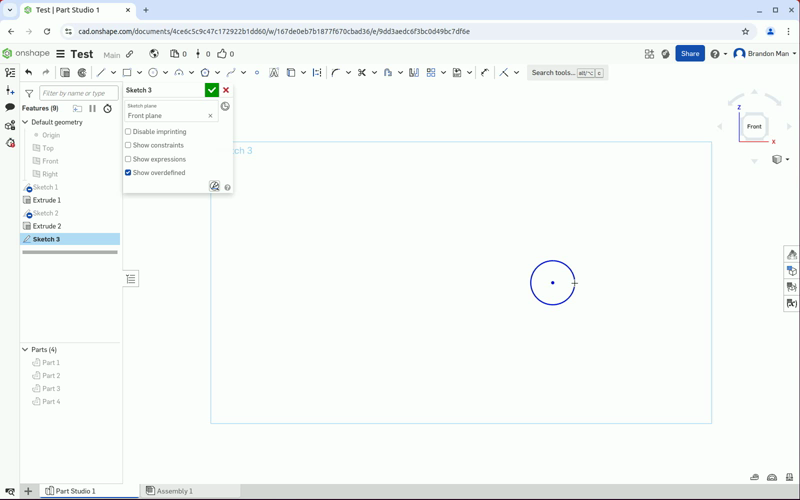
key_down(shift)
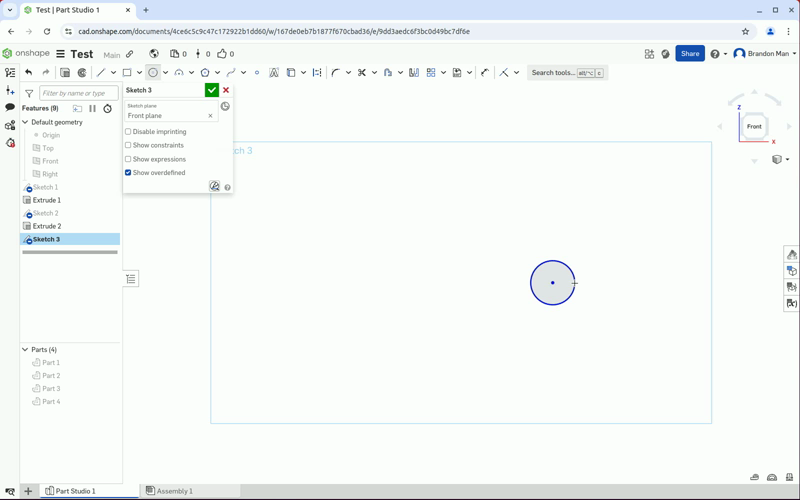
mouse_move(552, 282)
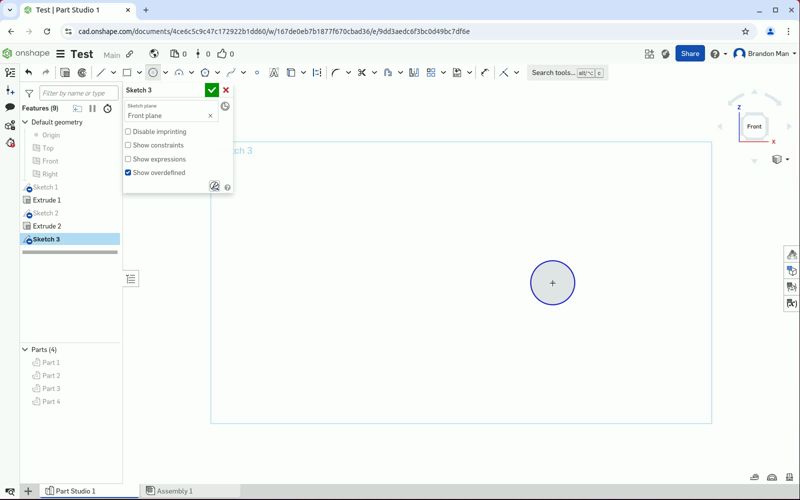
click(552, 282)
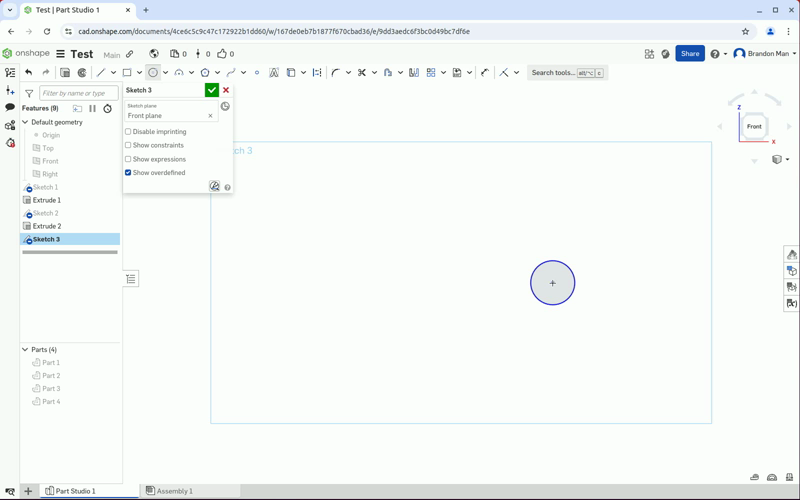
key_up(shift)
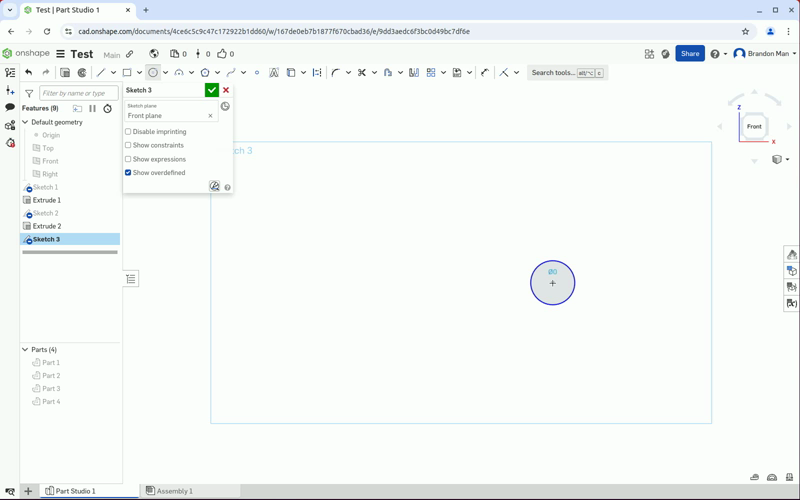
mouse_move(565, 282)
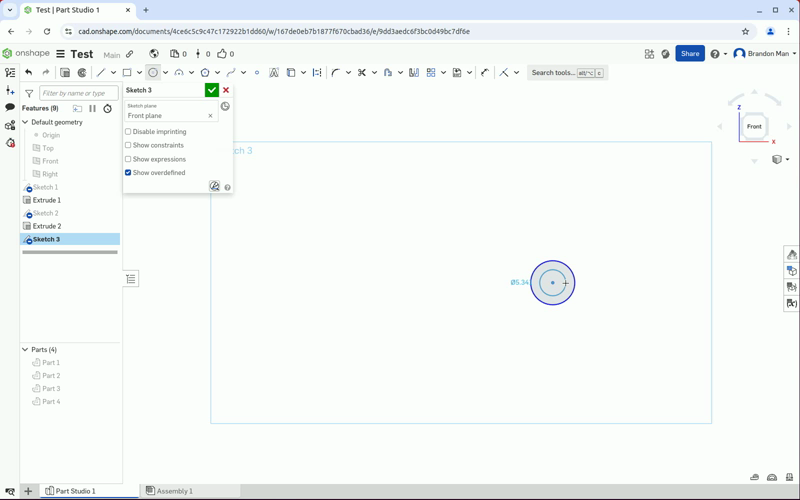
click(565, 282)
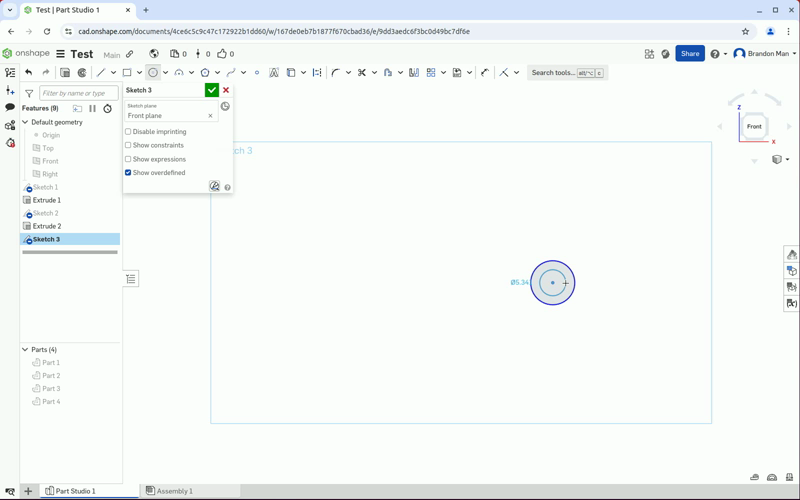
key(esc)
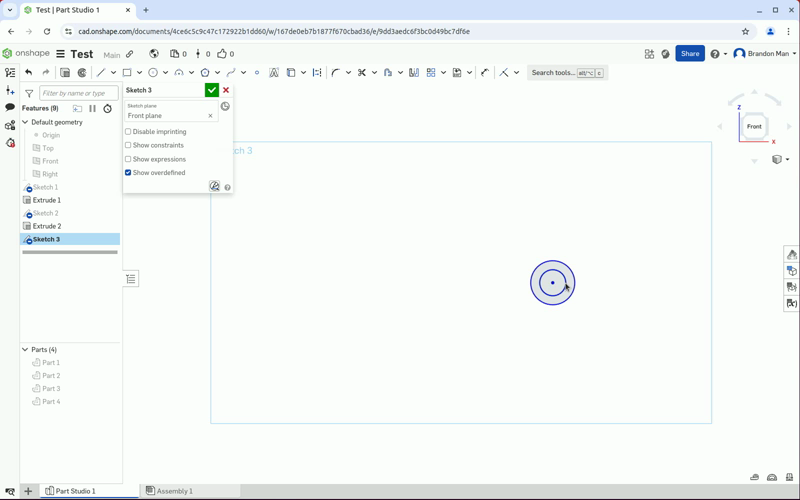
mouse_move(544, 294)
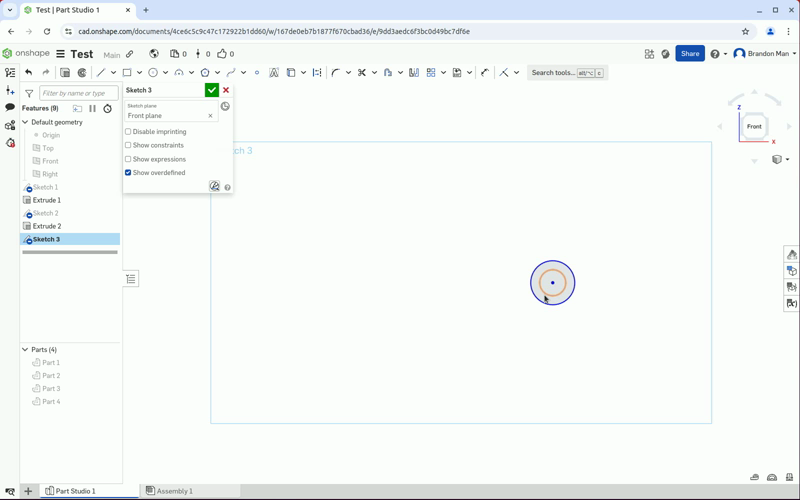
scroll(6)
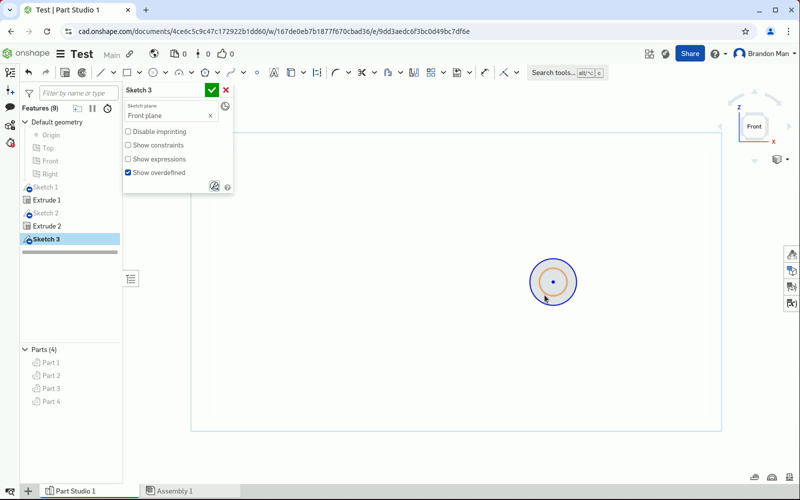
scroll(6)
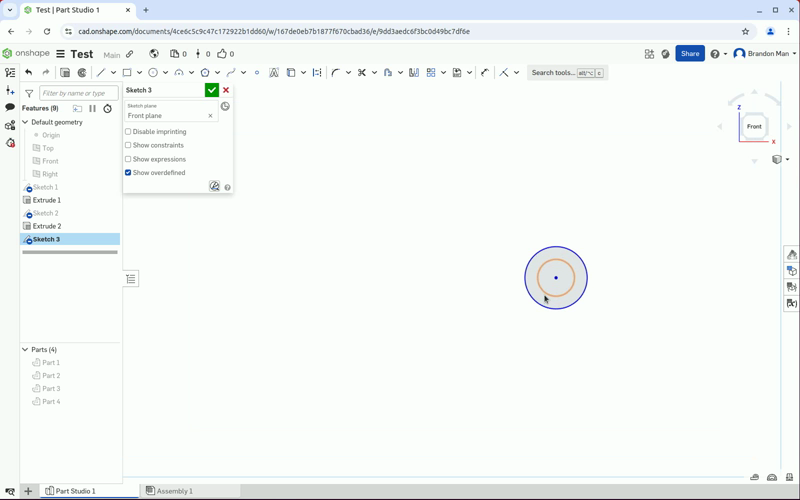
scroll(6)
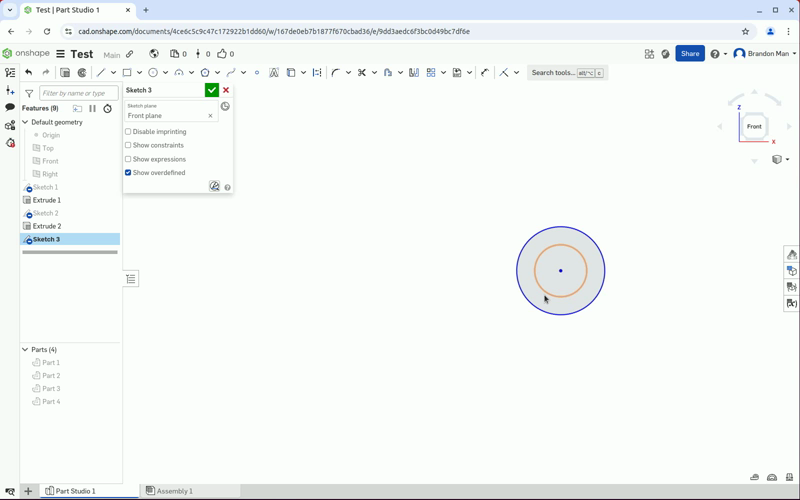
scroll(6)
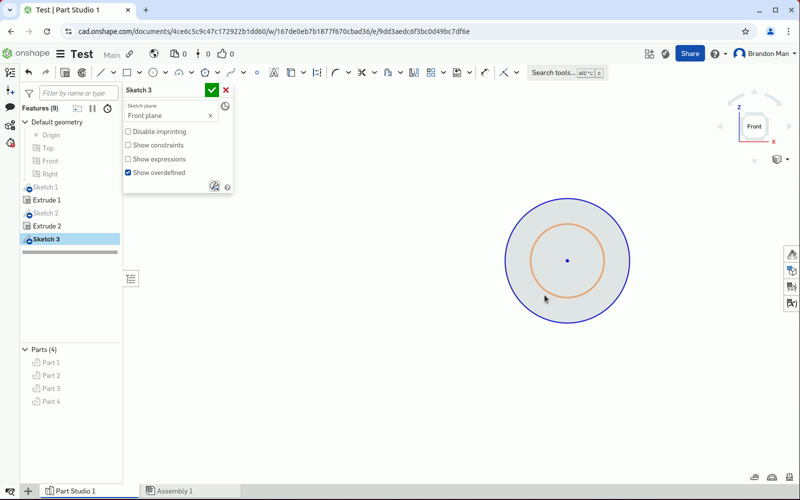
scroll(6)
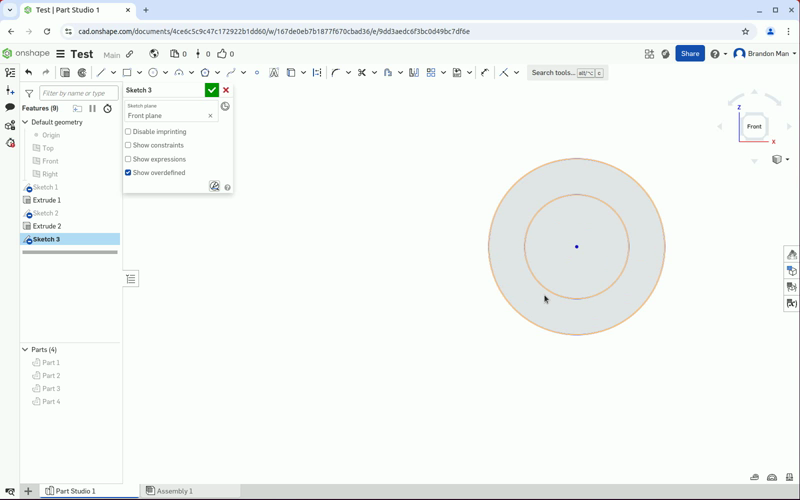
scroll(6)
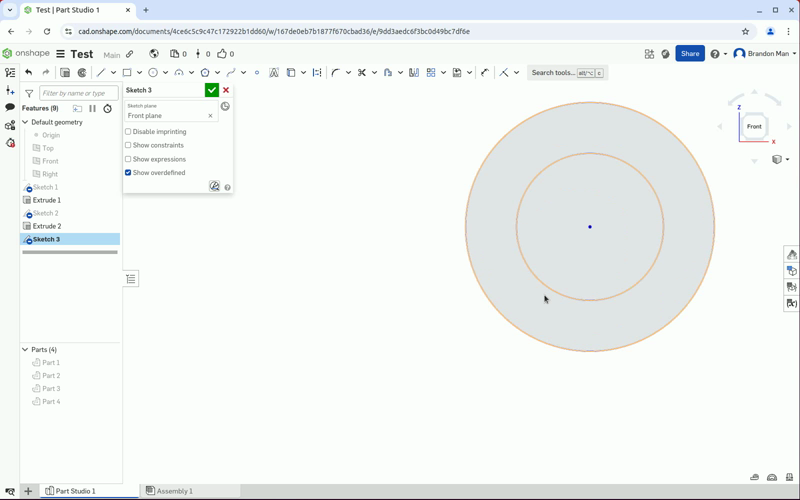
scroll(6)
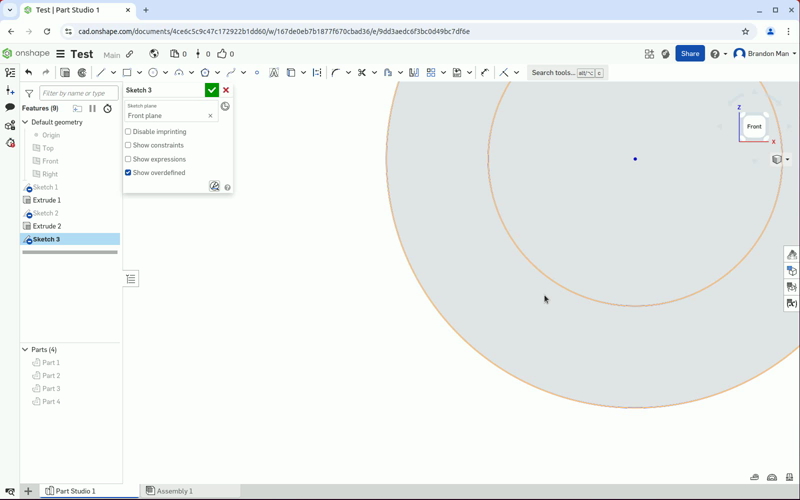
click(544, 294)
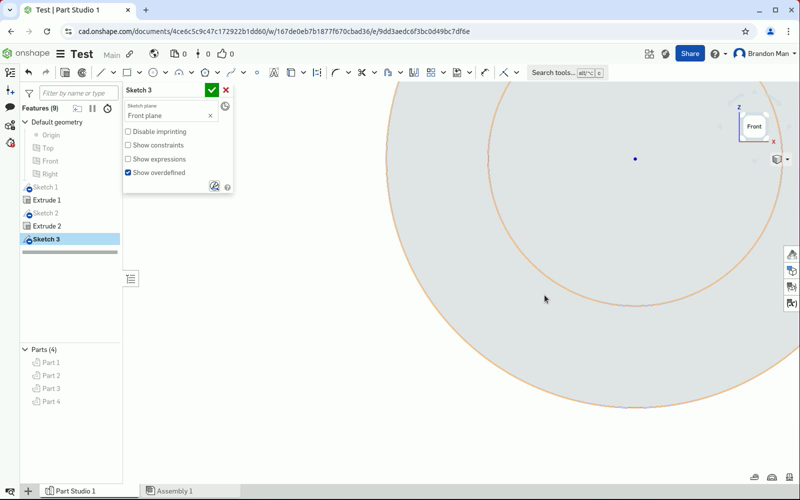
scroll(-6)
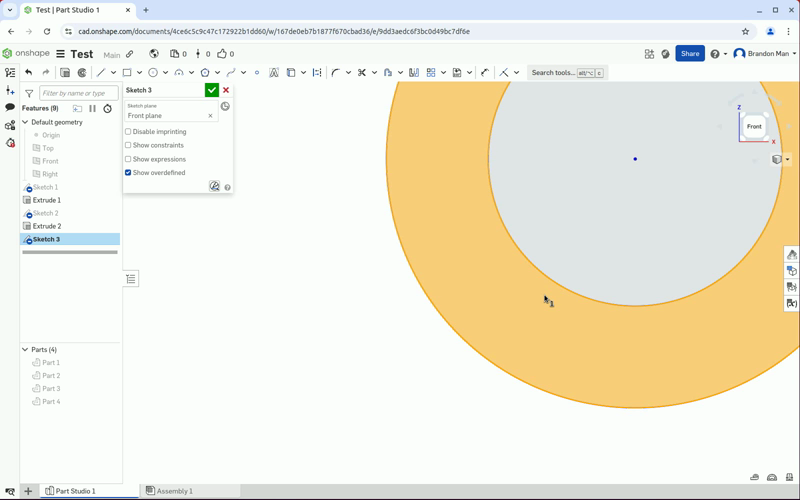
scroll(-6)
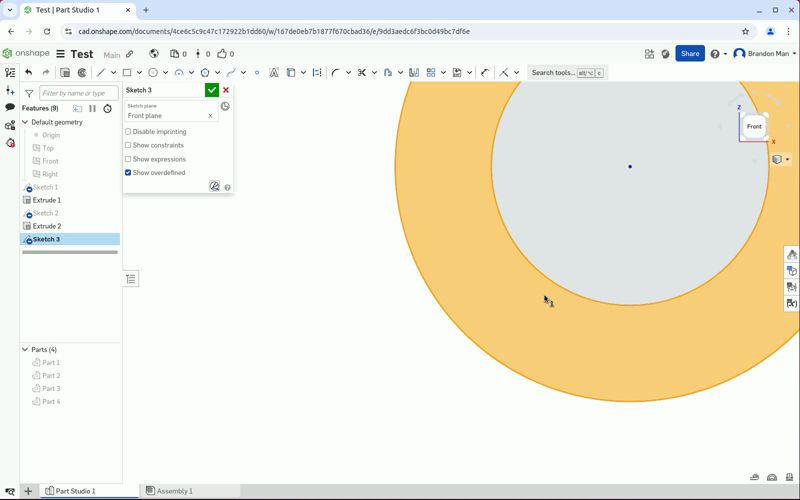
scroll(-6)
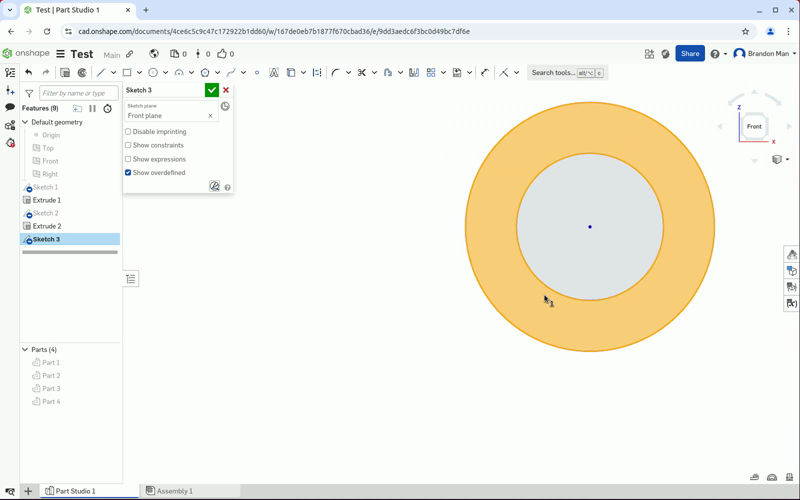
scroll(-6)
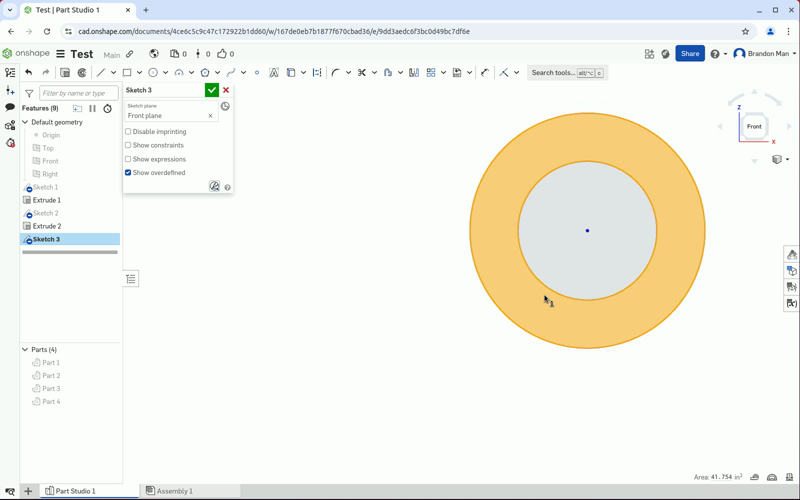
scroll(-6)
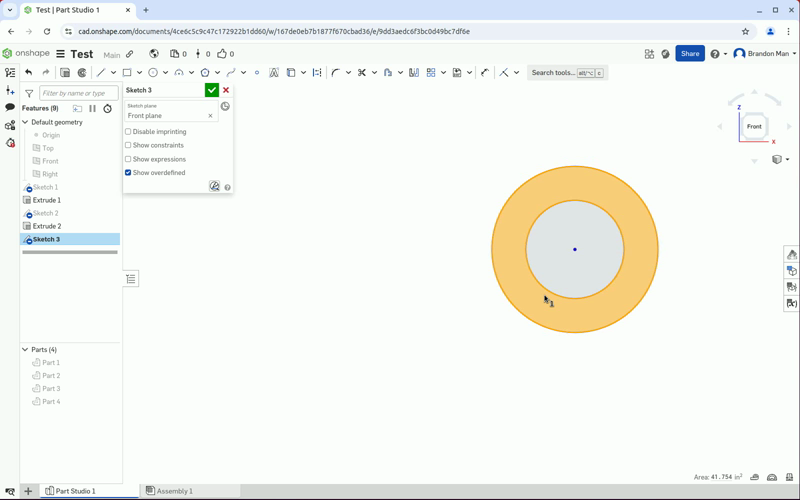
scroll(-6)
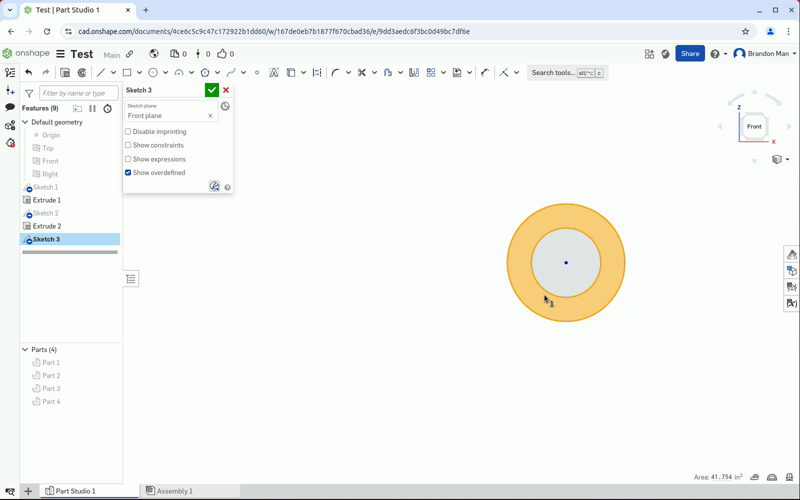
scroll(-6)
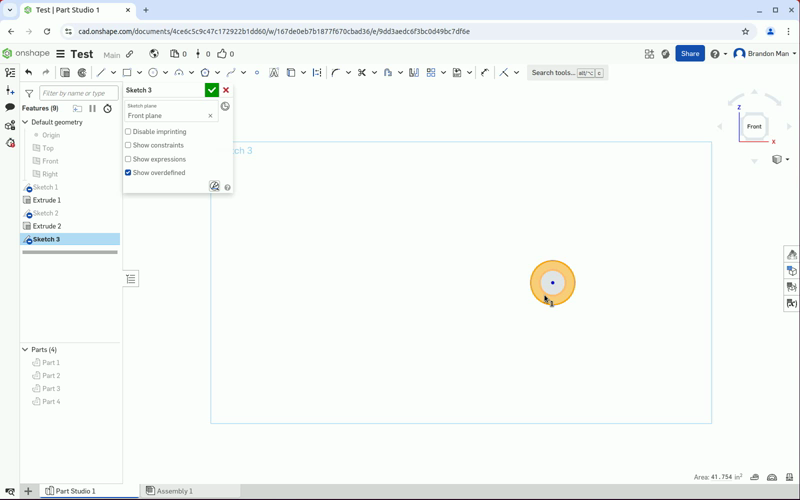
mouse_move(73, 352)
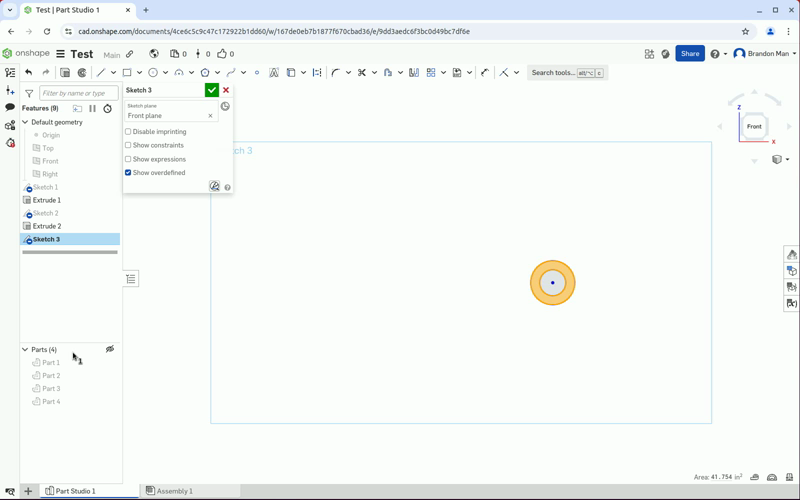
key(shift+y)
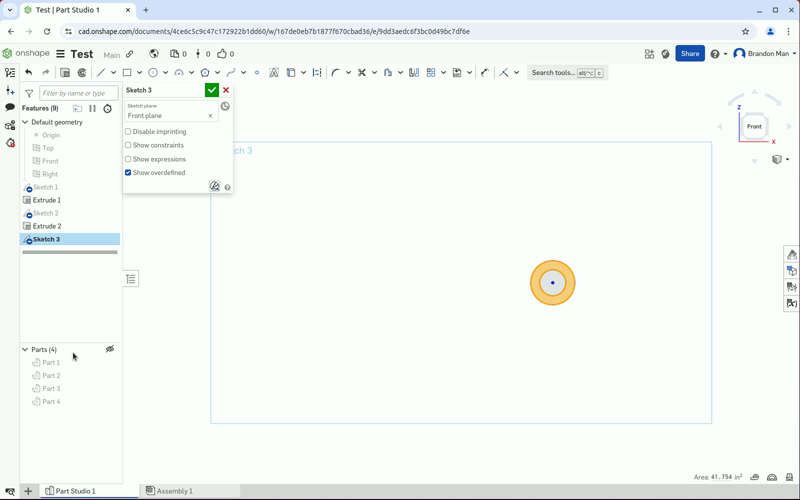
key(shift+e)
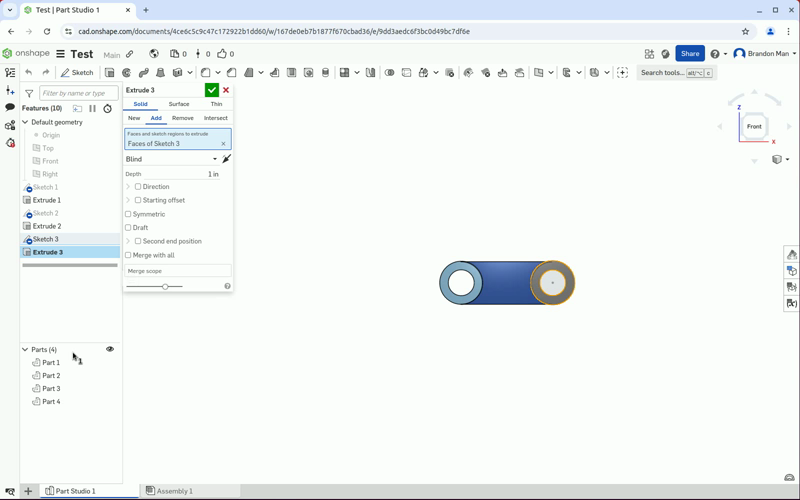
mouse_move(143, 106)
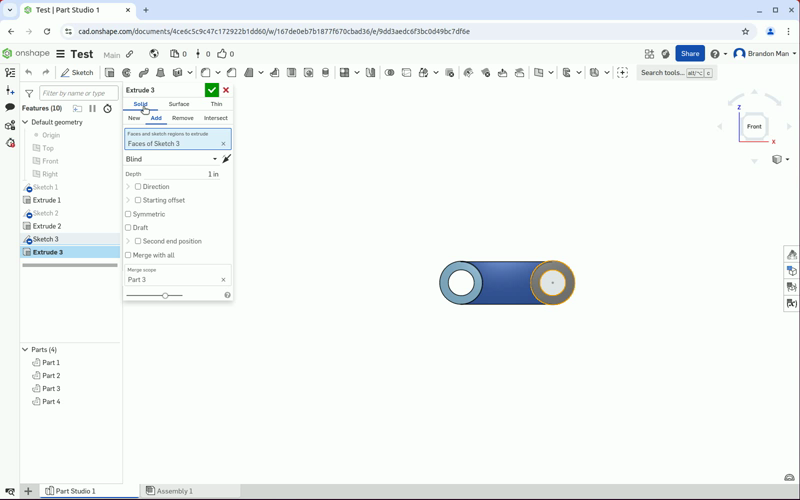
click(143, 106)
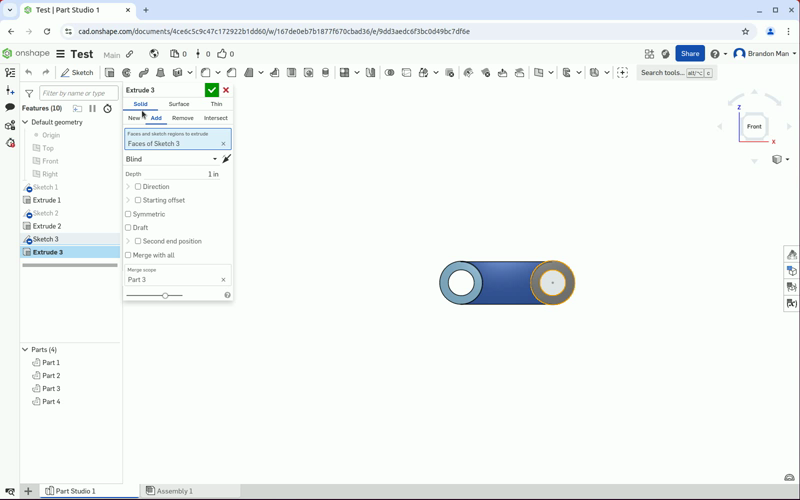
mouse_move(137, 120)
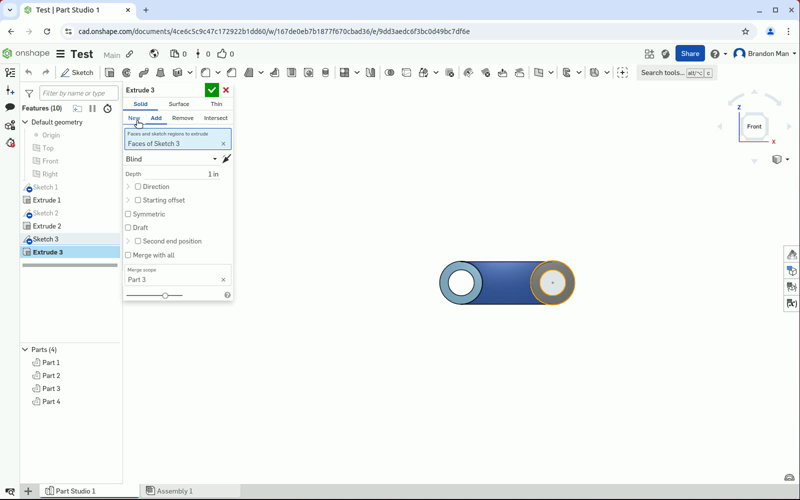
click(137, 120)
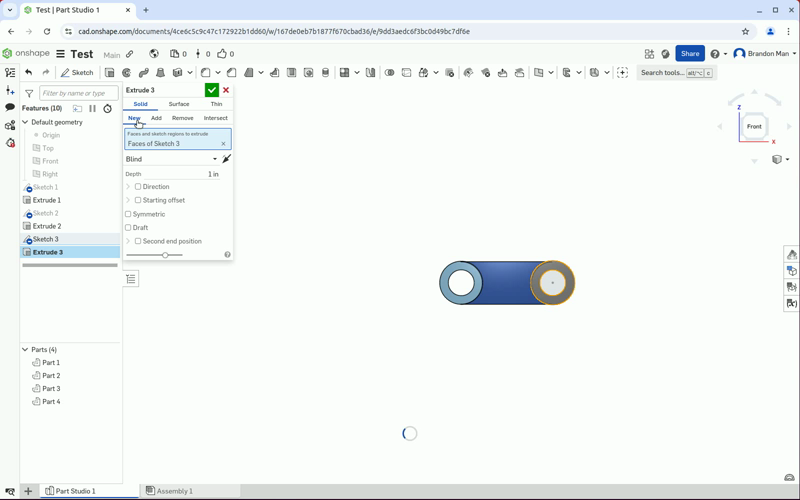
key(tab, 4)
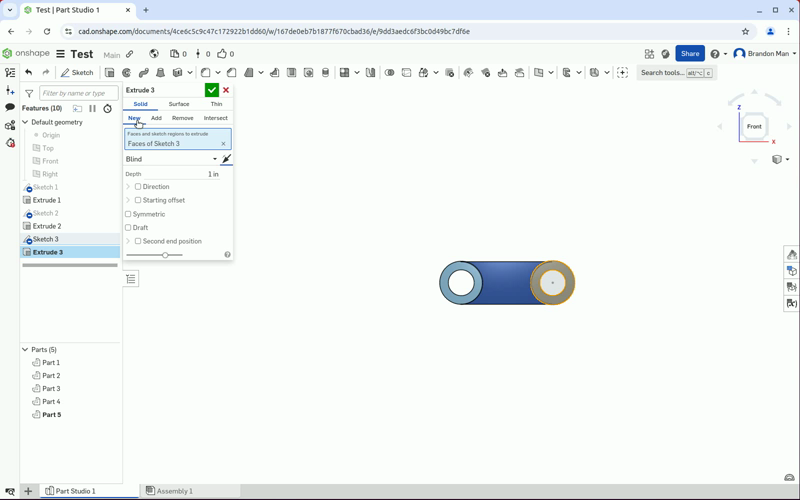
text(5.055)
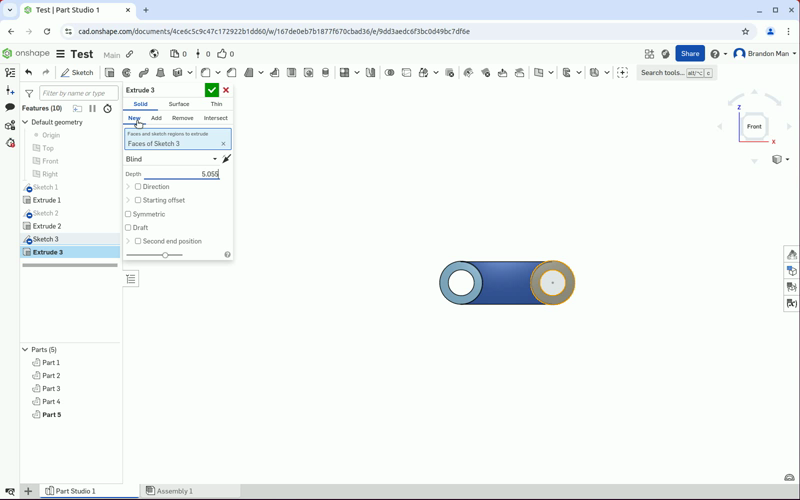
key(enter)
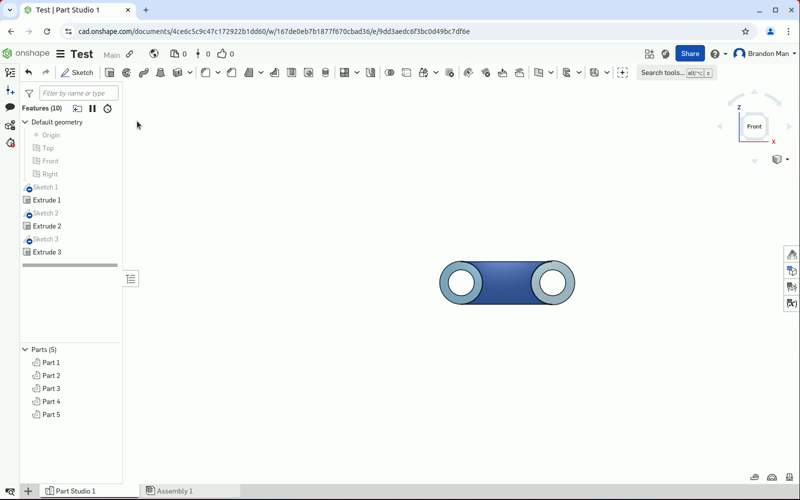
key(shift+h)
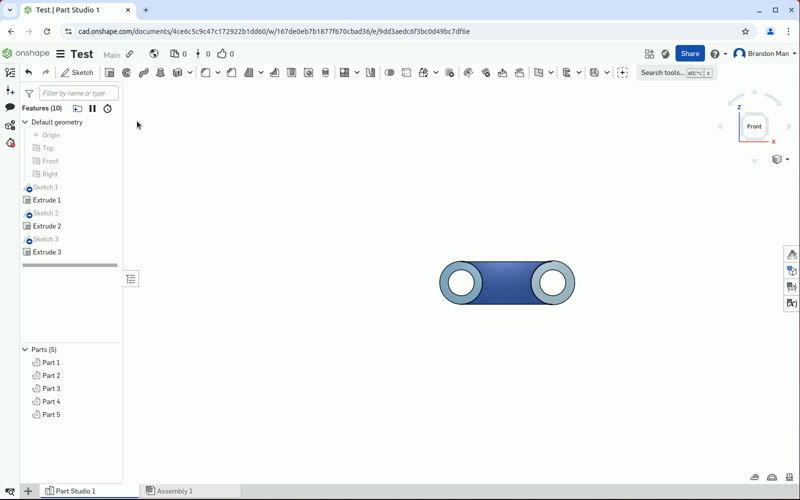
key(shift+h)
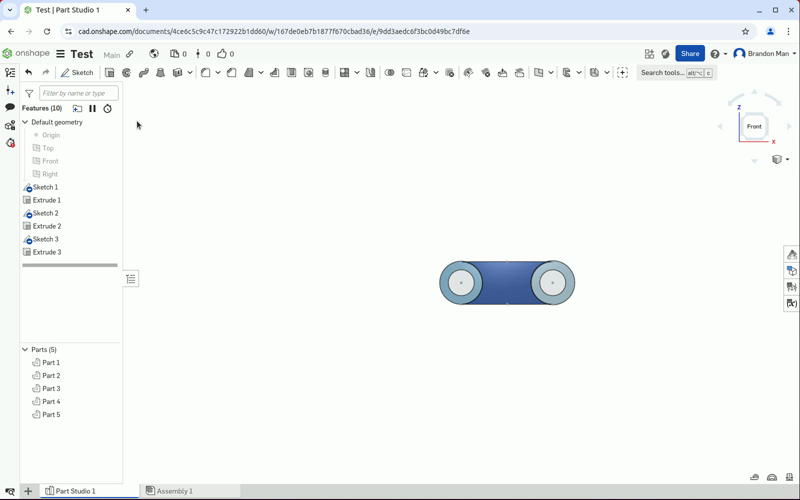
key(shift+7)
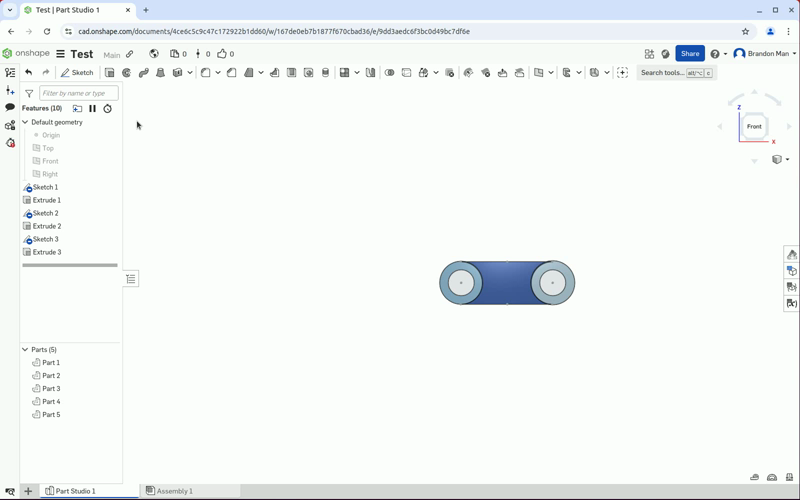
key(left, 2)
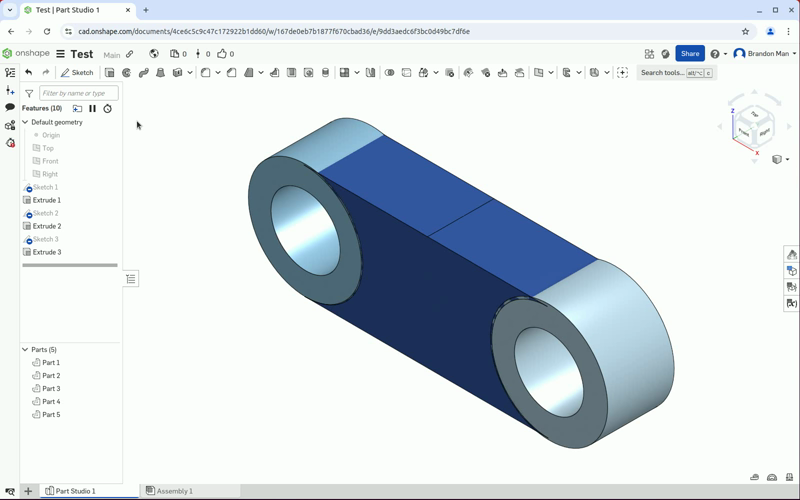
key(down, 2)
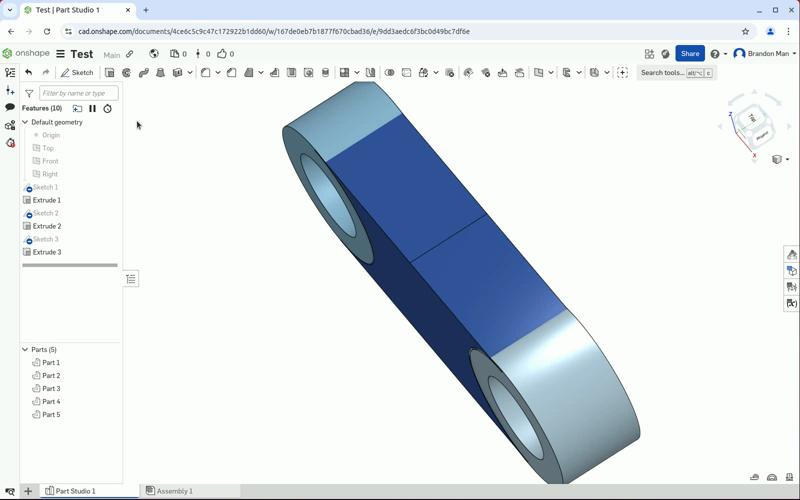
key(up, 2)
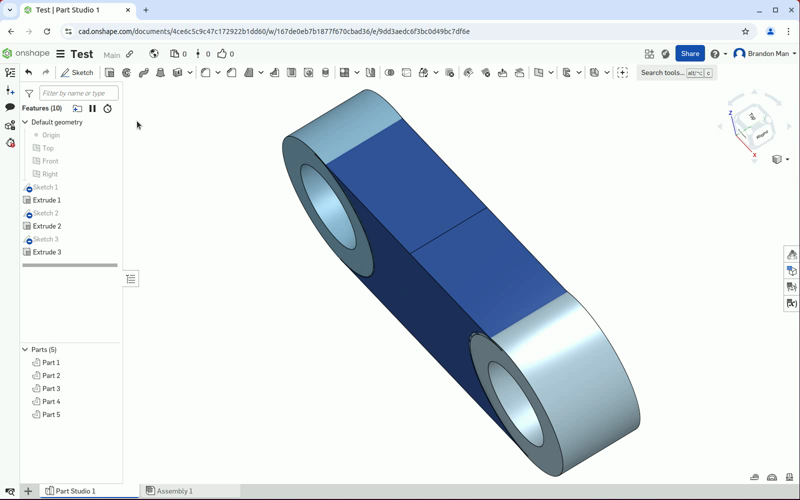
key(right, 2)
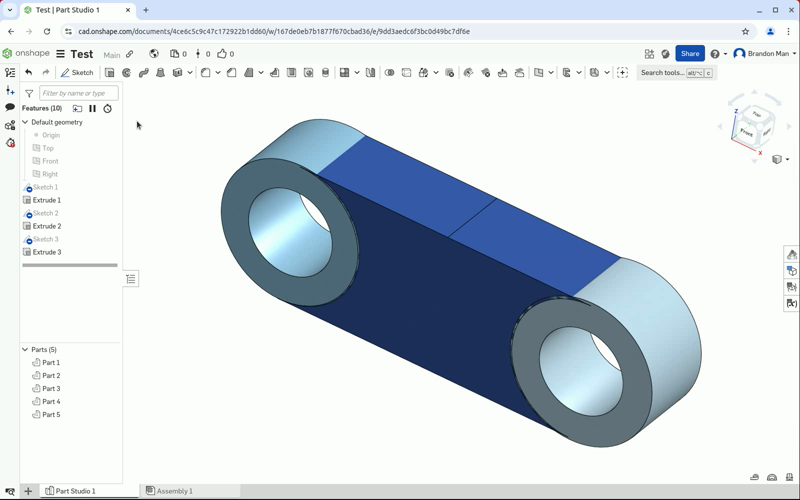
mouse_move(73, 189)
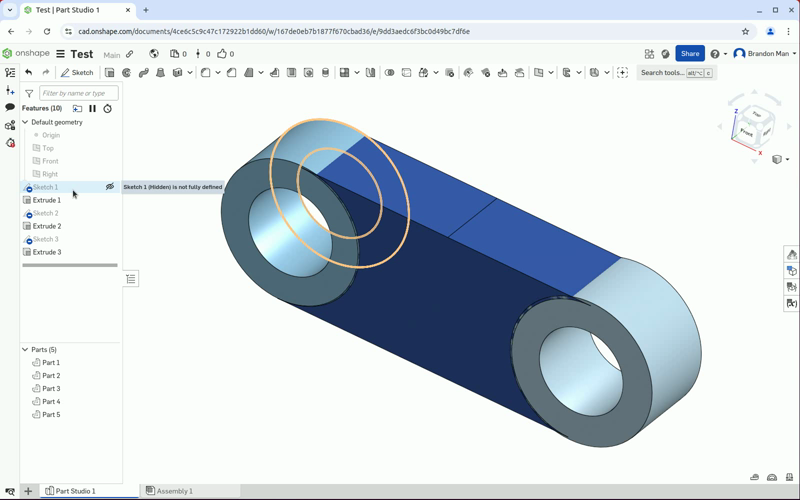
click(73, 189)